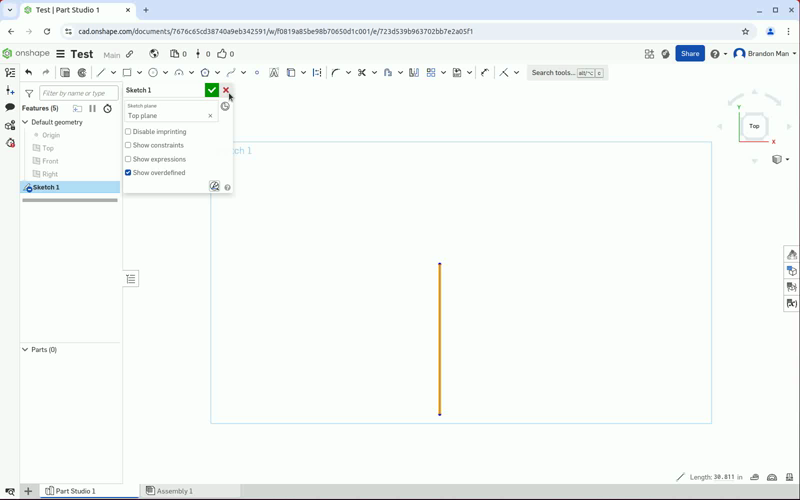
key(shift+h)
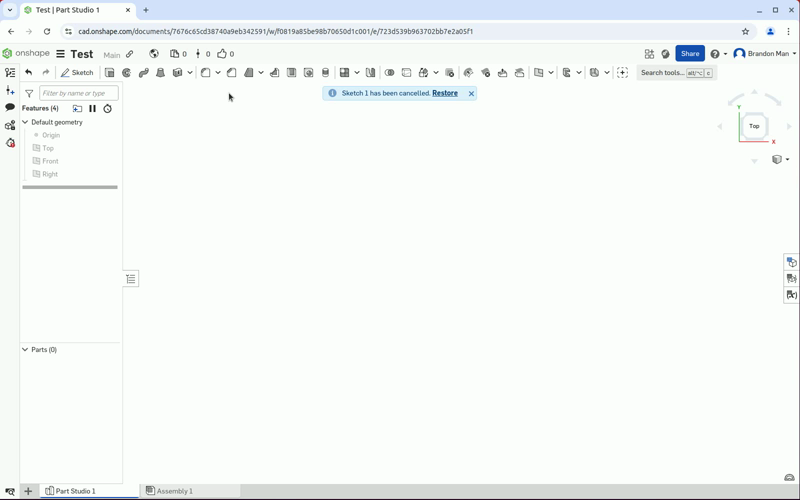
mouse_move(73, 352)
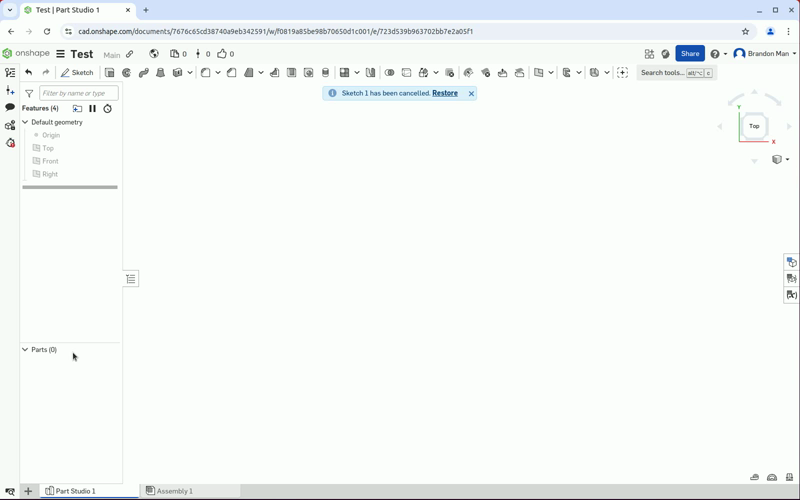
key(y)
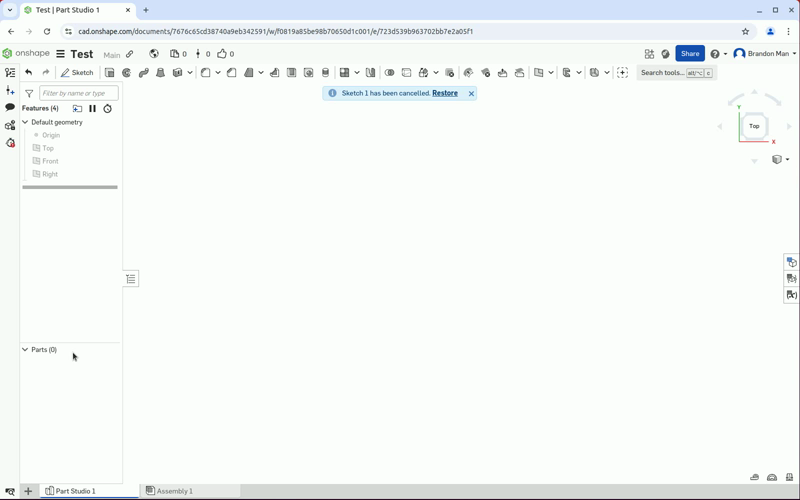
key(shift+p)
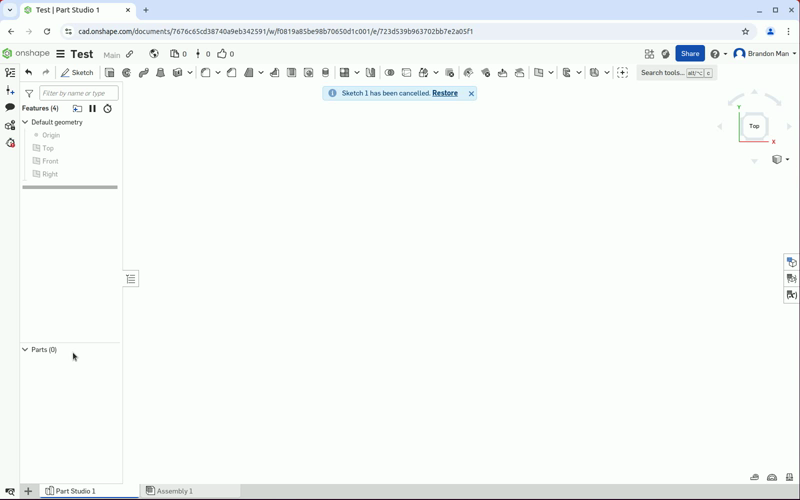
key(space)
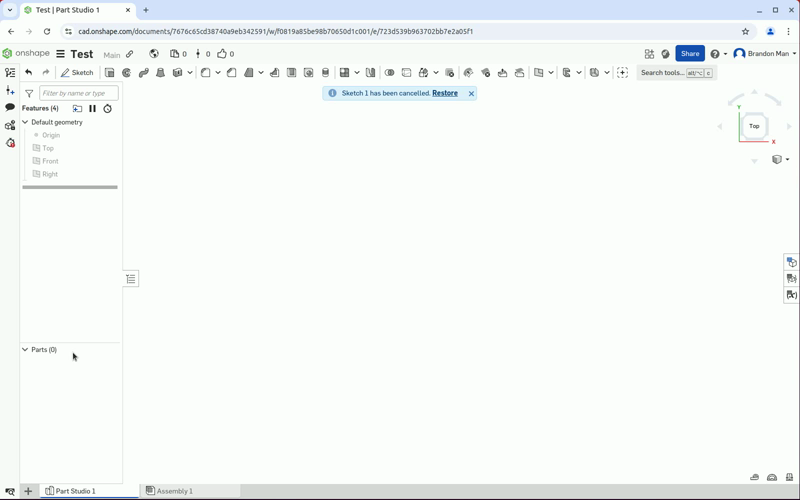
key_down(shift)
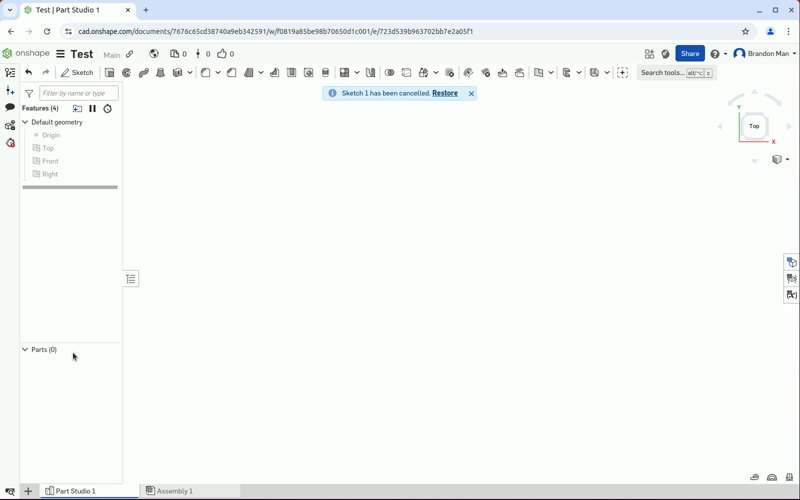
key(up)
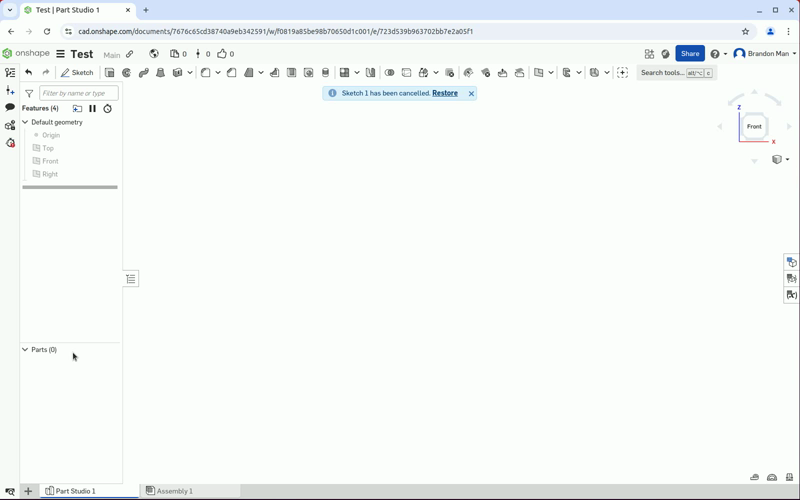
key_up(shift)
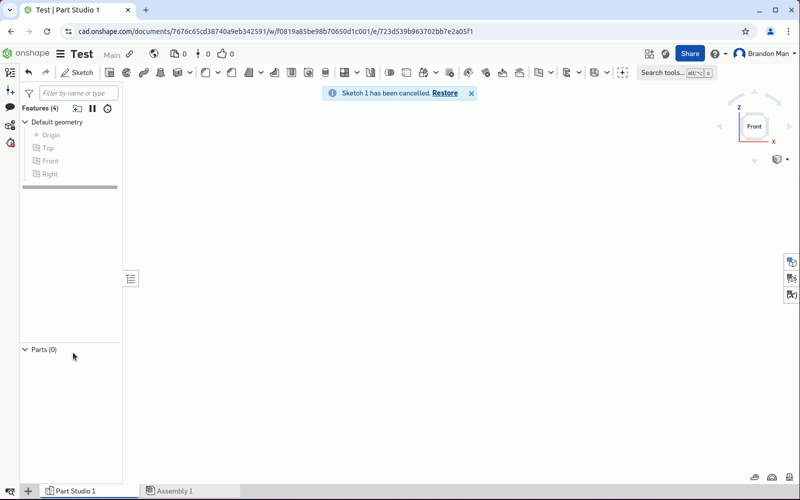
mouse_move(73, 352)
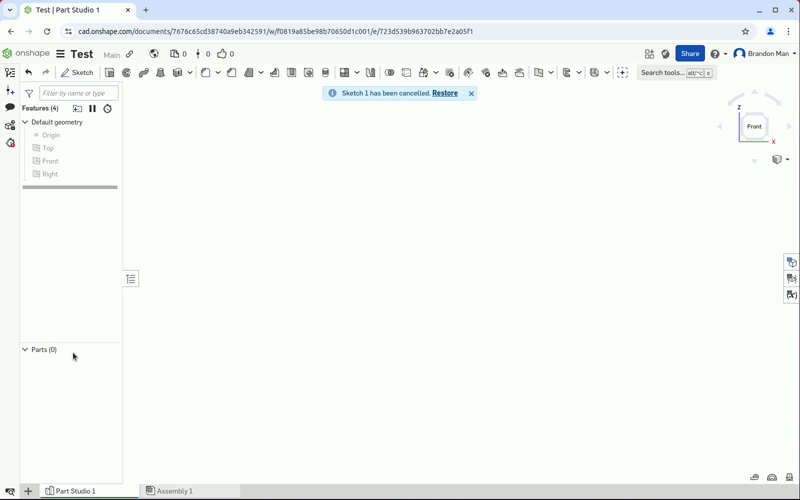
key(shift+y)
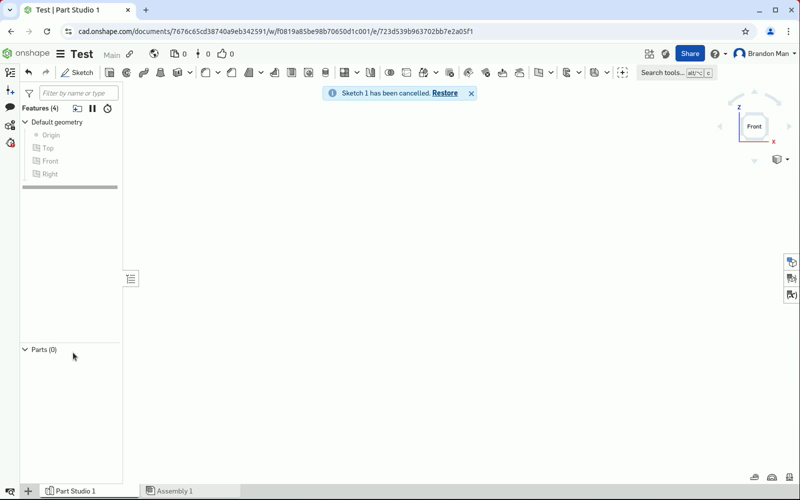
key(shift+s)
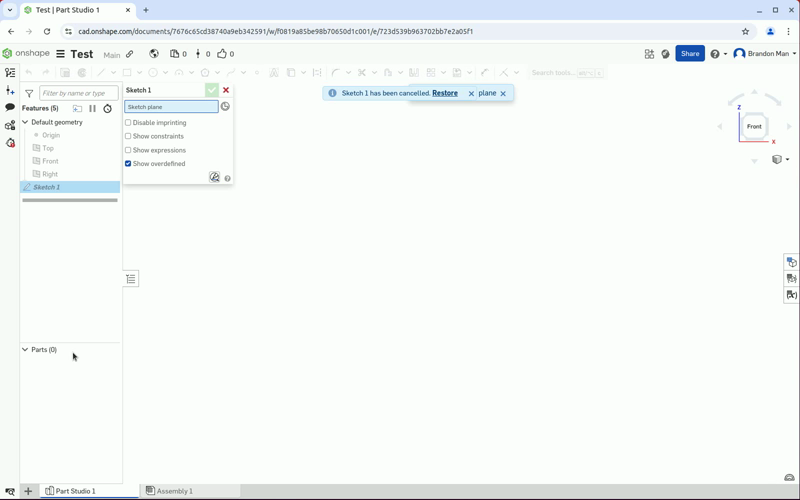
mouse_move(73, 163)
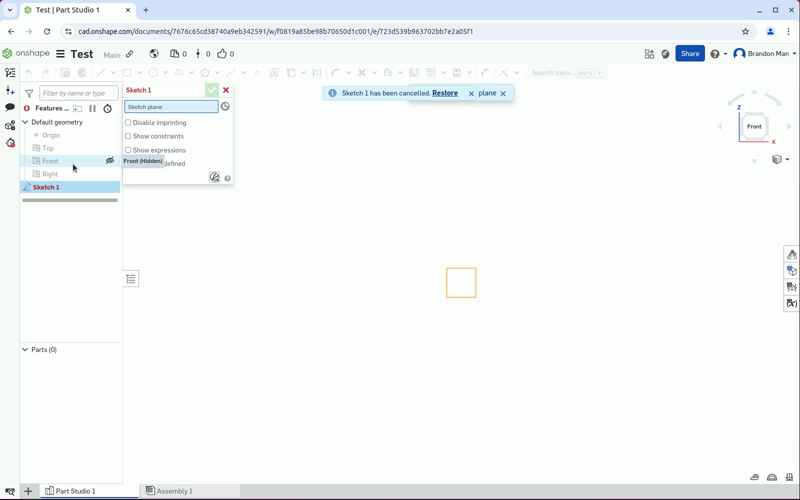
click(73, 163)
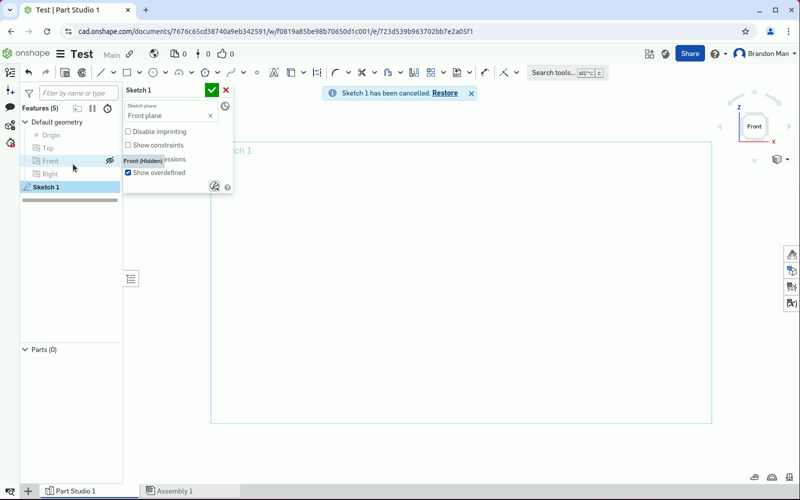
mouse_move(73, 352)
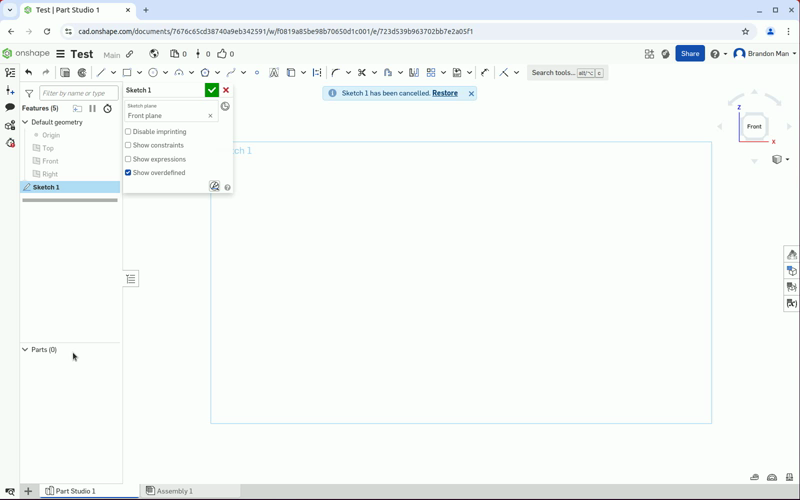
key(y)
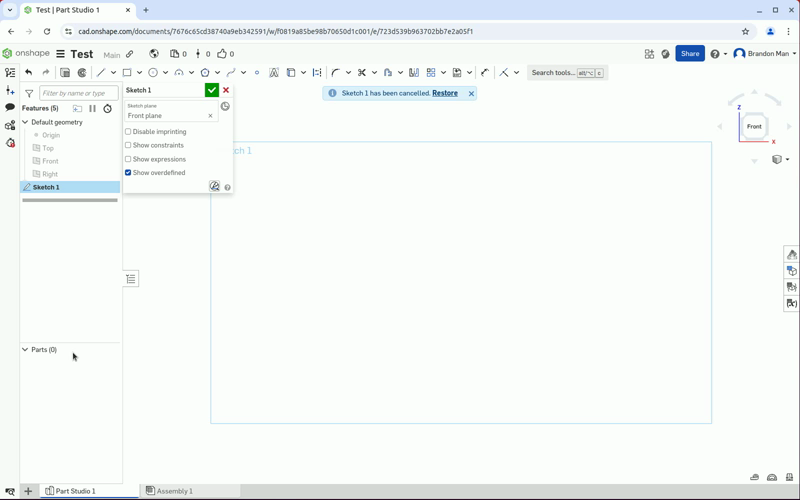
key(l)
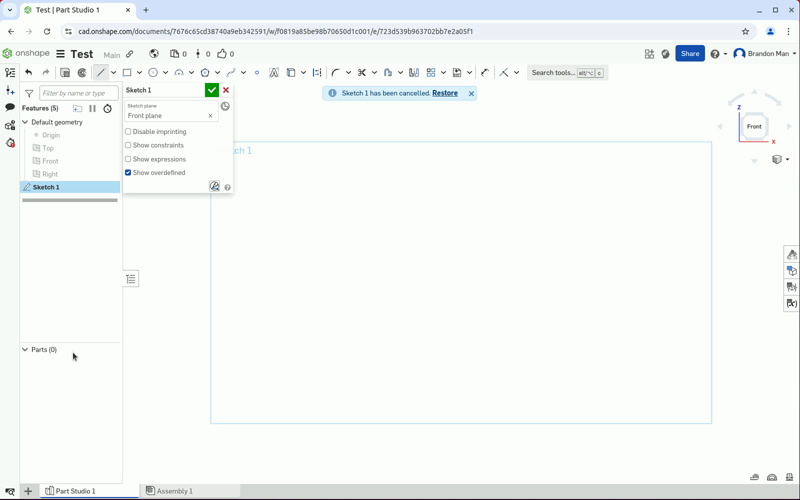
key_down(shift)
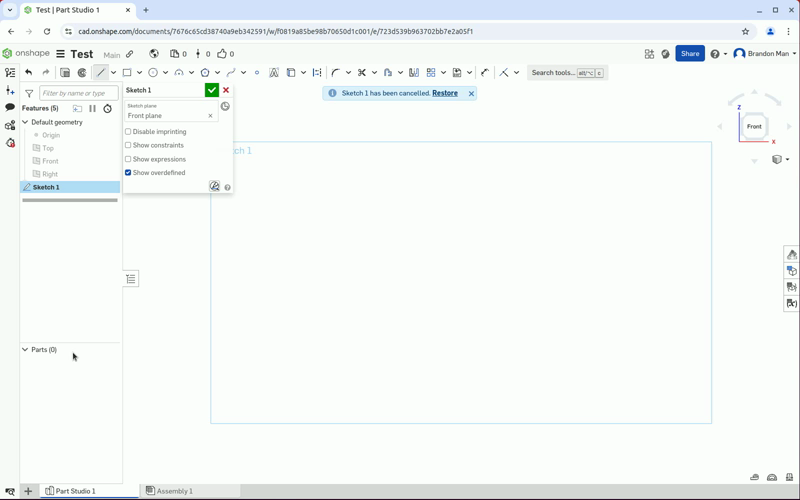
mouse_move(361, 328)
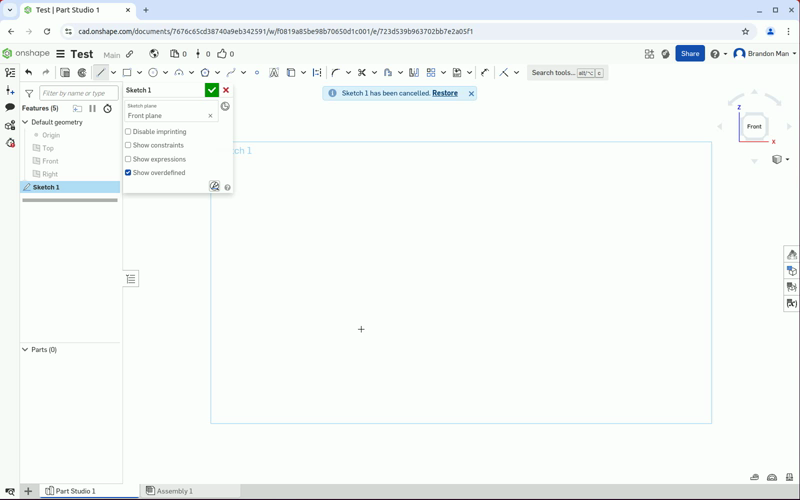
click(361, 328)
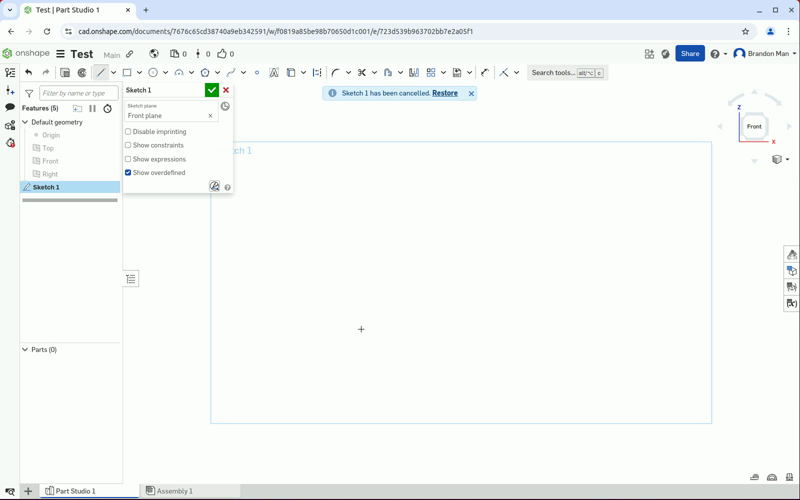
key_up(shift)
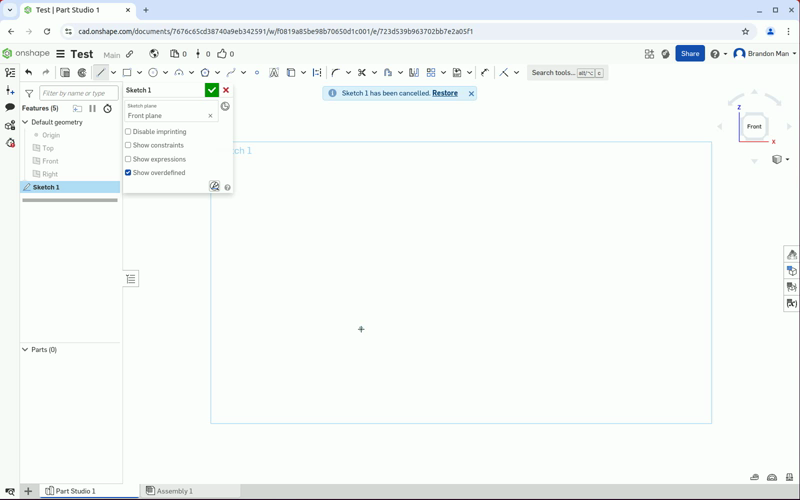
key_down(shift)
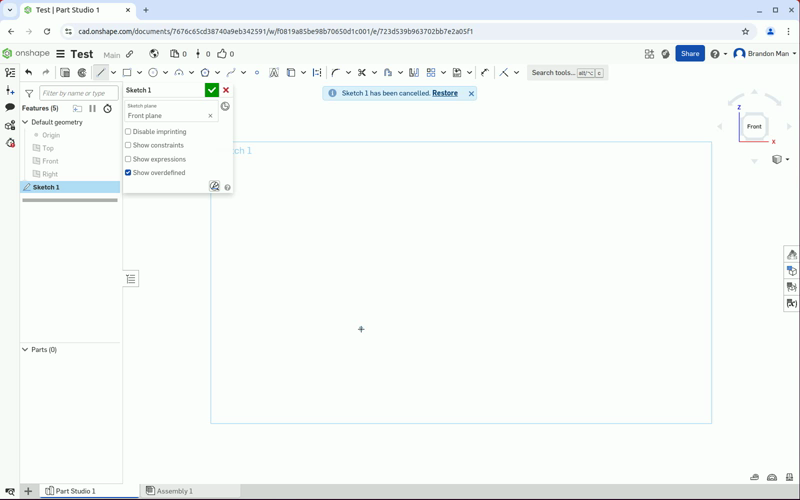
mouse_move(559, 328)
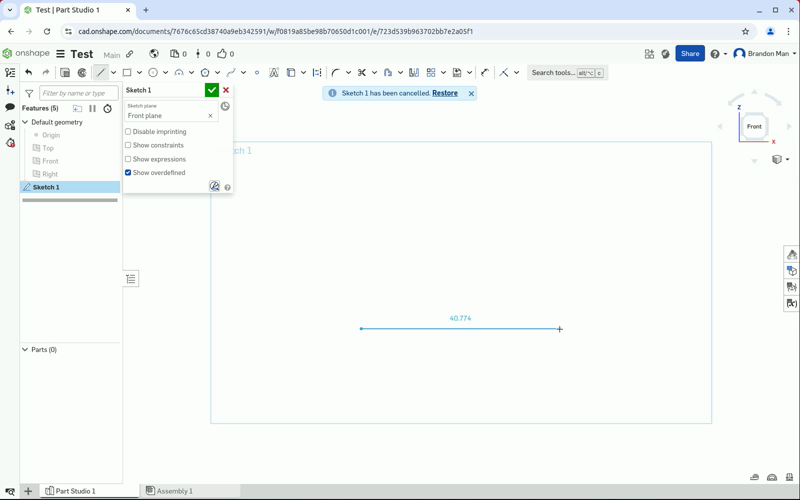
click(559, 328)
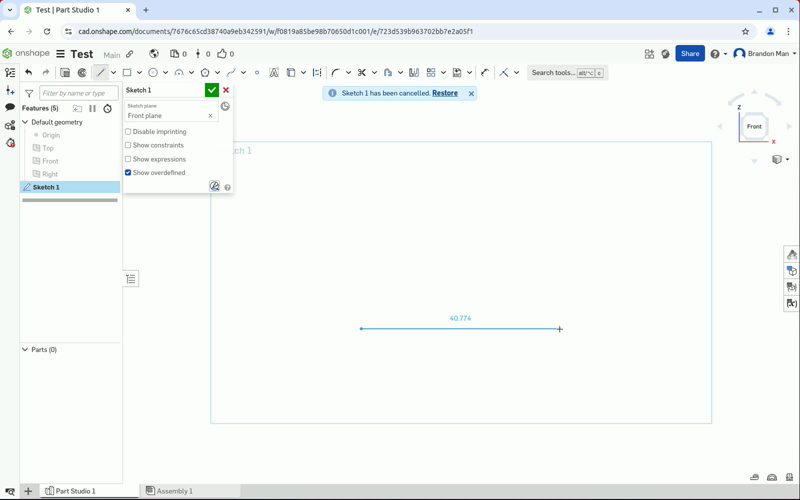
key_up(shift)
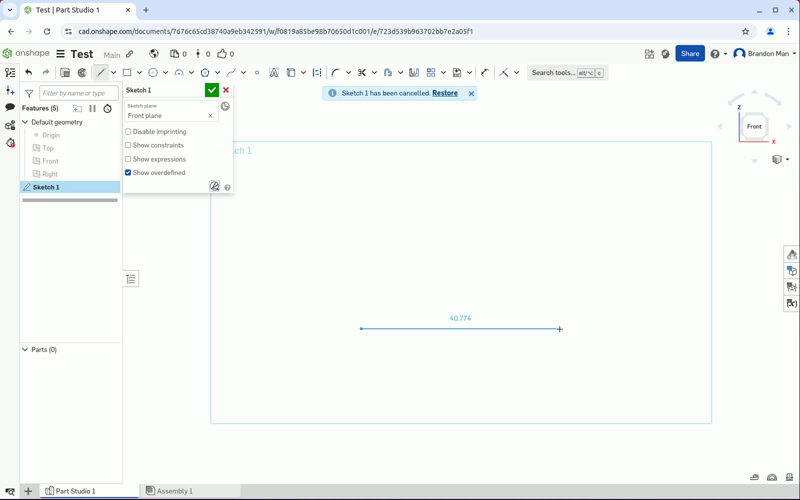
key_down(shift)
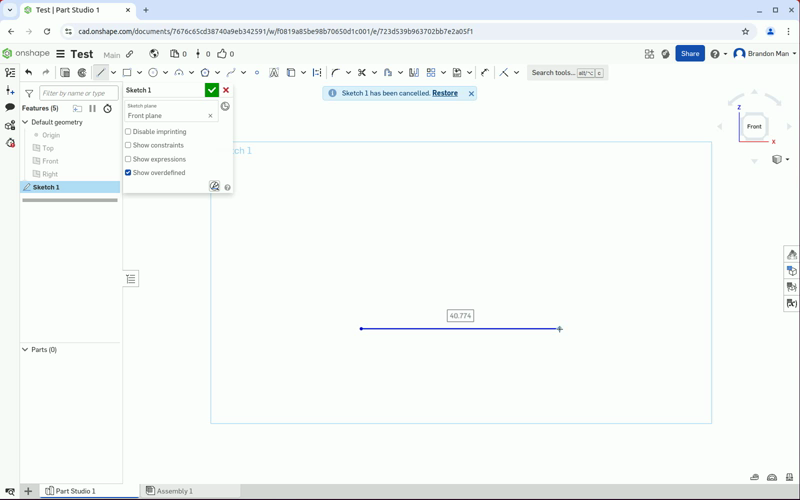
mouse_move(494, 236)
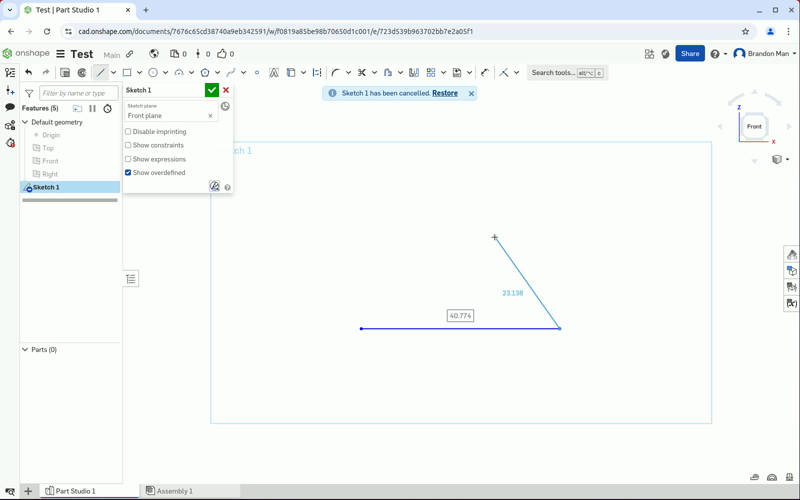
click(494, 236)
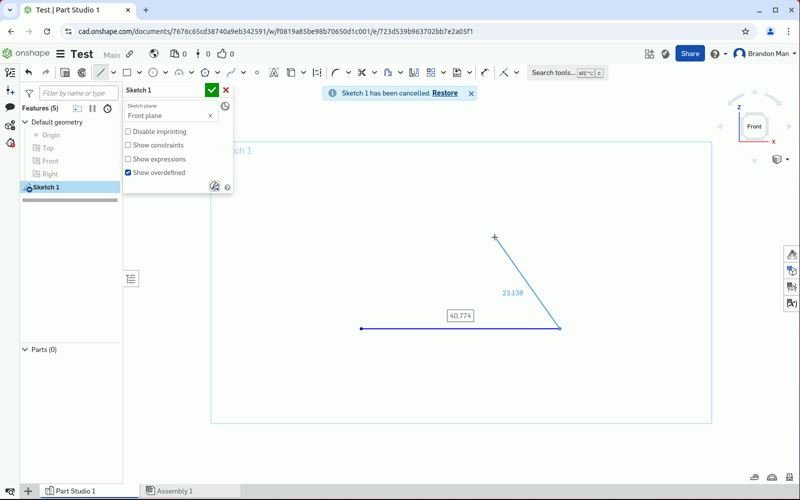
key_up(shift)
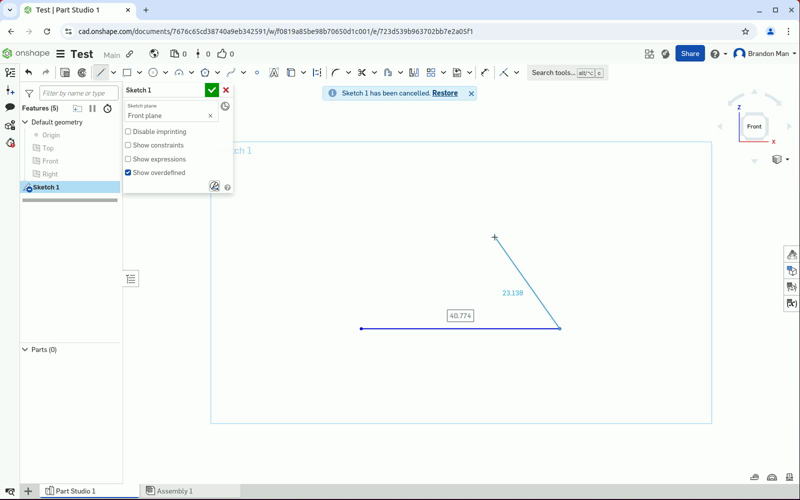
key_down(shift)
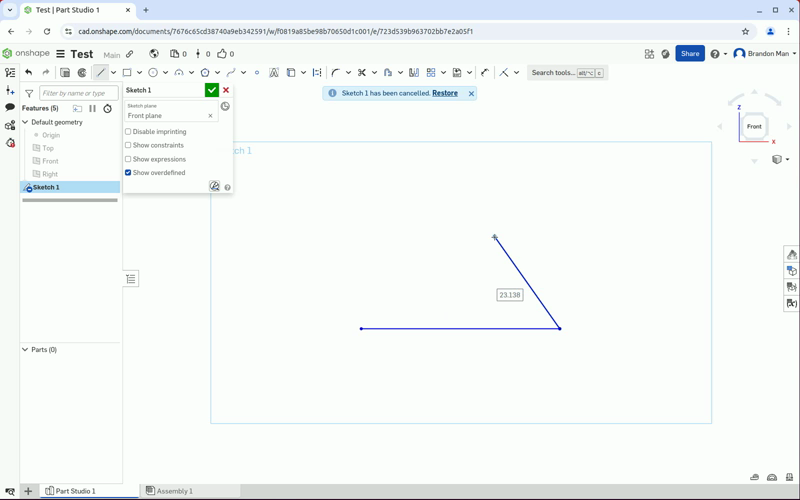
mouse_move(426, 236)
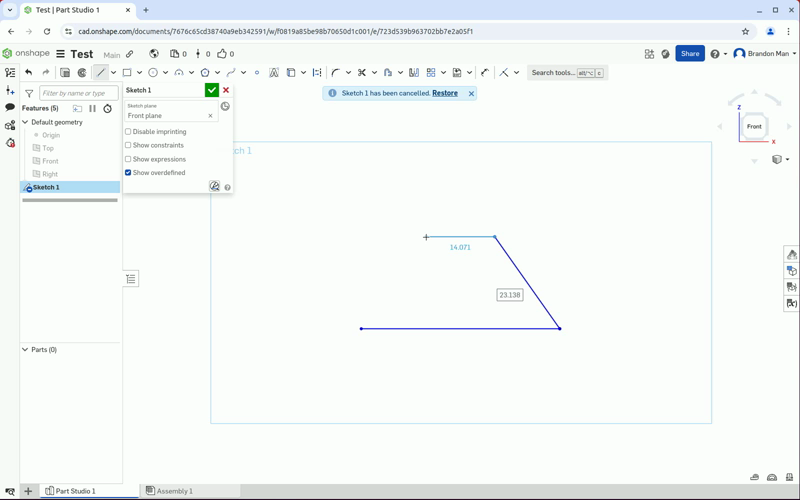
click(426, 236)
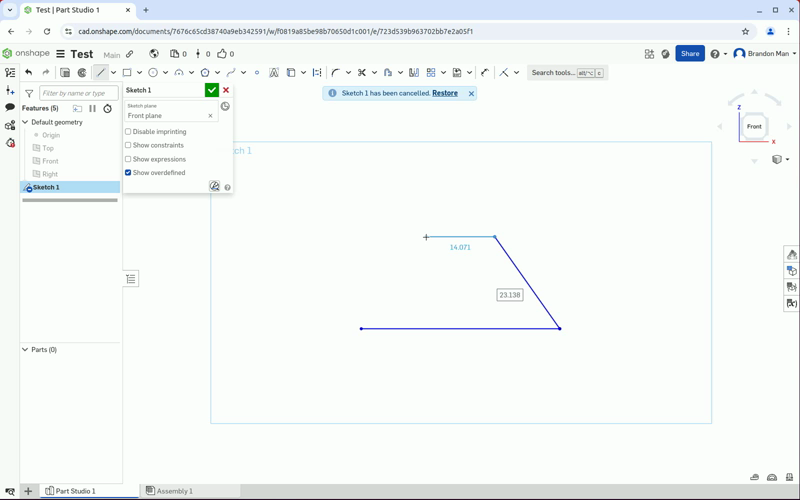
key_up(shift)
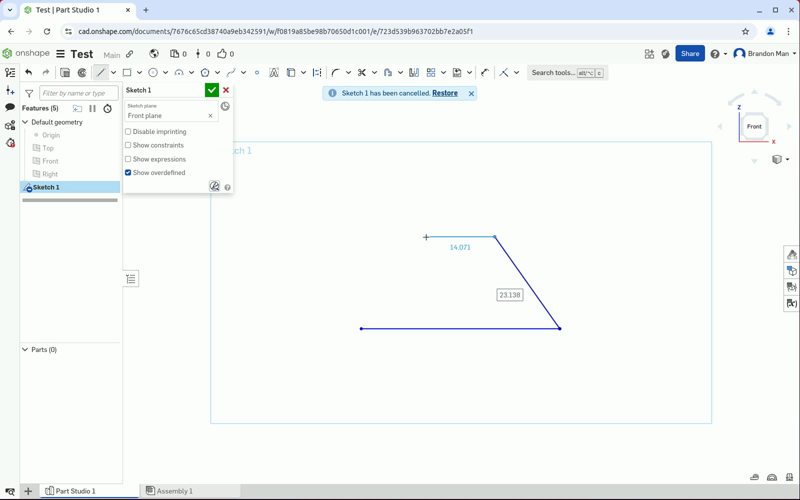
key_down(shift)
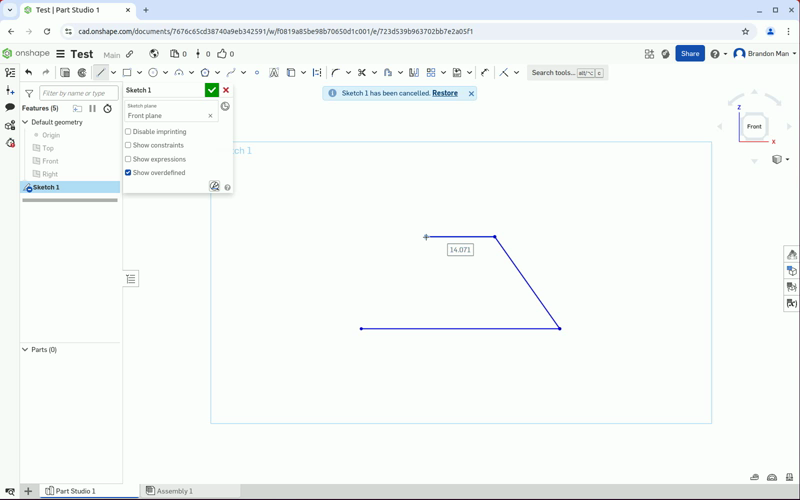
mouse_move(361, 328)
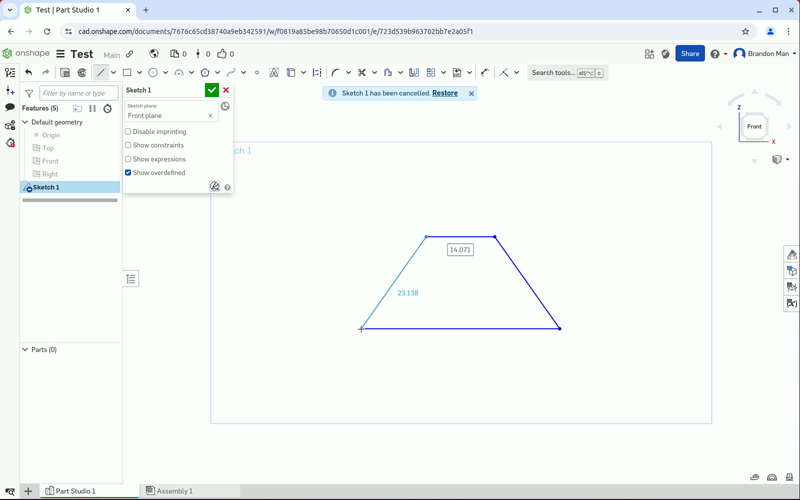
key_up(shift)
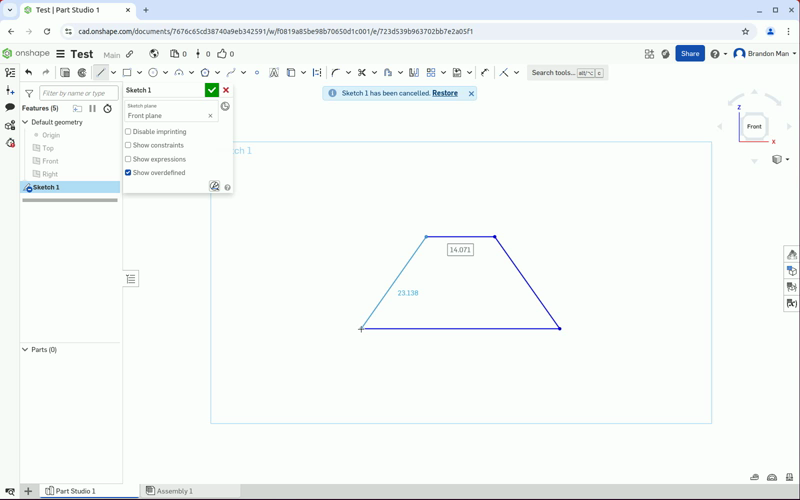
click(361, 328)
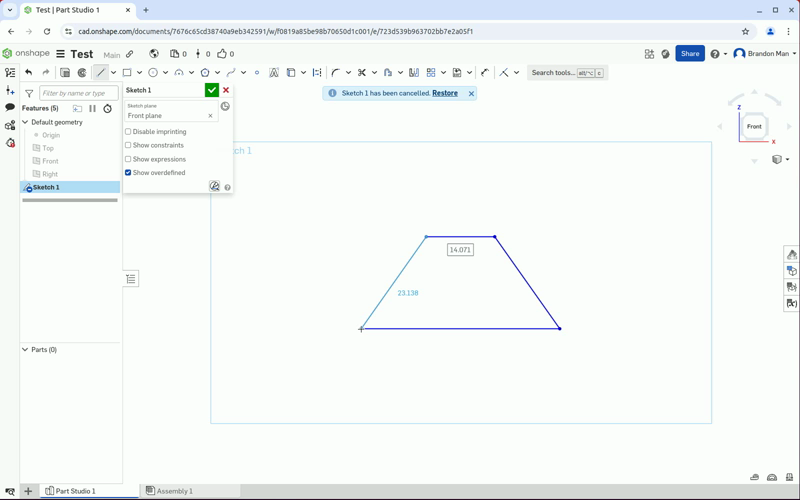
key(esc)
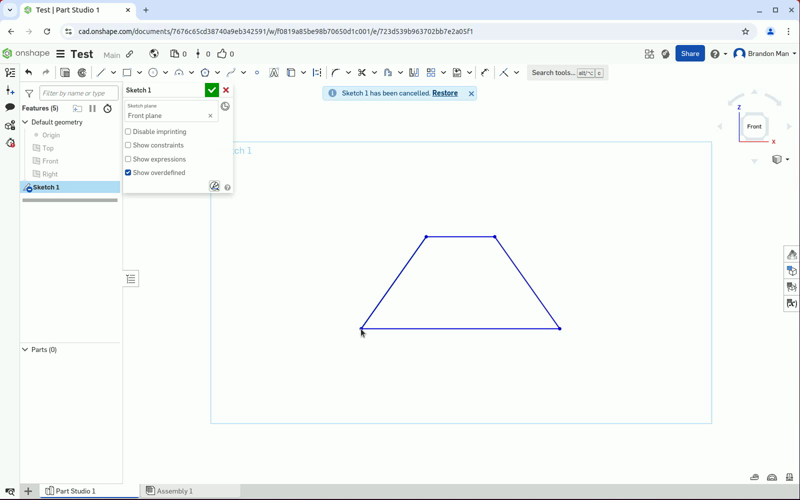
mouse_move(455, 299)
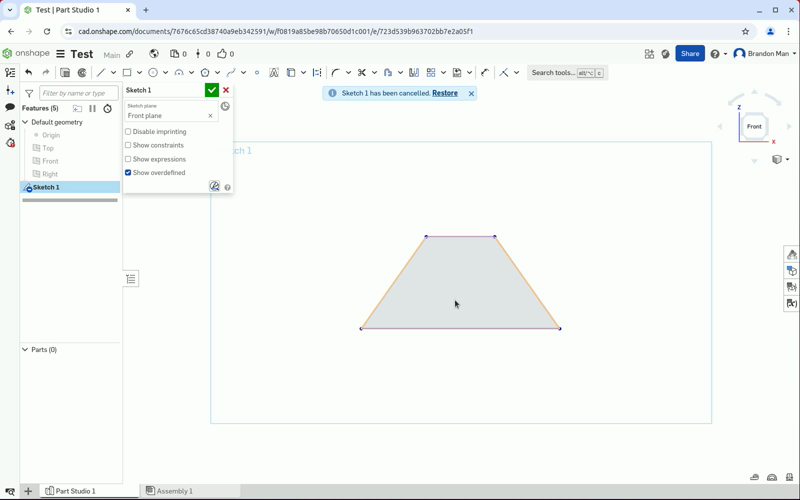
click(455, 299)
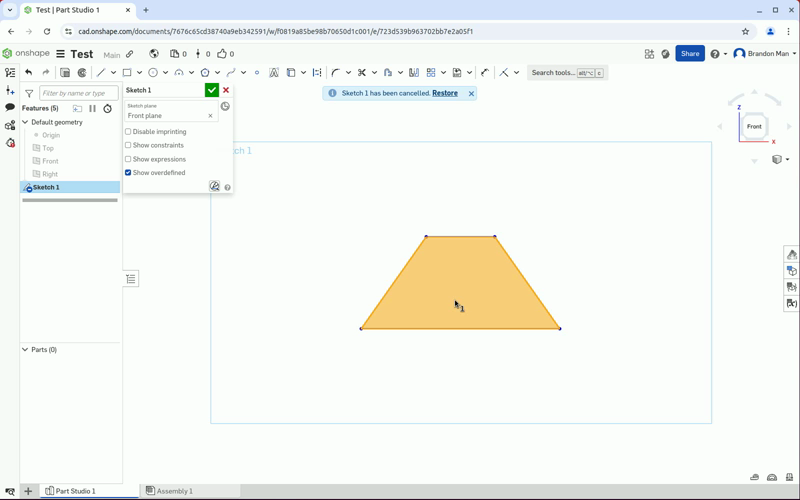
mouse_move(73, 352)
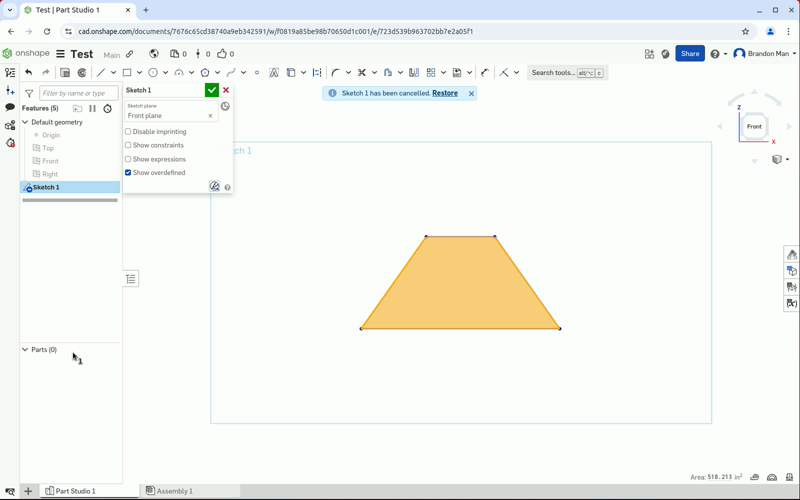
key(shift+y)
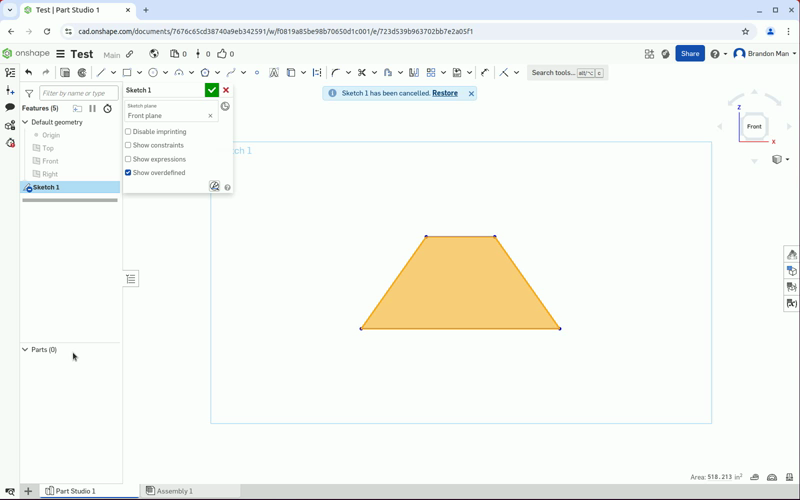
key(shift+e)
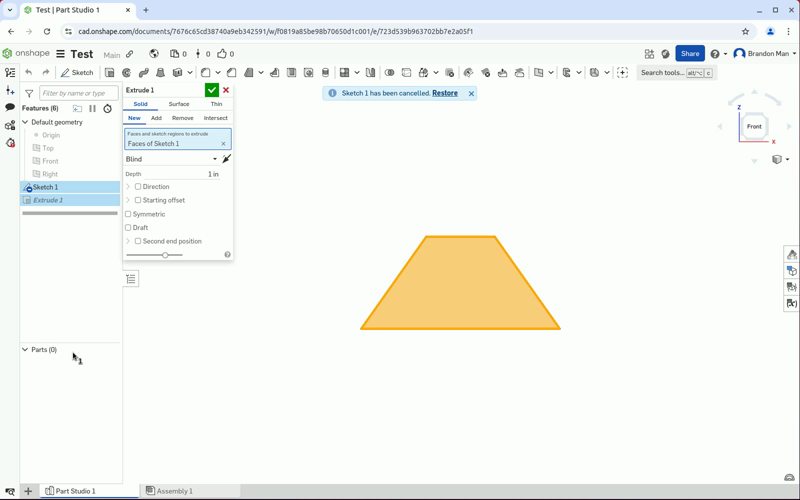
mouse_move(143, 106)
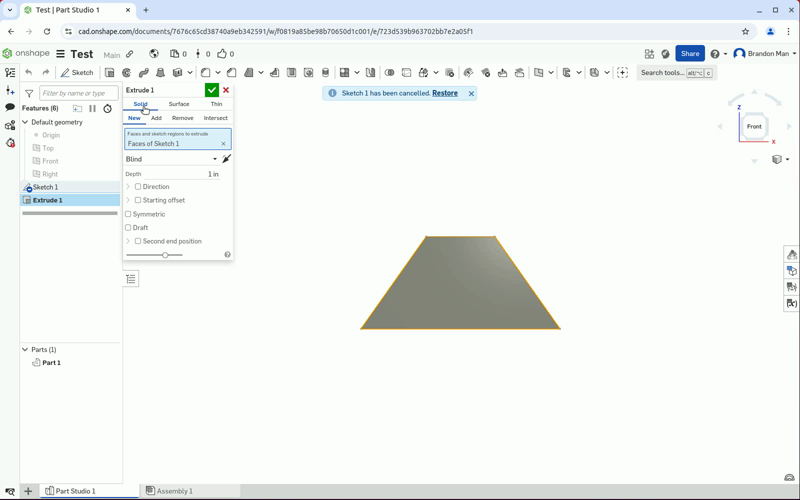
click(143, 106)
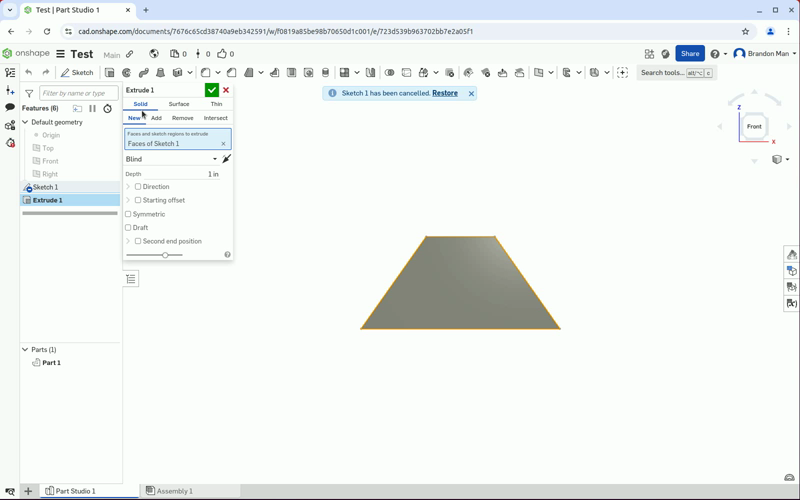
mouse_move(137, 120)
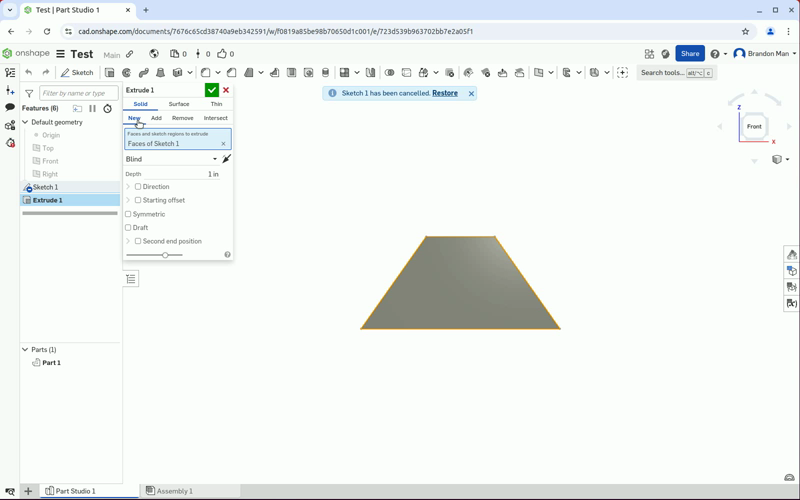
click(137, 120)
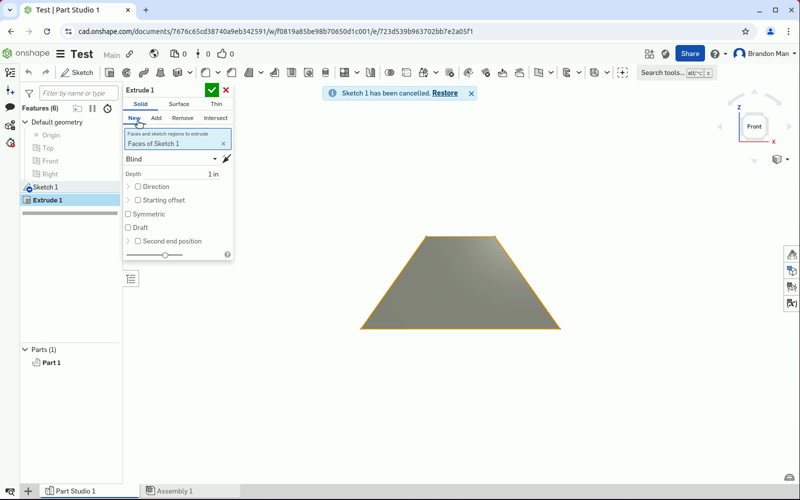
key(tab, 4)
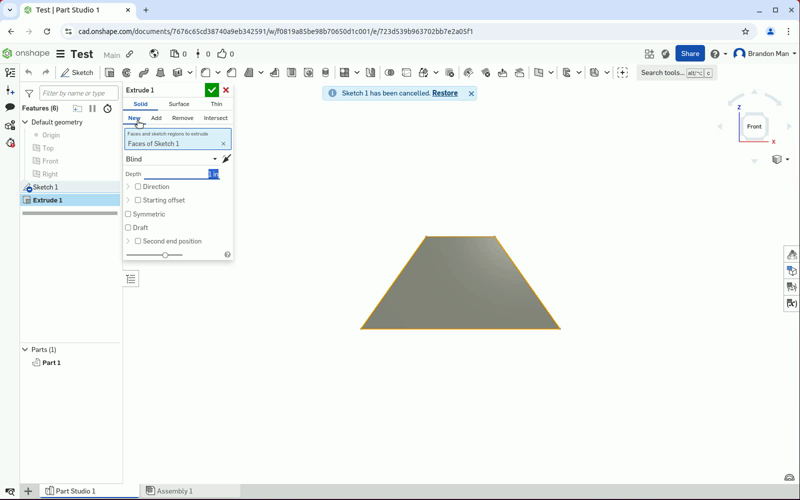
text(-23.108)
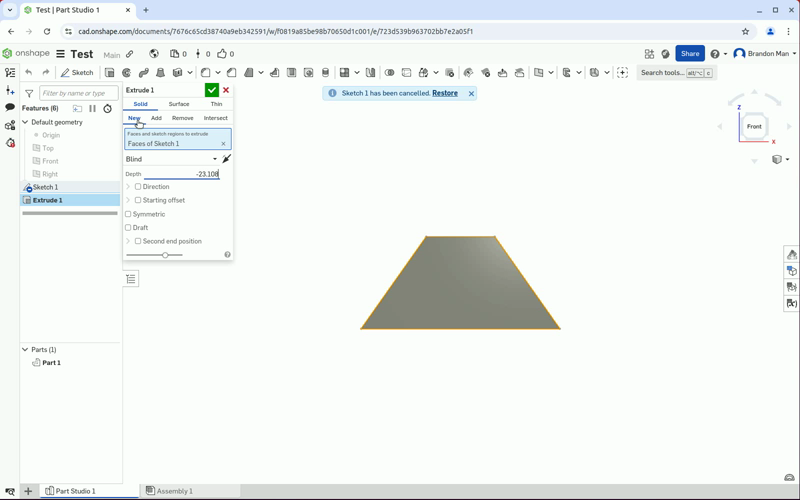
key(enter)
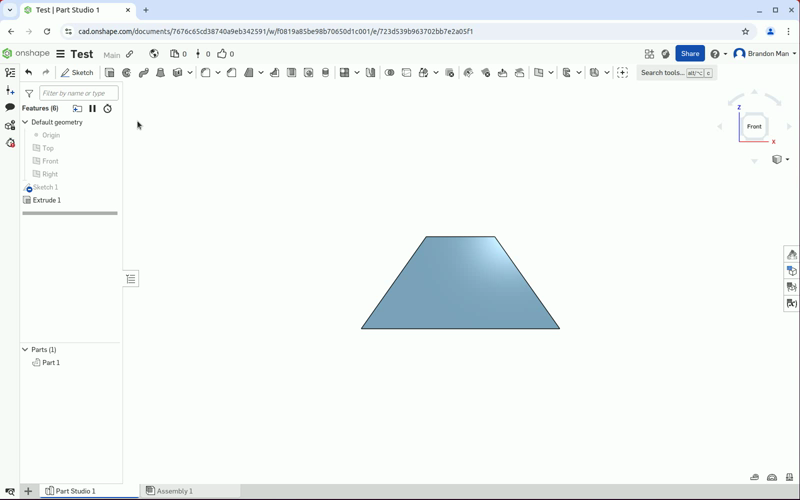
key(shift+h)
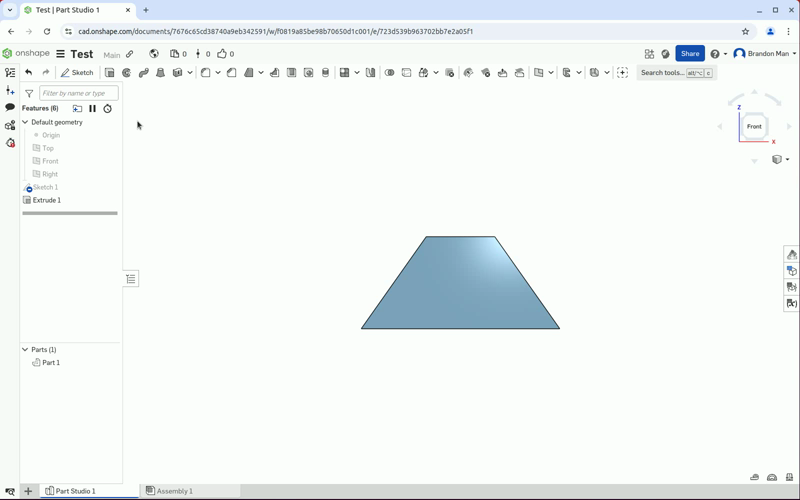
key(shift+h)
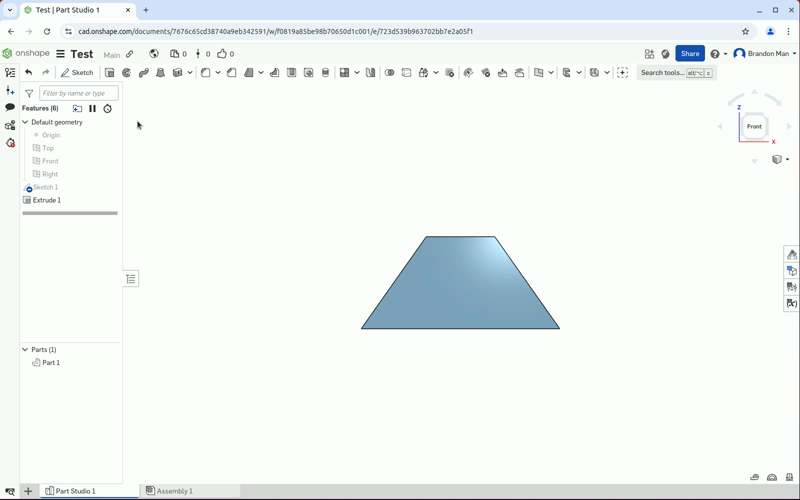
mouse_move(73, 189)
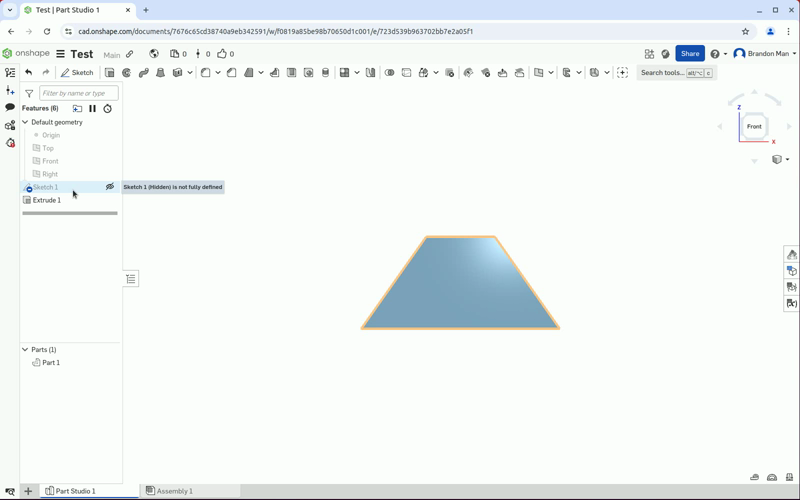
click(73, 189)
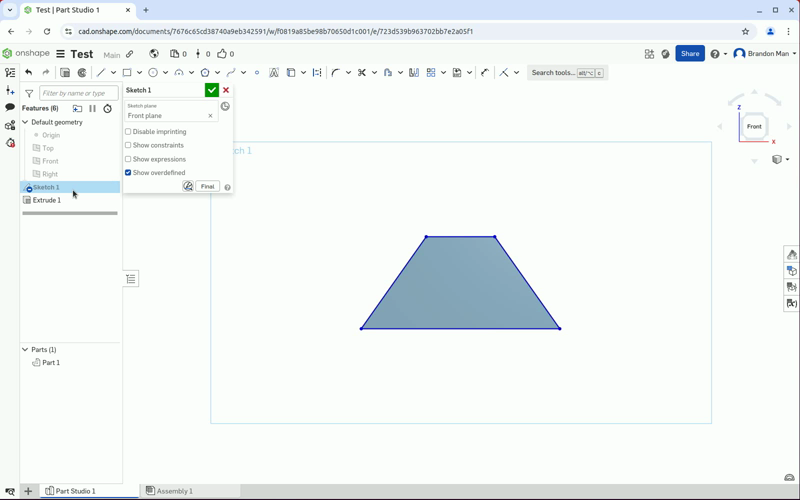
mouse_move(229, 92)
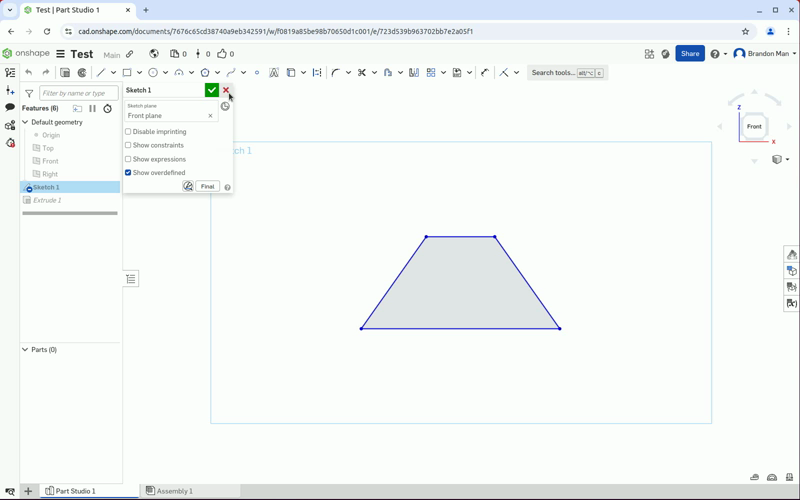
click(229, 92)
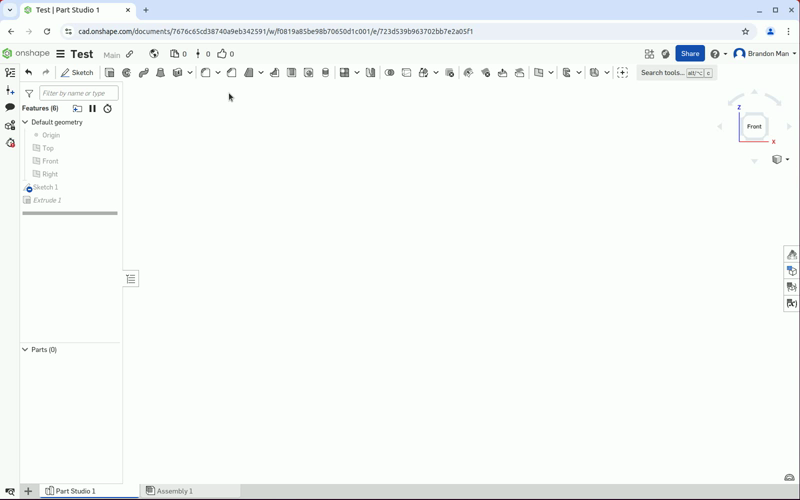
mouse_move(73, 352)
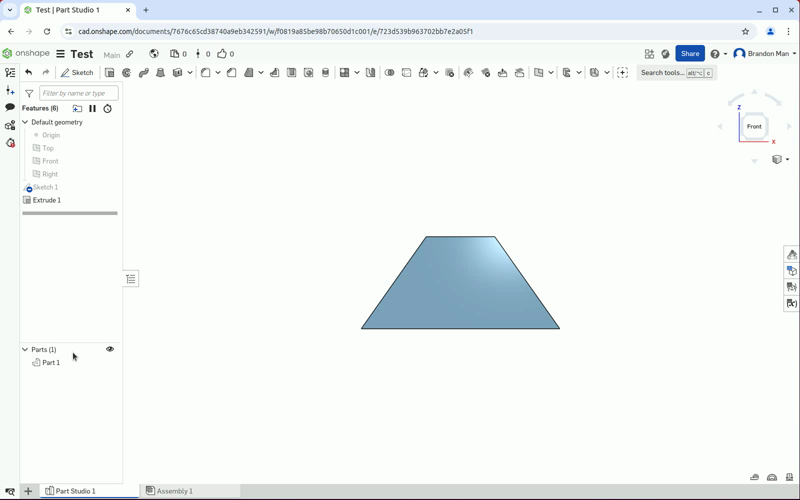
key(y)
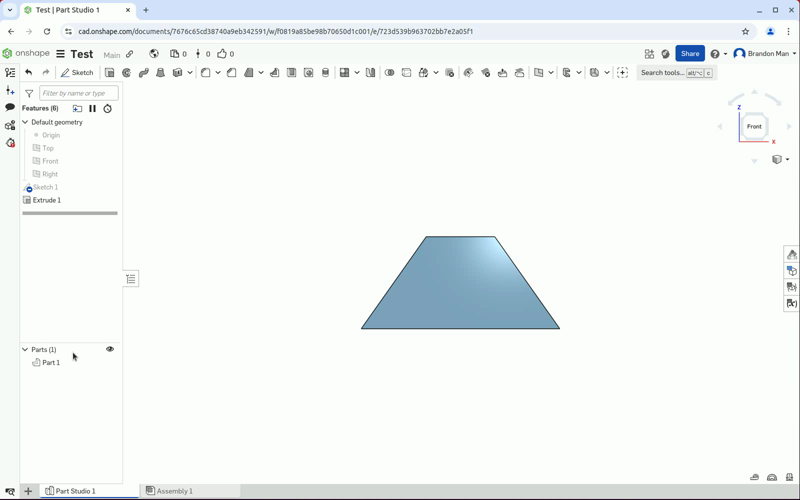
key(shift+p)
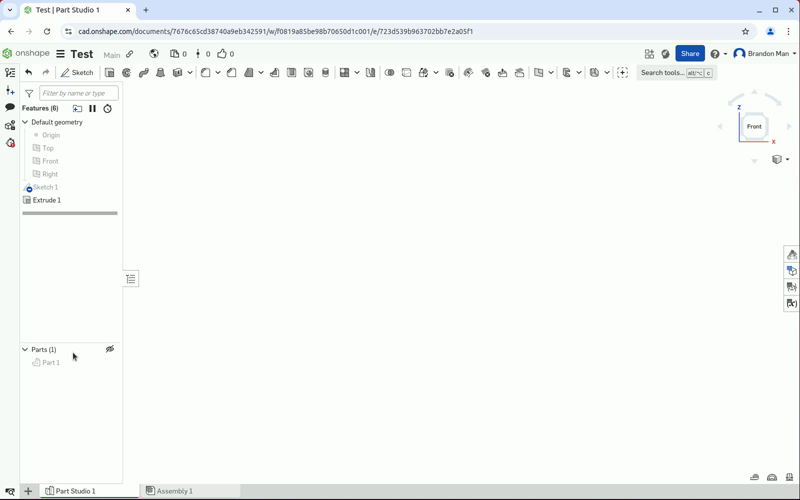
key(space)
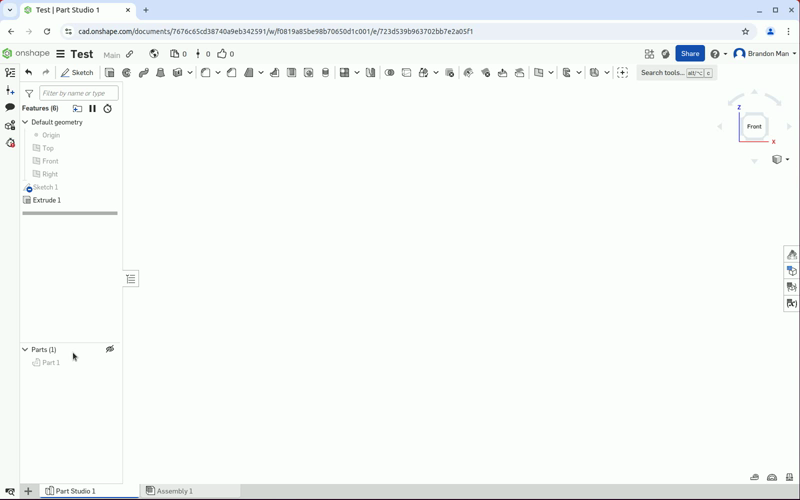
key_down(shift)
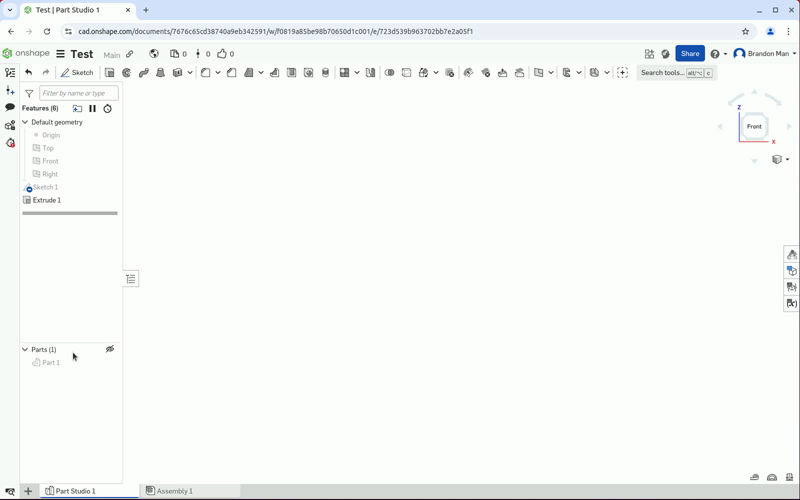
key(down)
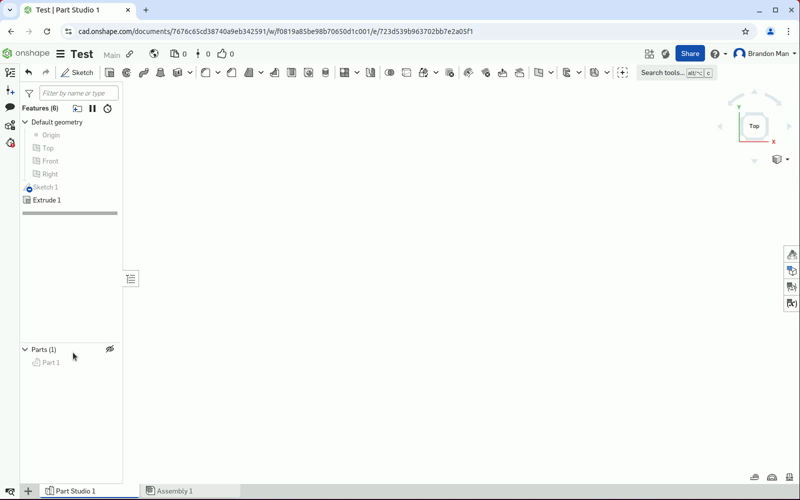
key_up(shift)
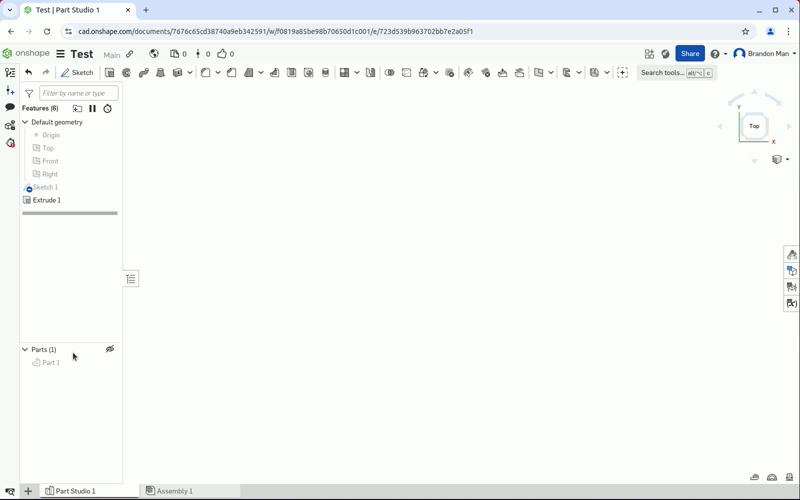
mouse_move(73, 352)
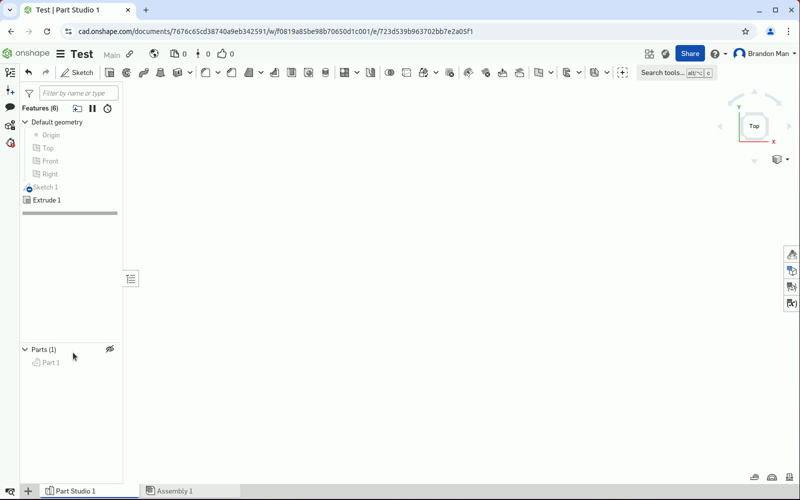
key(shift+y)
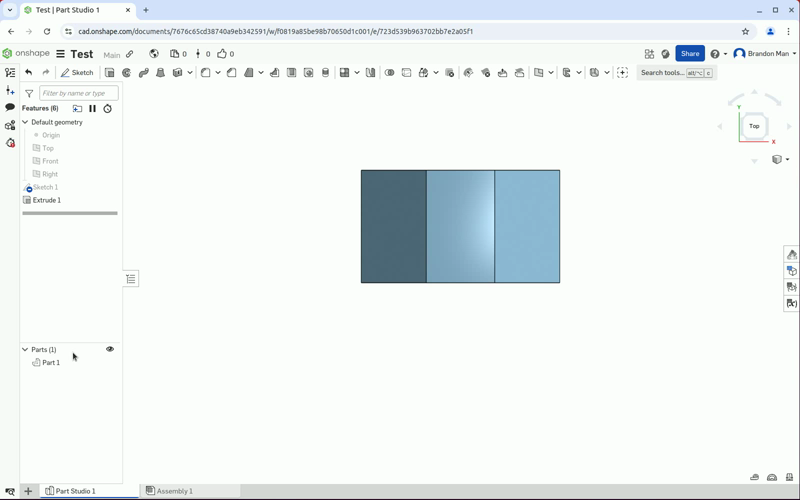
mouse_move(541, 75)
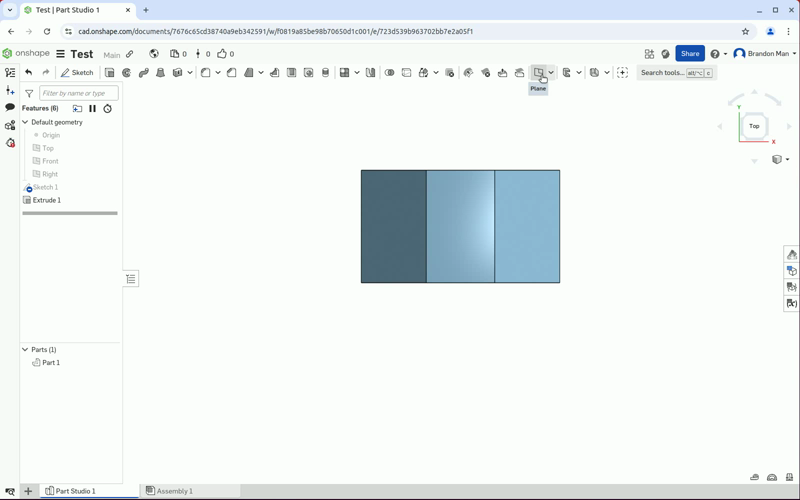
click(541, 75)
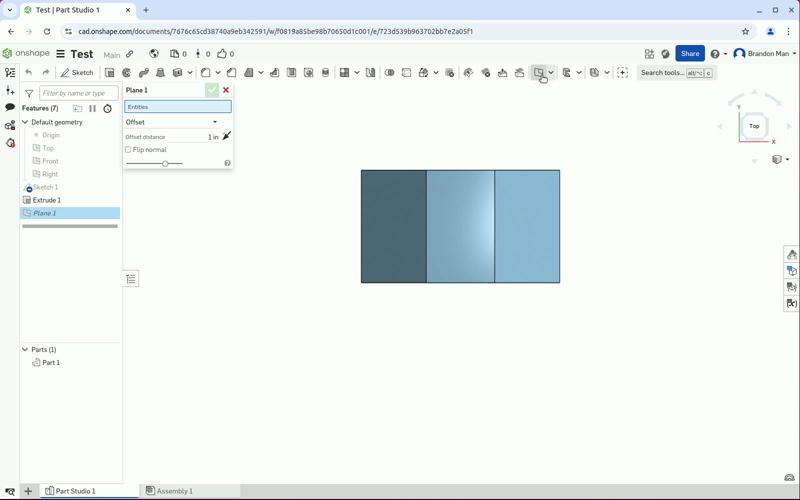
mouse_move(73, 150)
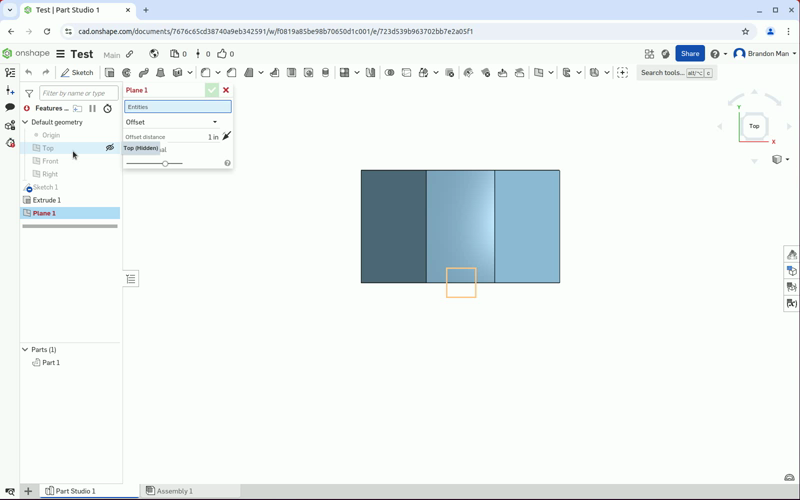
click(73, 150)
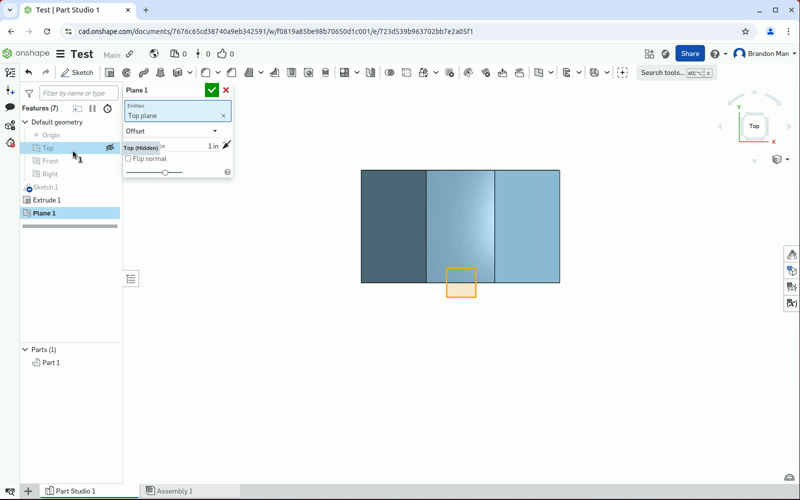
key(tab, 2)
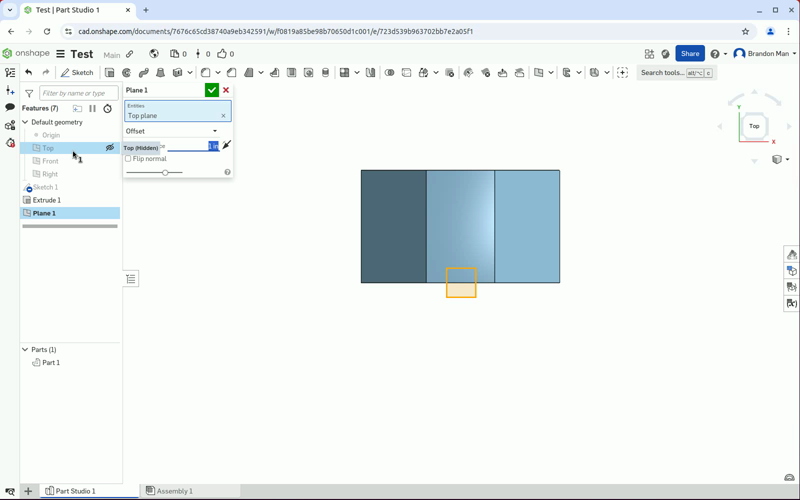
text(9.397)
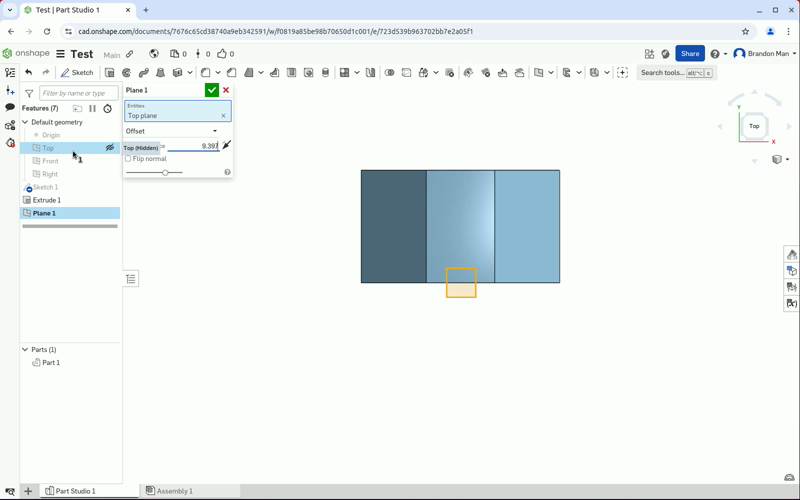
key(enter, 2)
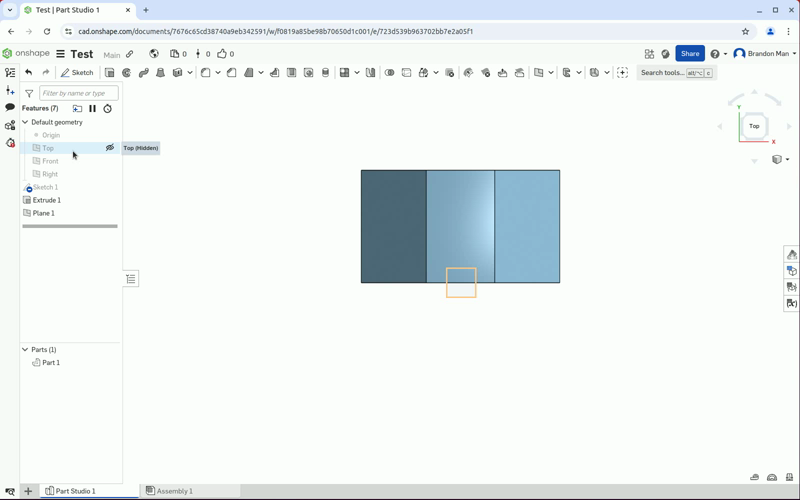
key(shift+s)
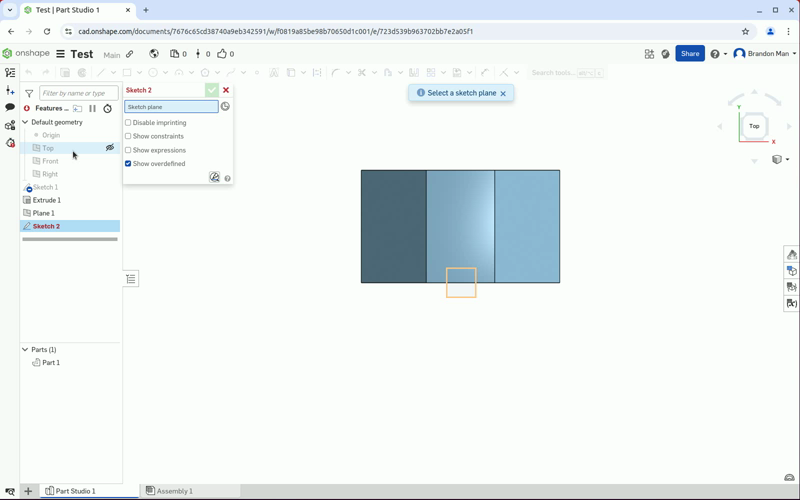
mouse_move(73, 215)
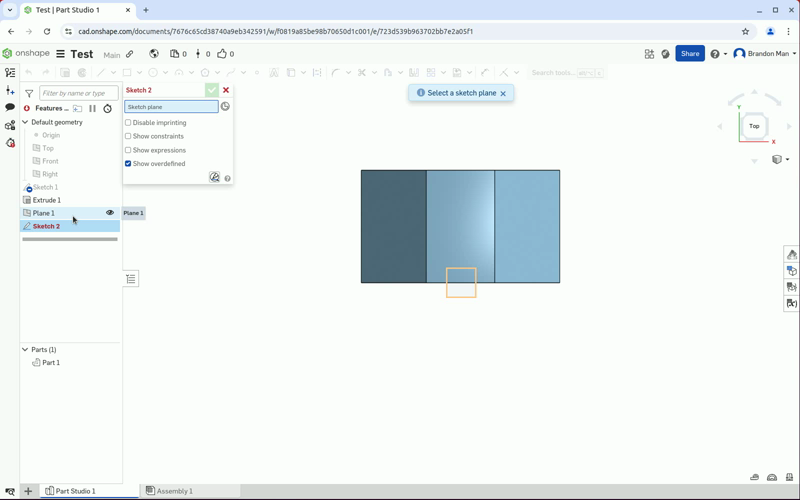
click(73, 215)
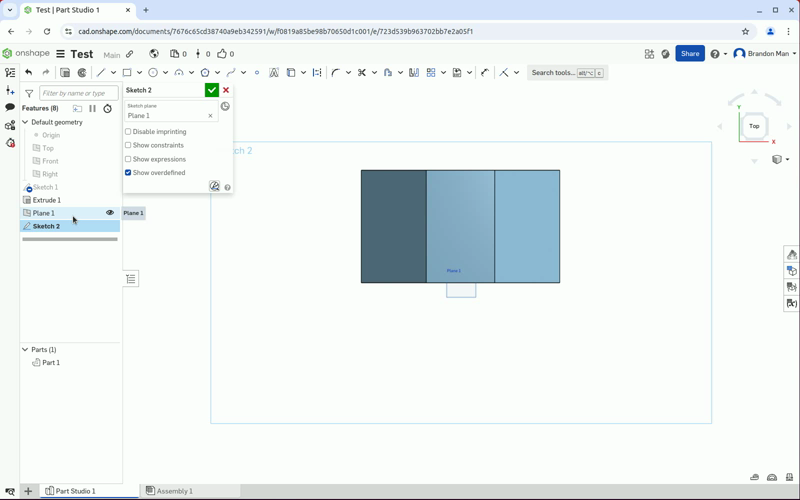
mouse_move(73, 352)
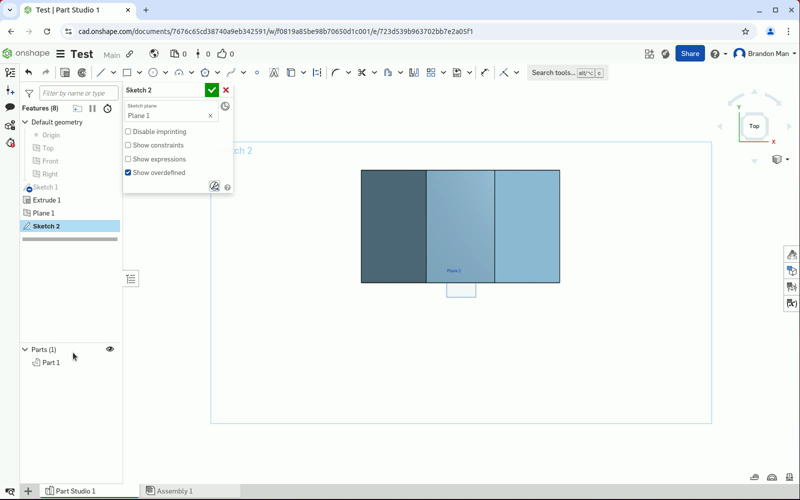
key(y)
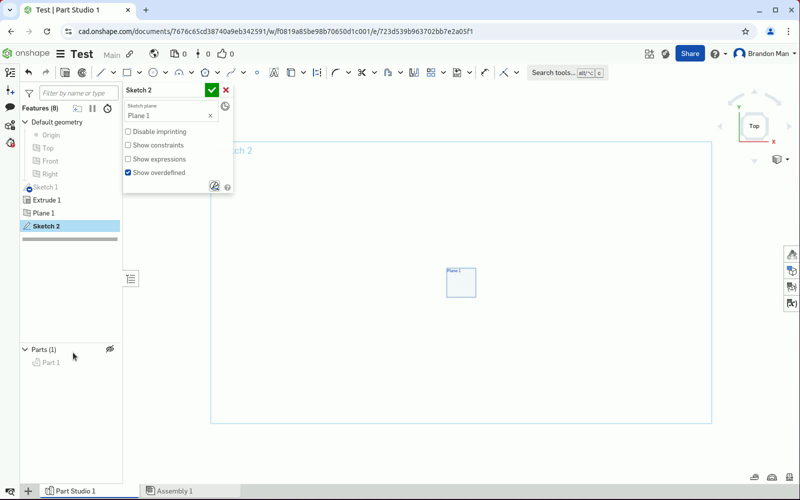
key(l)
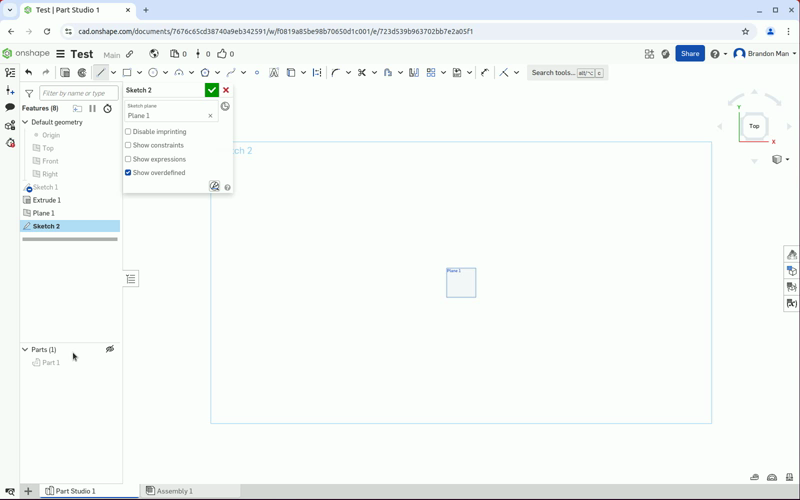
key_down(shift)
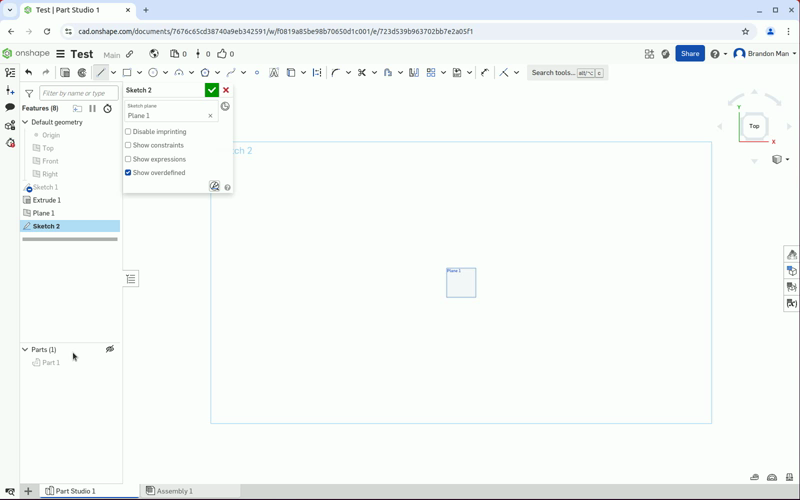
mouse_move(438, 282)
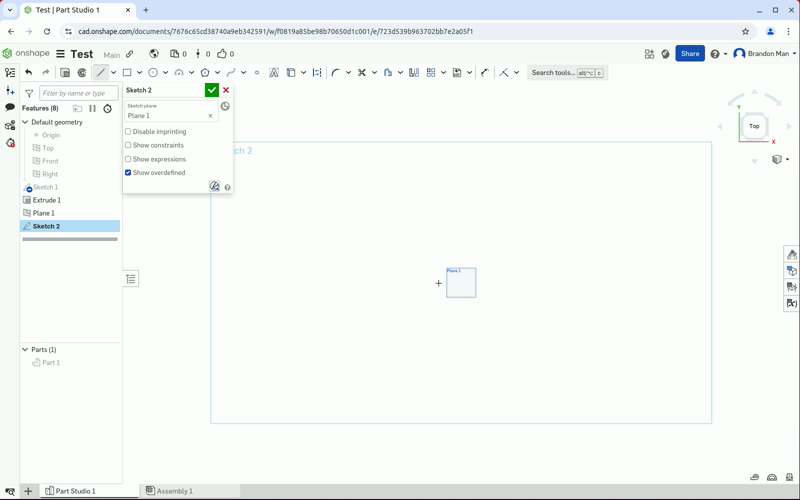
click(438, 282)
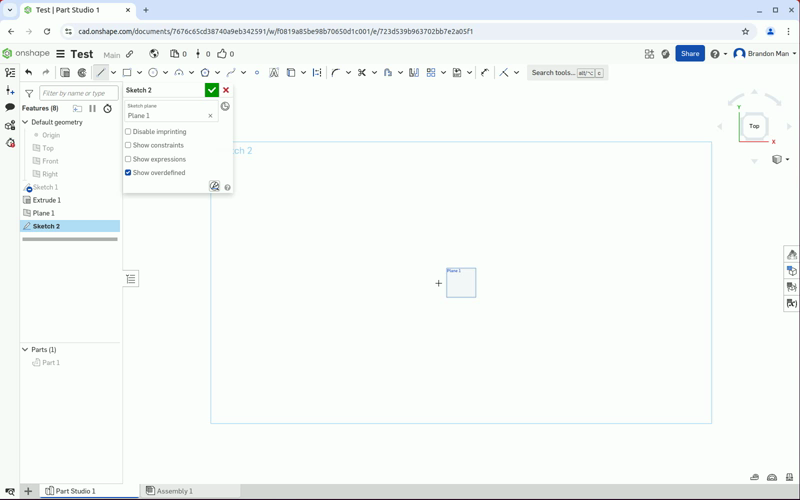
key_up(shift)
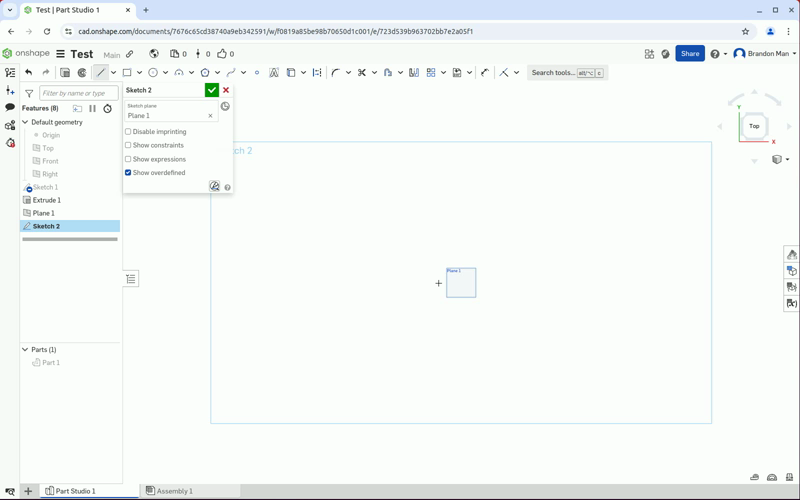
key_down(shift)
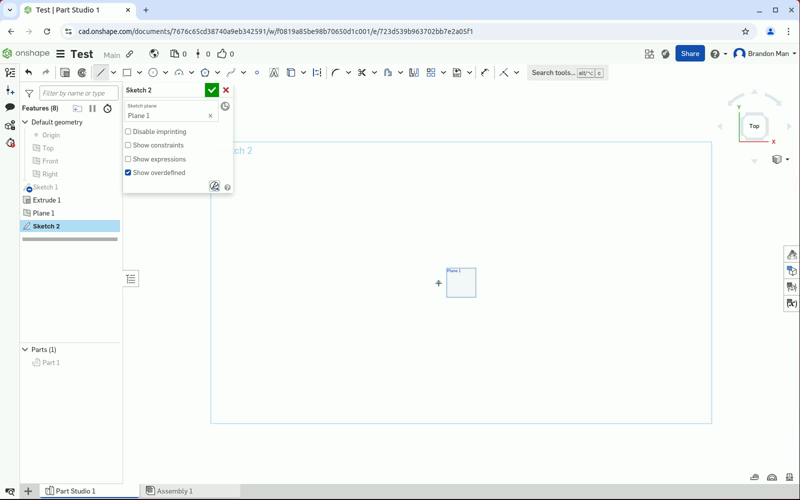
mouse_move(468, 282)
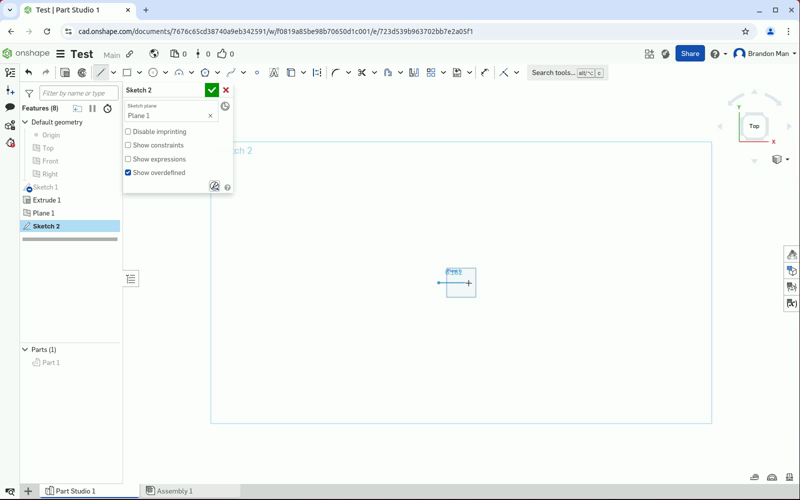
mouse_move(483, 282)
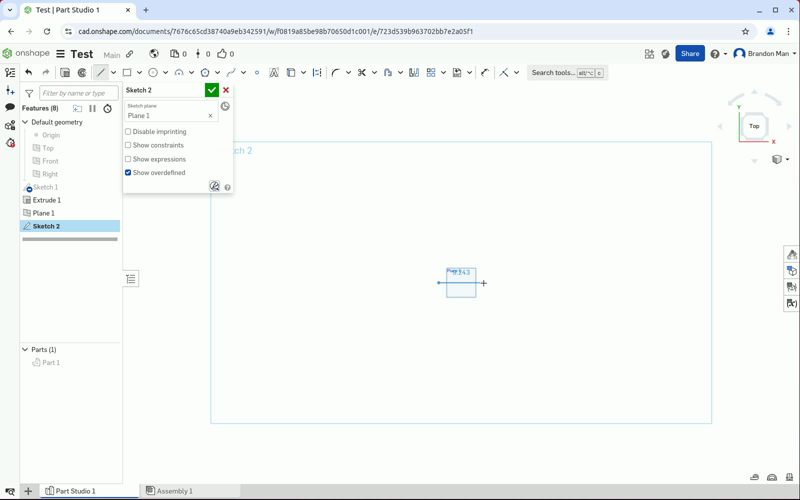
click(483, 282)
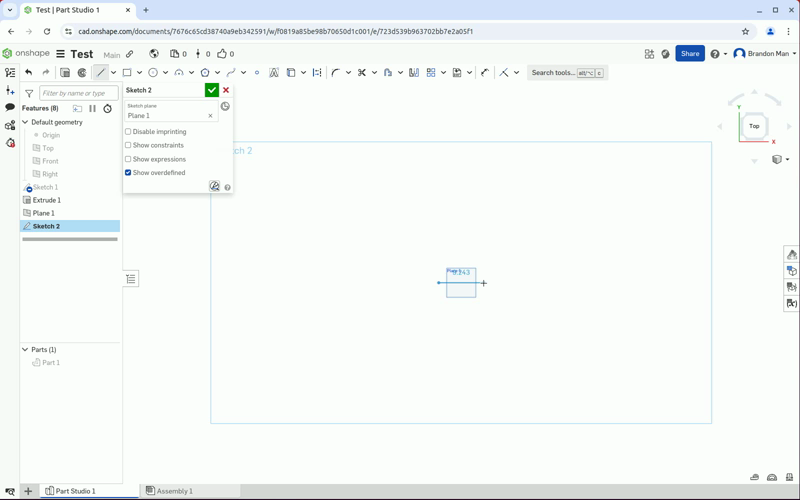
key_up(shift)
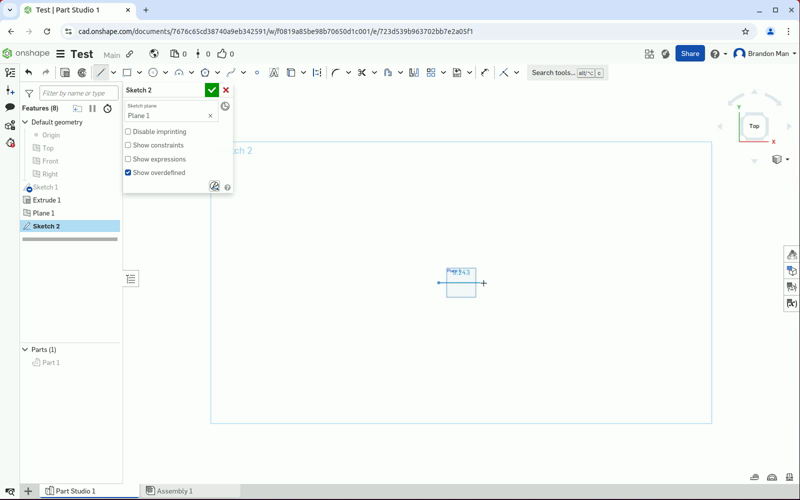
key_down(shift)
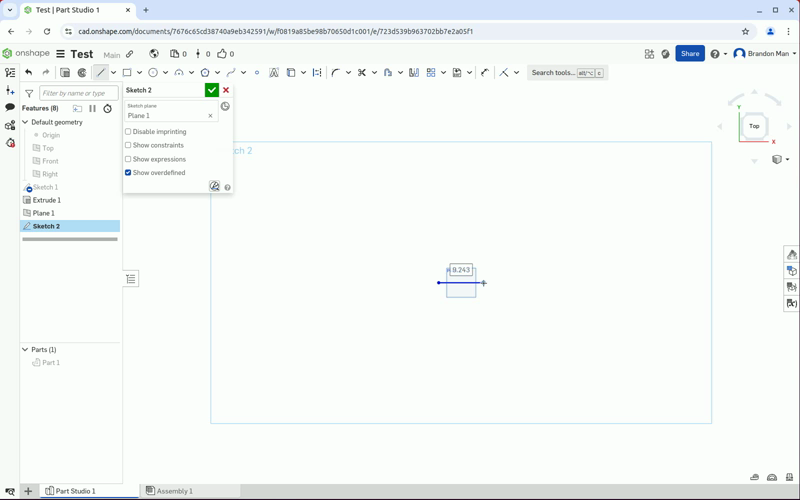
mouse_move(513, 282)
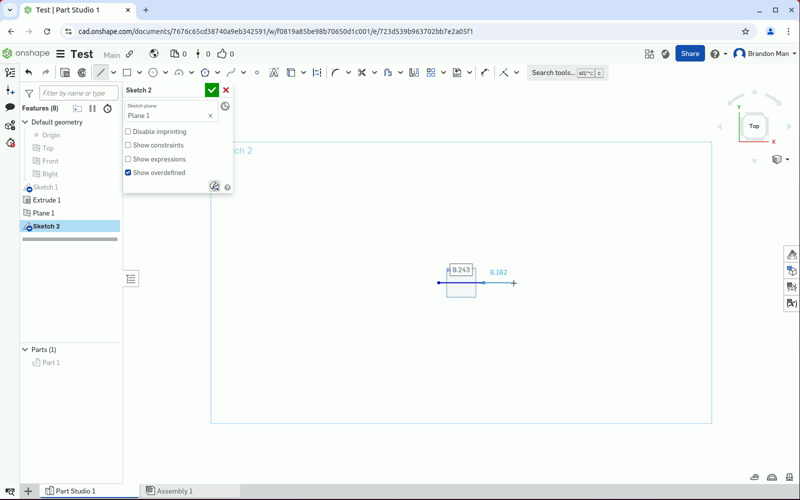
mouse_move(483, 244)
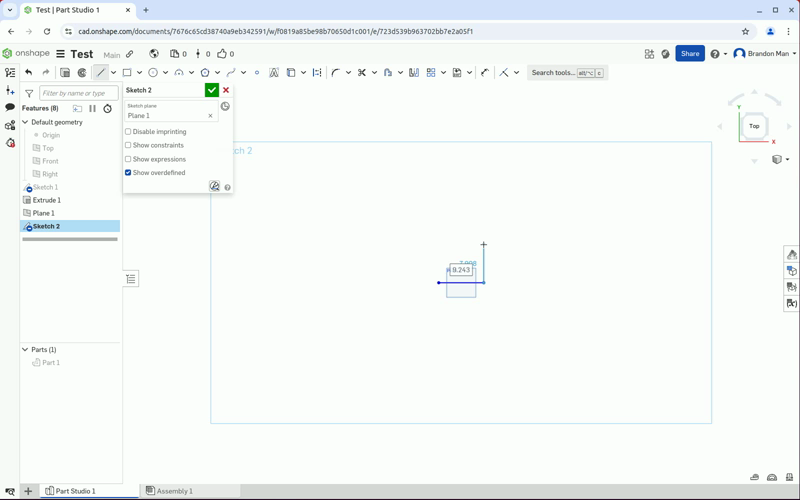
click(483, 244)
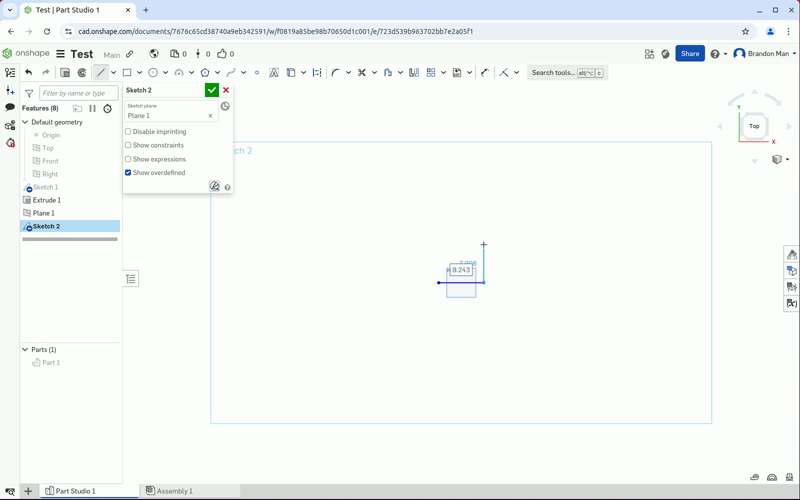
key_up(shift)
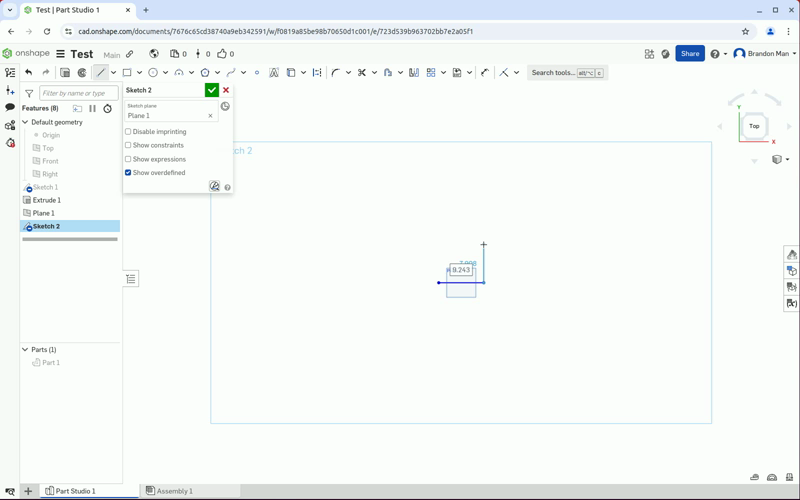
key_down(shift)
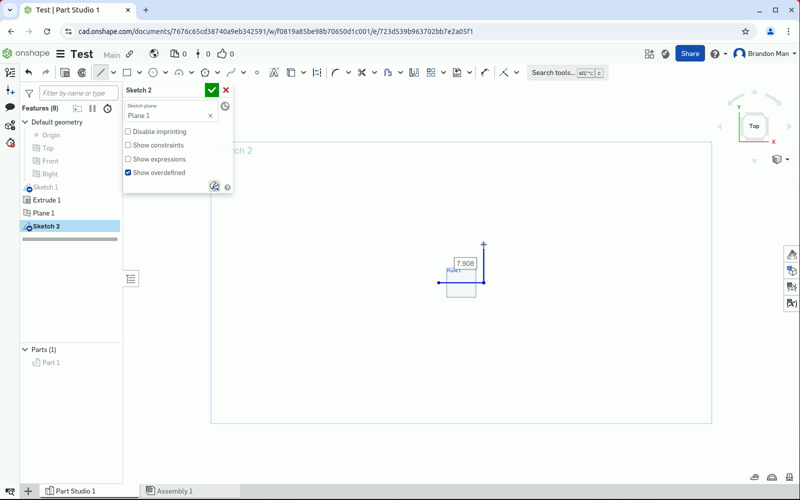
mouse_move(513, 244)
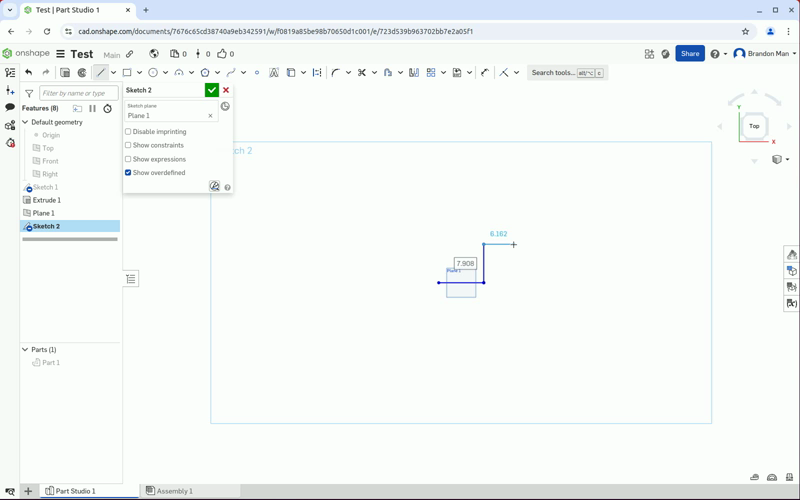
mouse_move(438, 244)
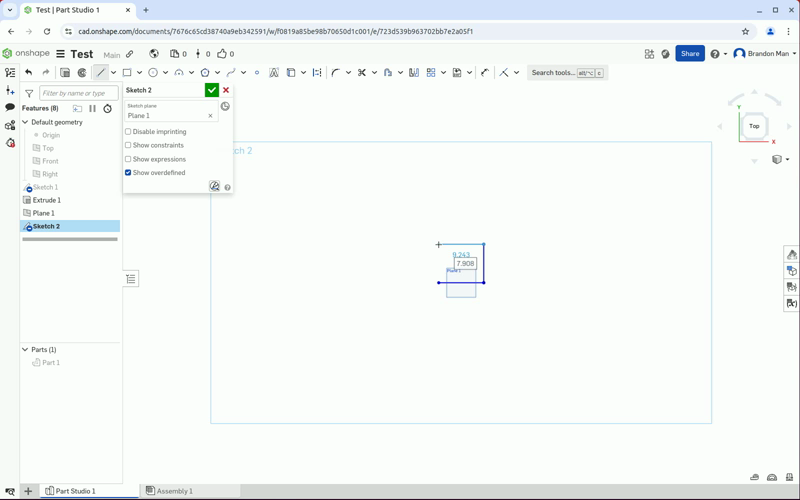
click(438, 244)
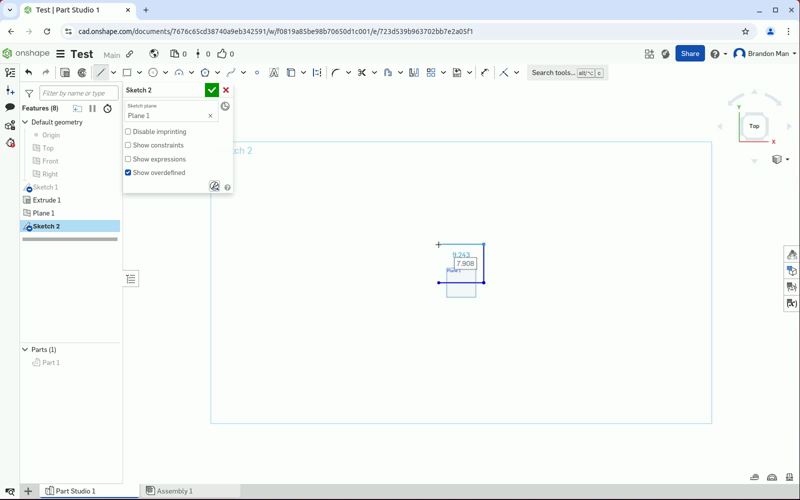
key_up(shift)
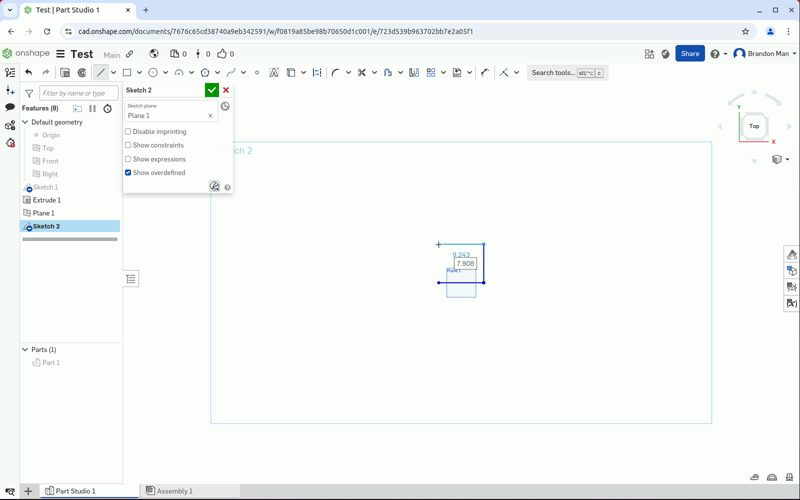
mouse_move(468, 244)
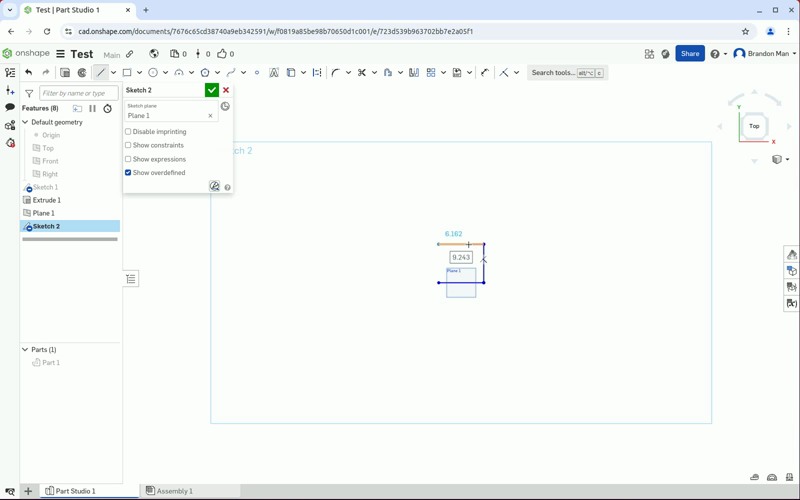
key_down(shift)
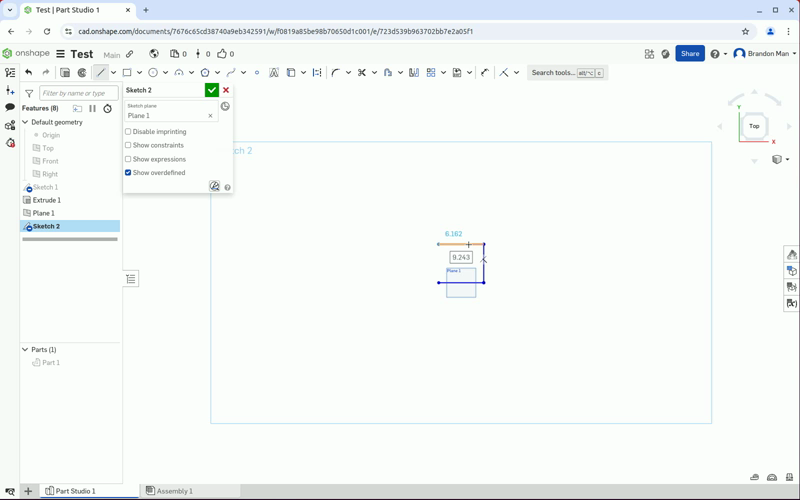
mouse_move(438, 282)
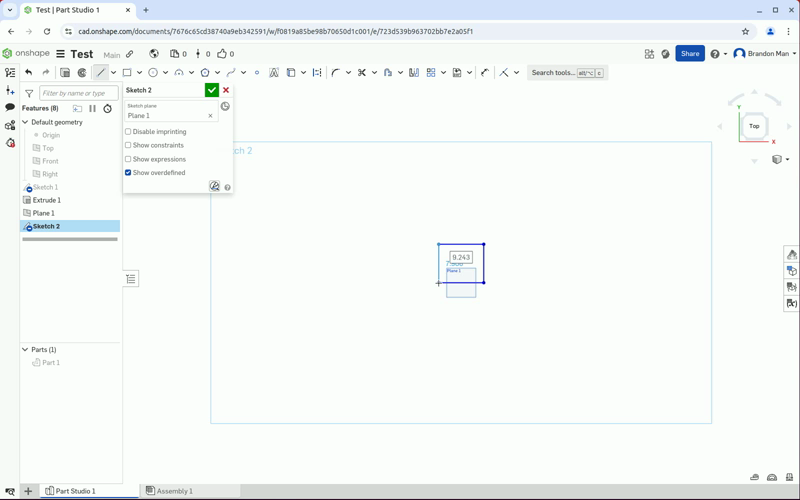
key_up(shift)
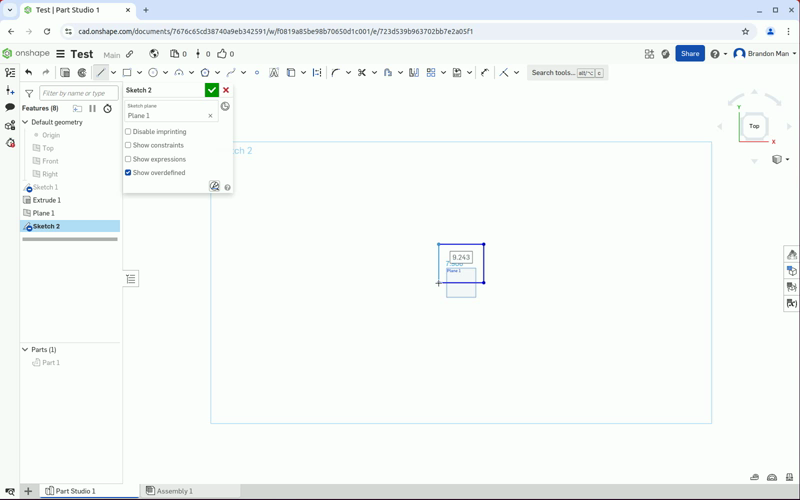
click(438, 282)
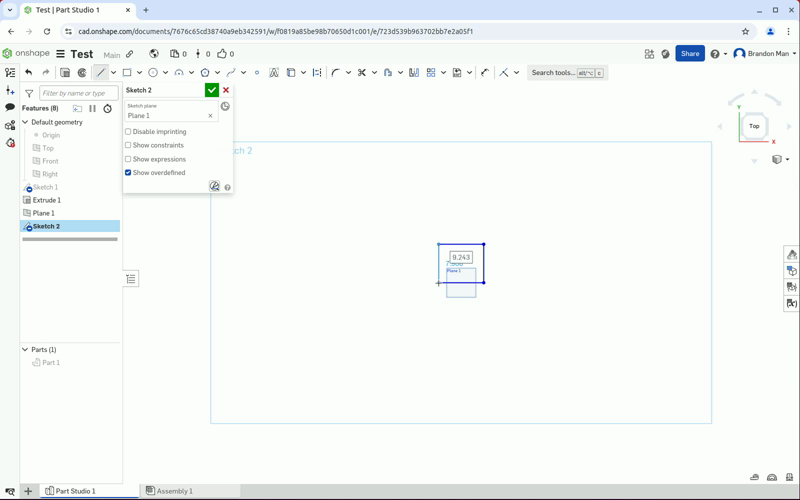
key(esc)
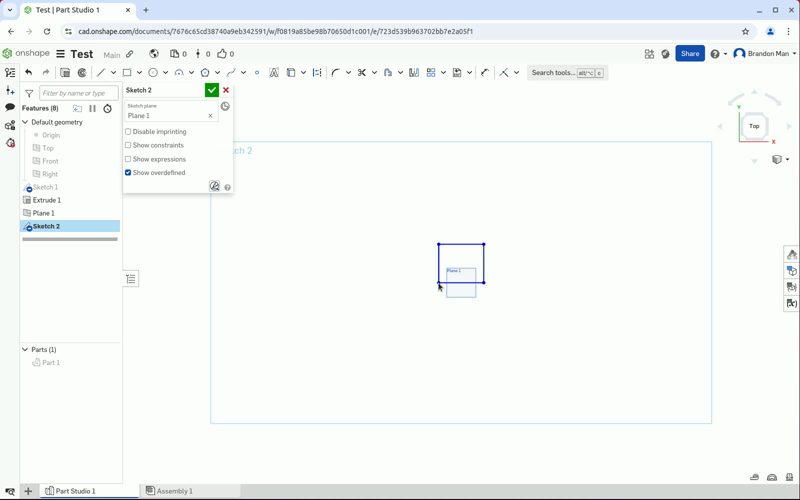
mouse_move(461, 272)
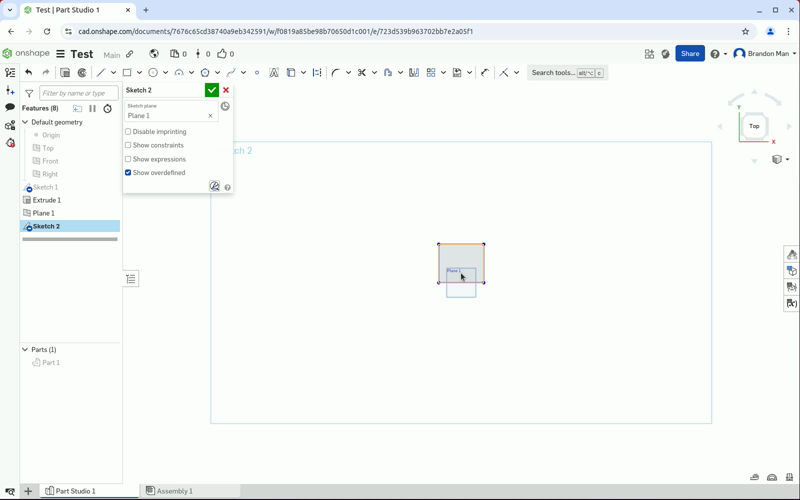
scroll(6)
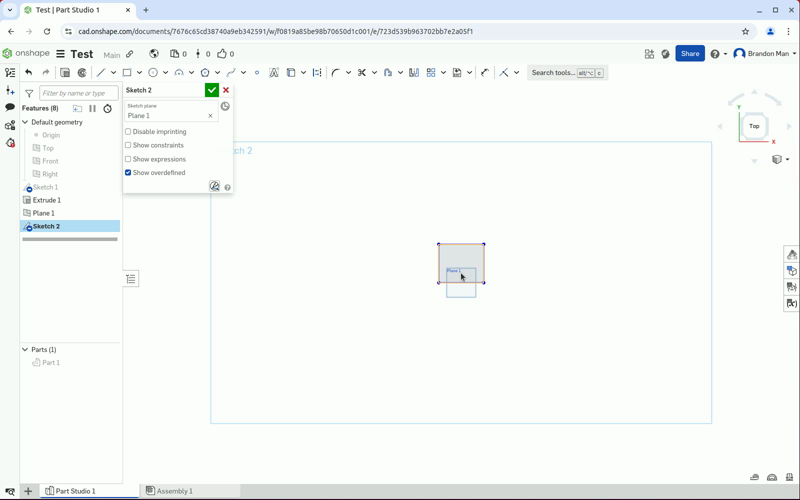
scroll(6)
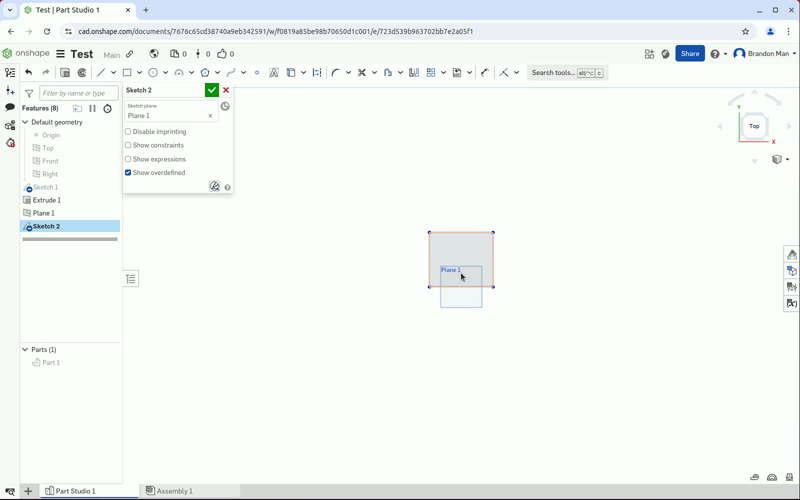
scroll(6)
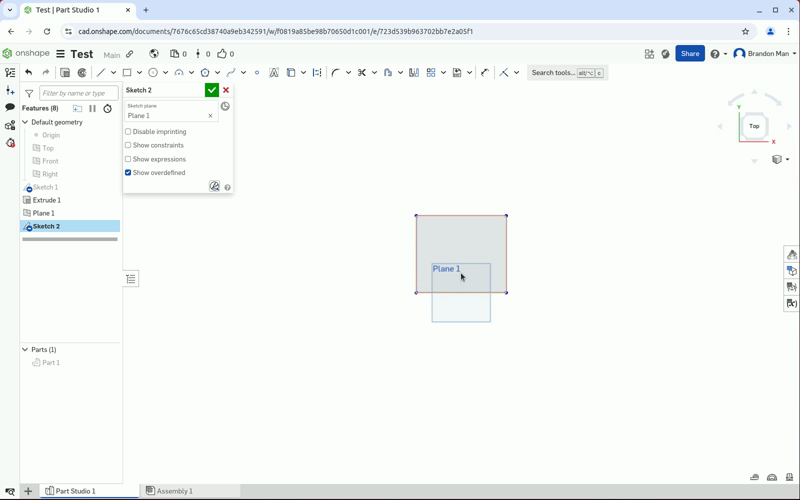
scroll(6)
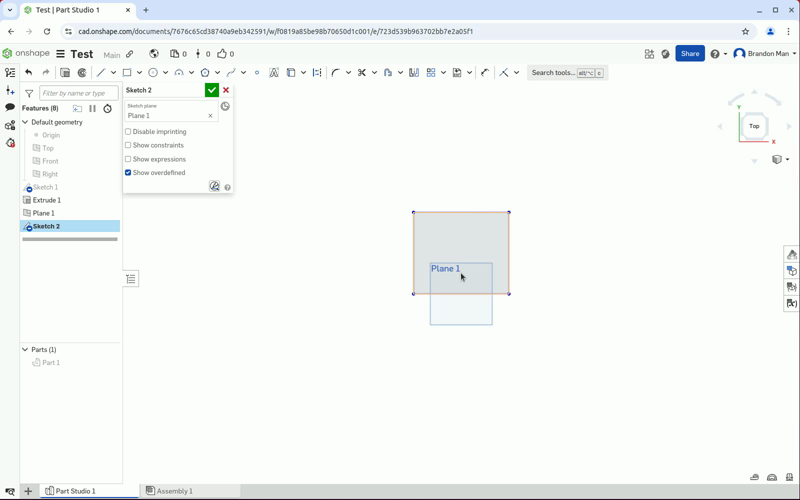
scroll(6)
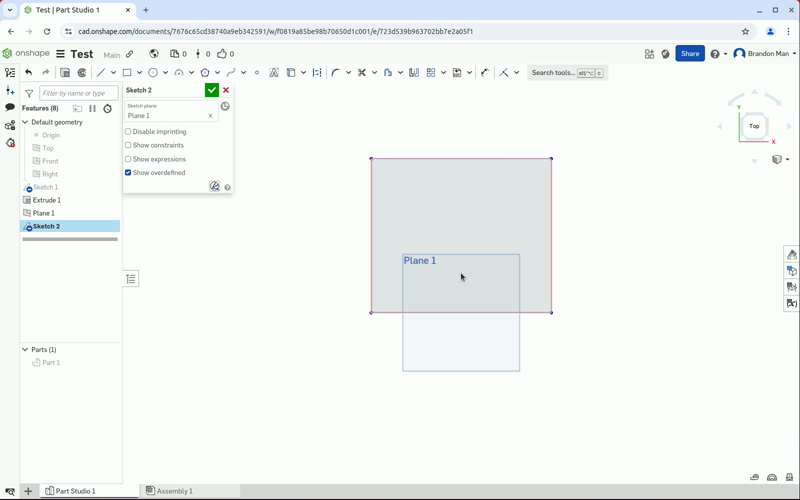
scroll(6)
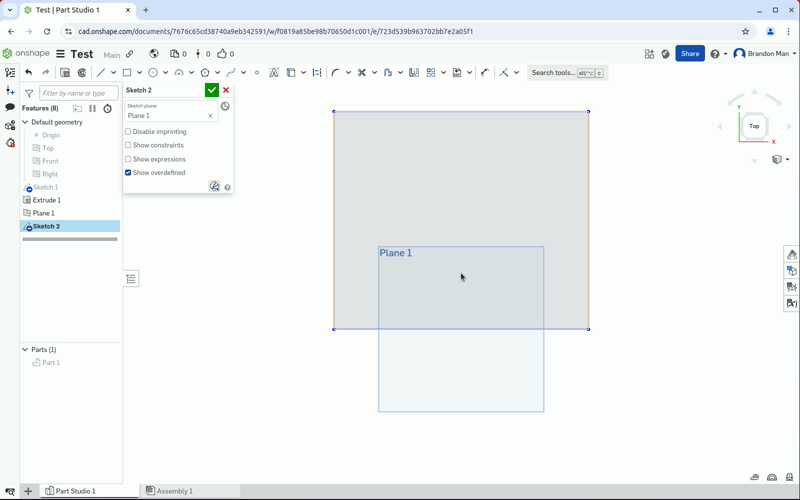
scroll(6)
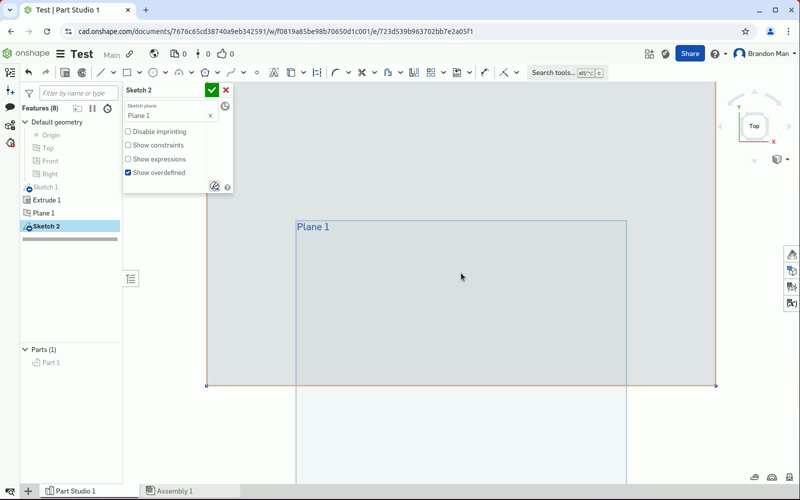
click(461, 272)
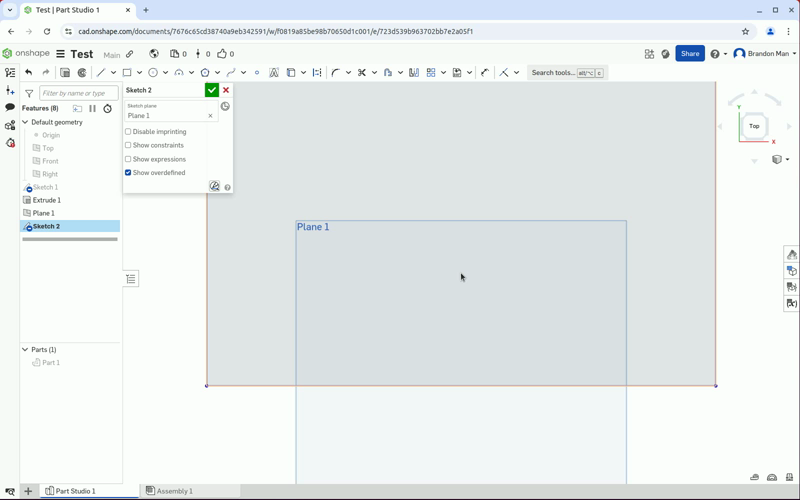
scroll(-6)
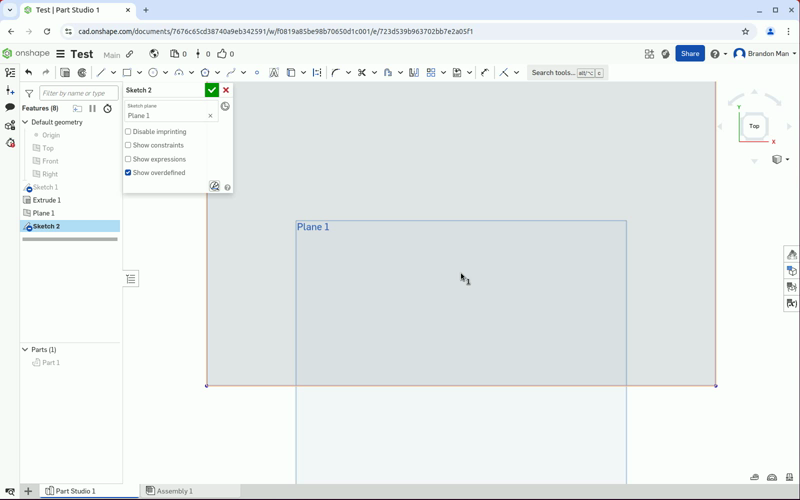
scroll(-6)
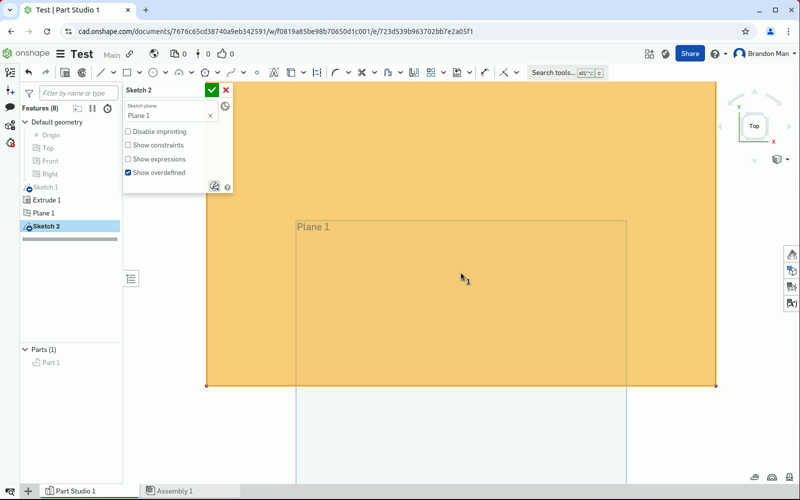
scroll(-6)
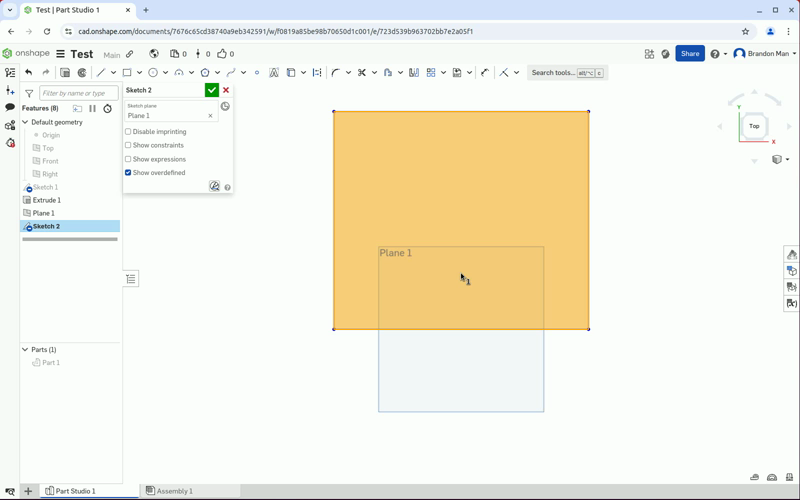
scroll(-6)
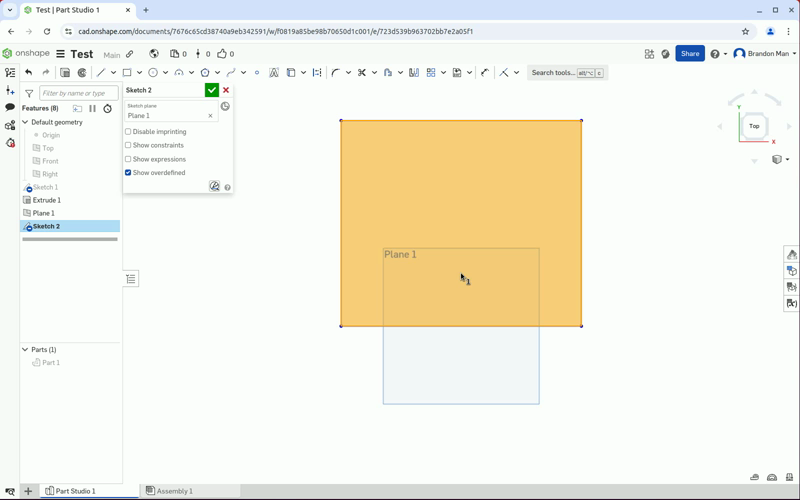
scroll(-6)
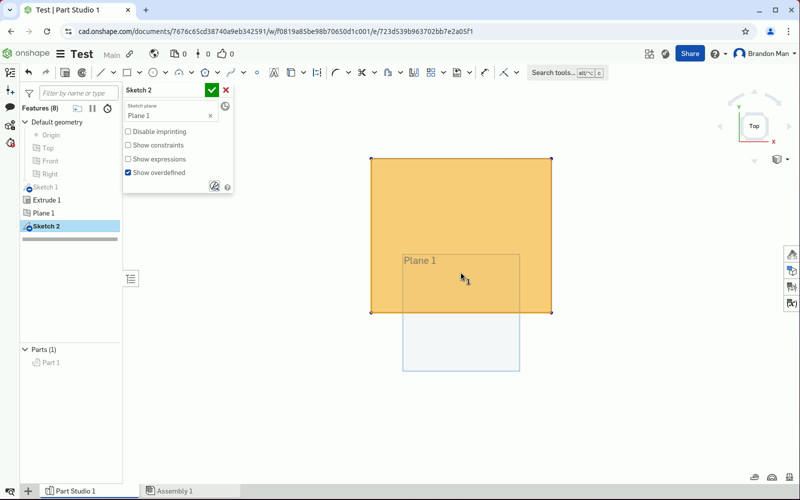
scroll(-6)
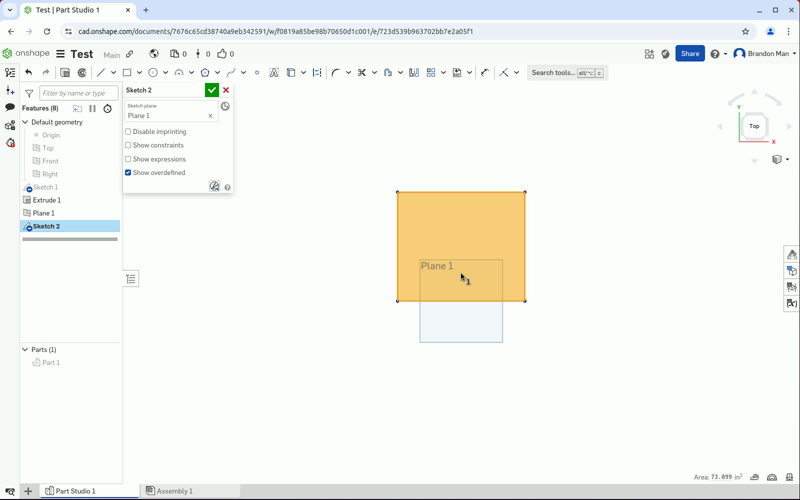
scroll(-6)
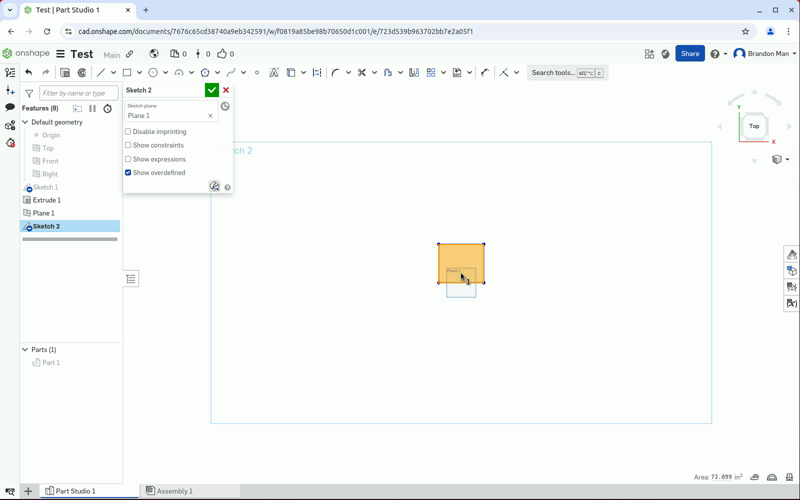
mouse_move(73, 352)
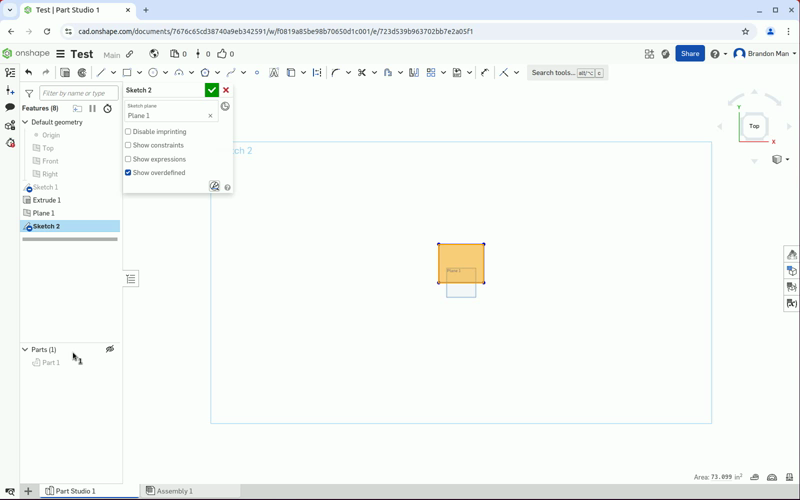
key(shift+y)
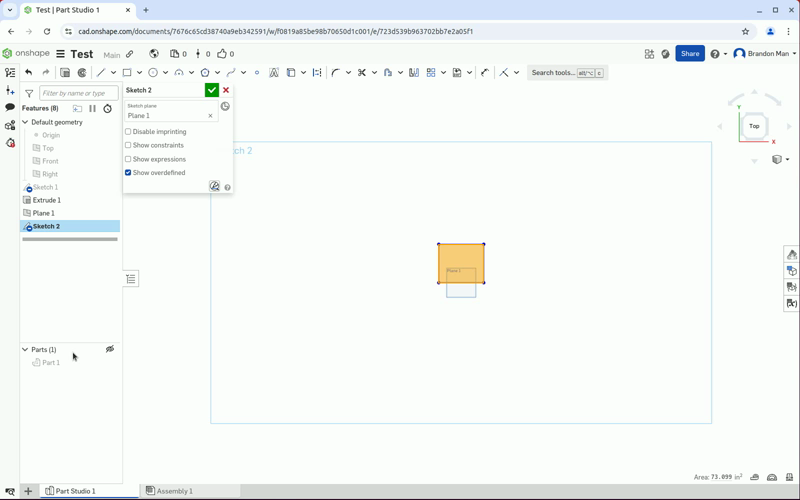
key(shift+e)
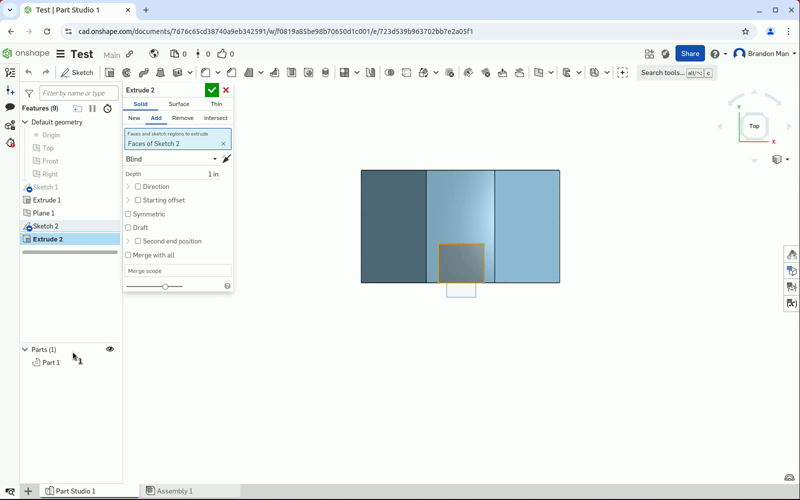
mouse_move(143, 106)
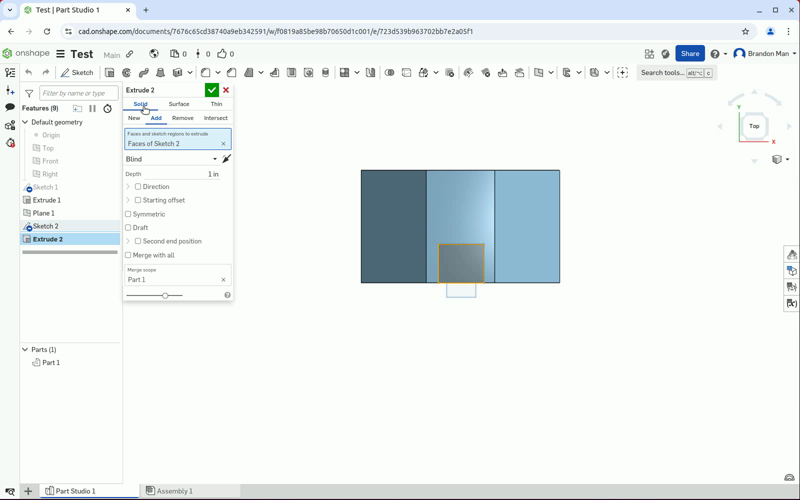
click(143, 106)
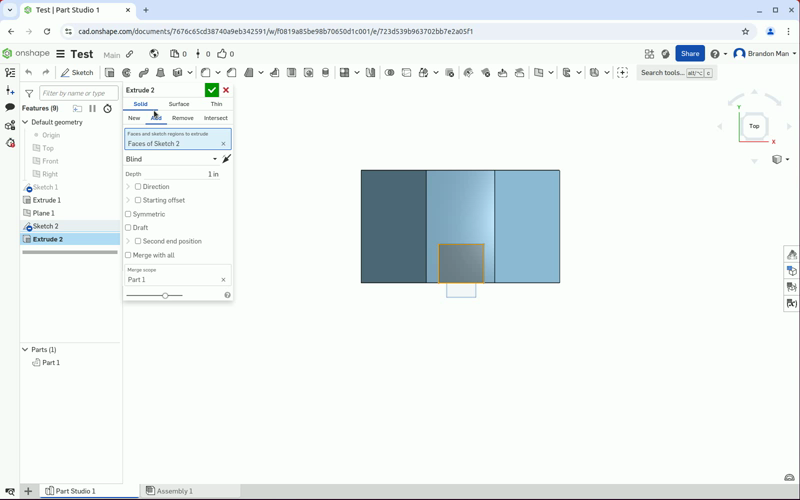
mouse_move(186, 120)
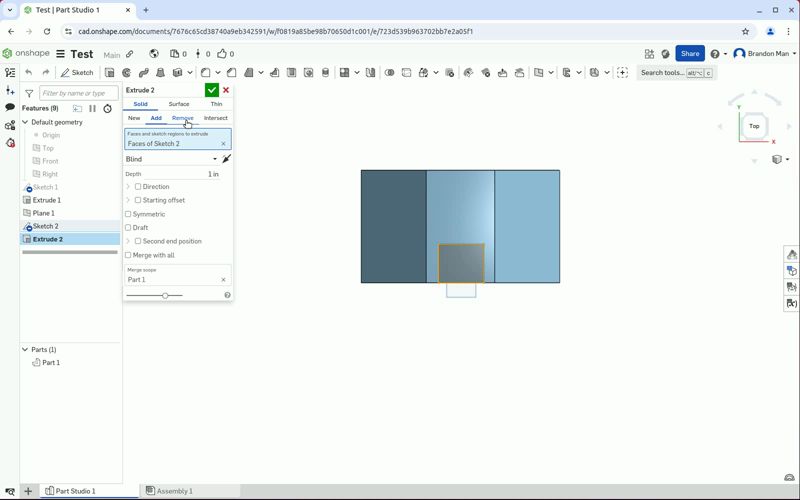
click(186, 120)
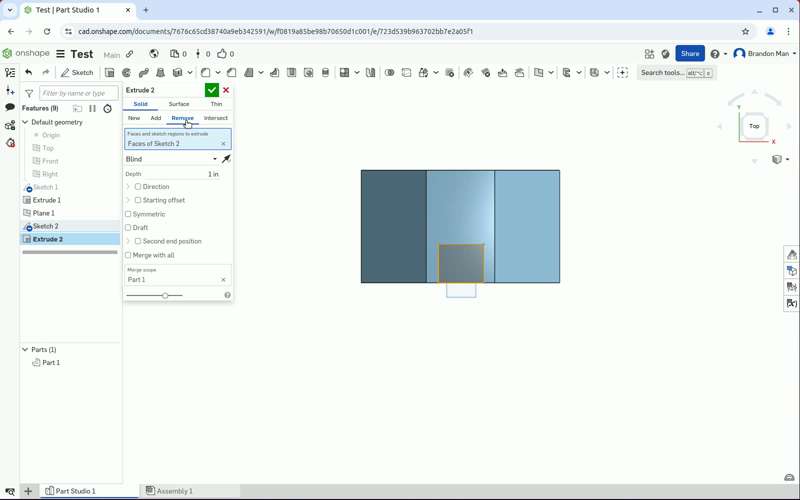
key(tab, 4)
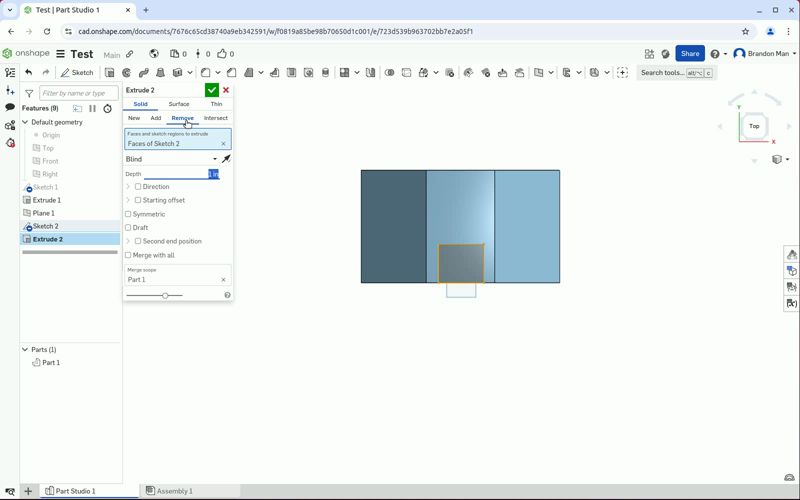
text(15.887)
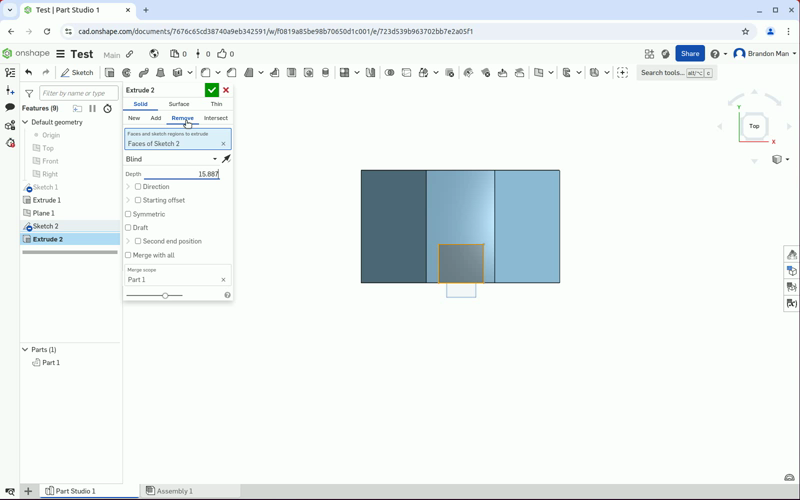
key(tab, 6)
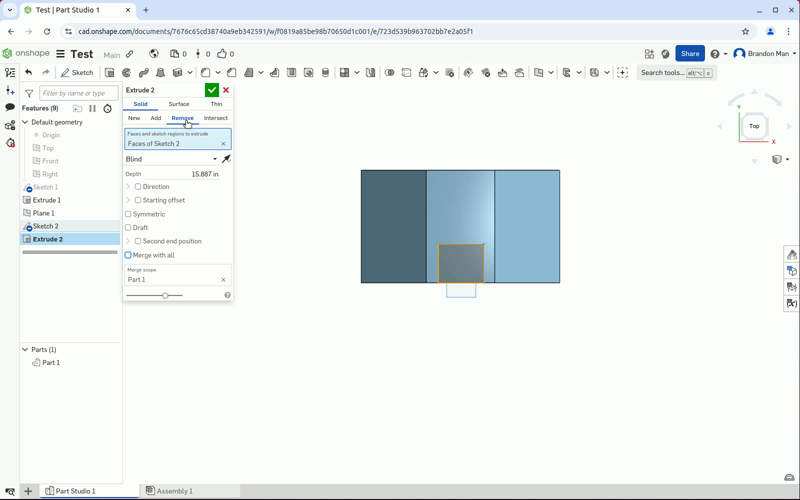
key(space)
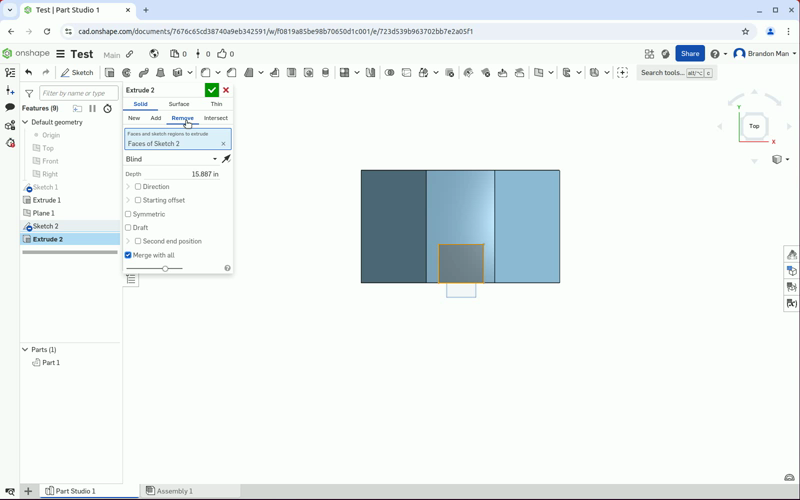
key(enter)
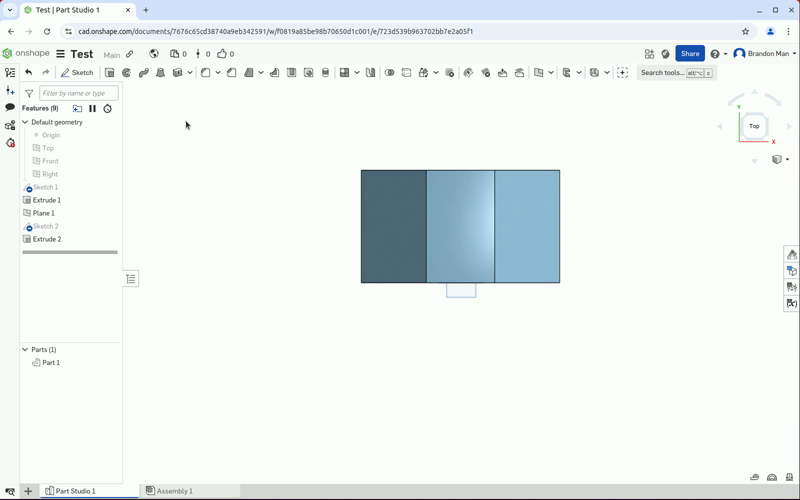
key(shift+h)
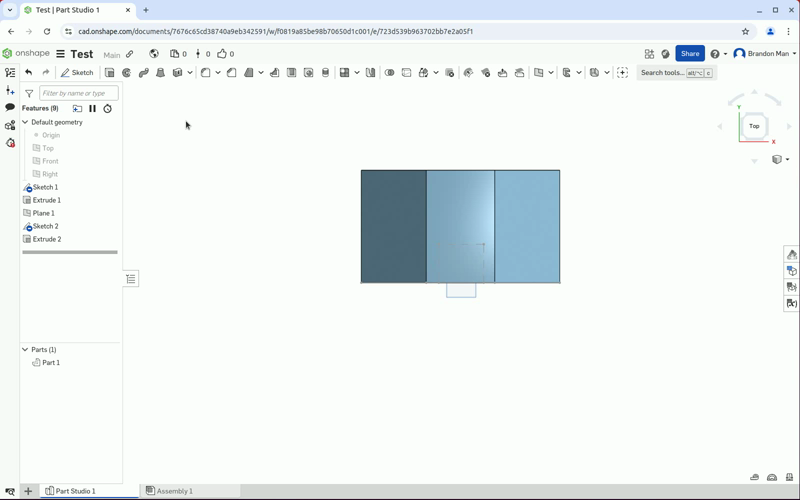
key(shift+h)
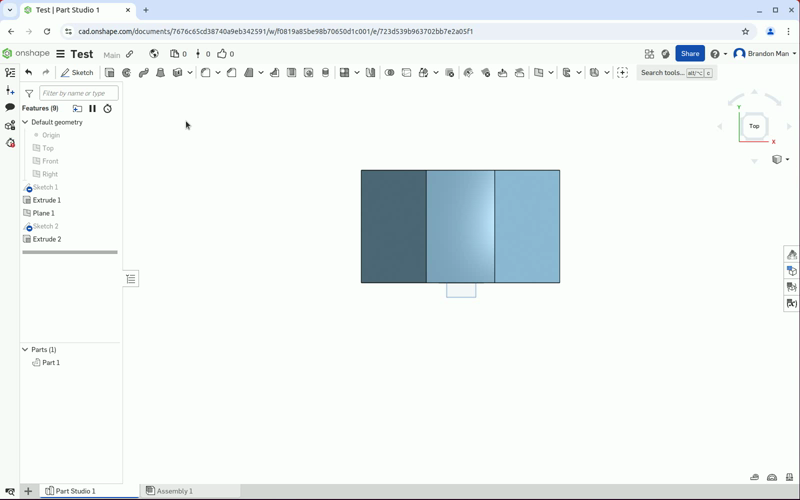
mouse_move(73, 189)
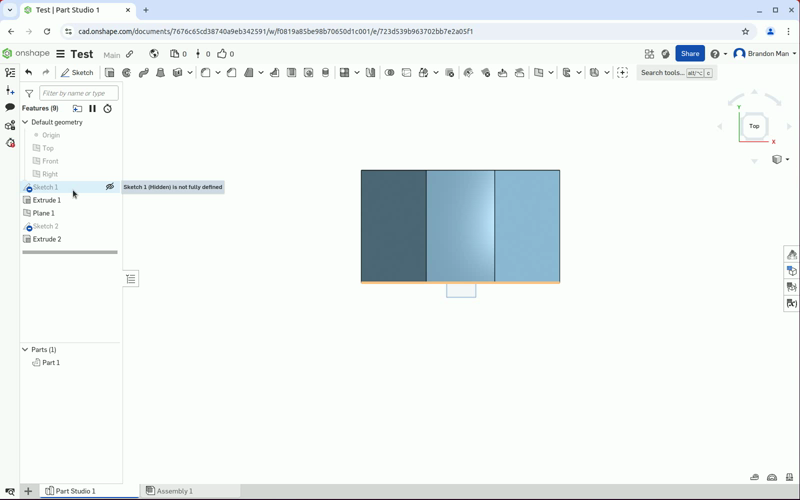
click(73, 189)
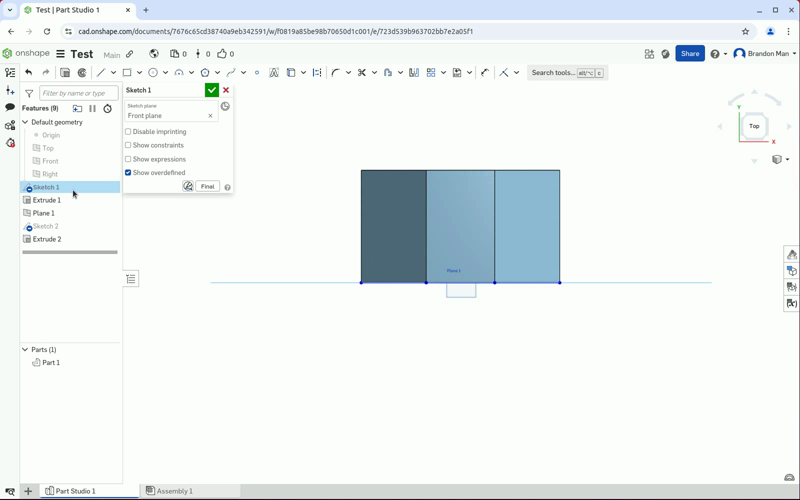
mouse_move(229, 92)
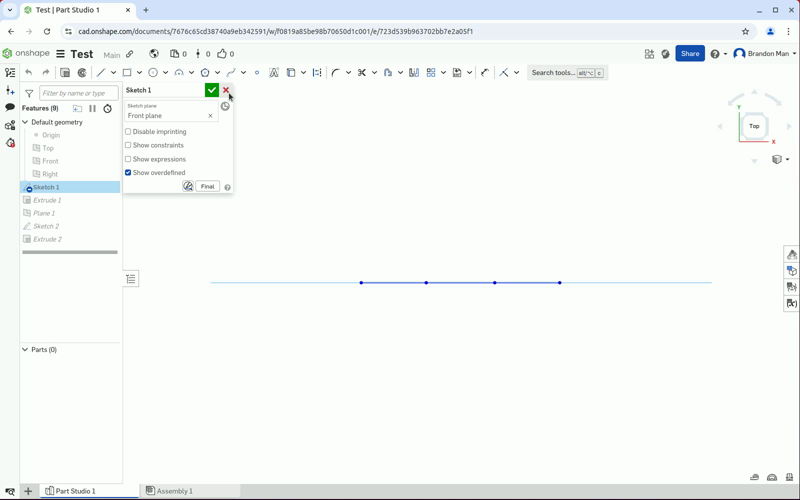
click(229, 92)
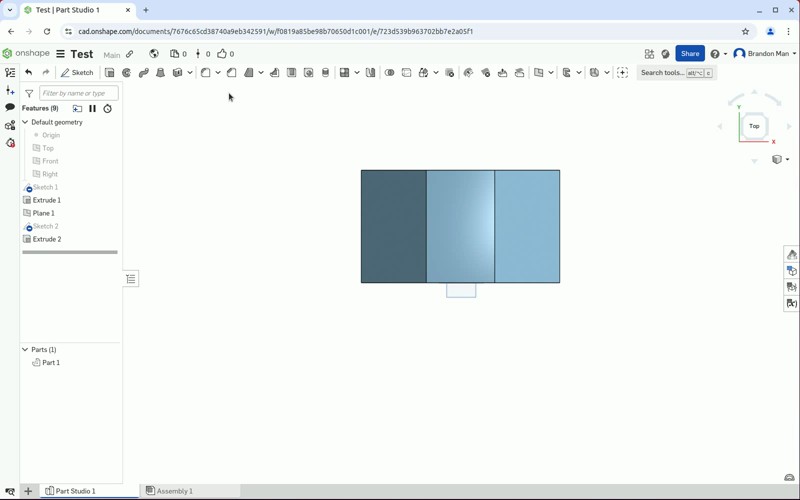
mouse_move(541, 75)
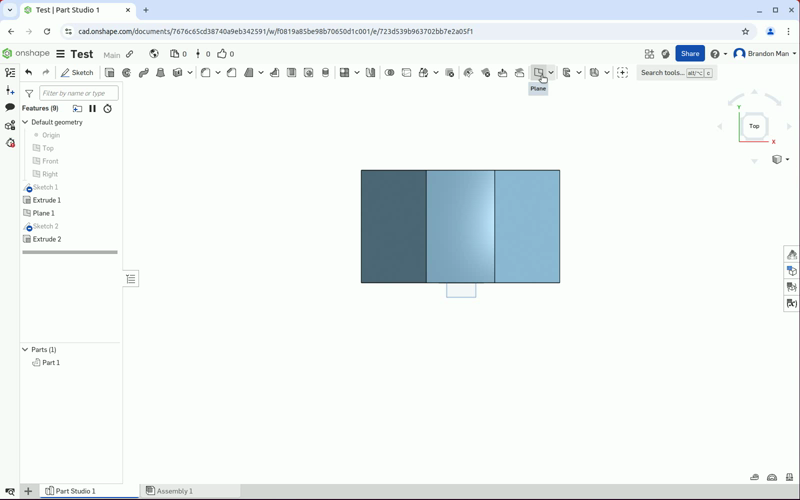
click(541, 75)
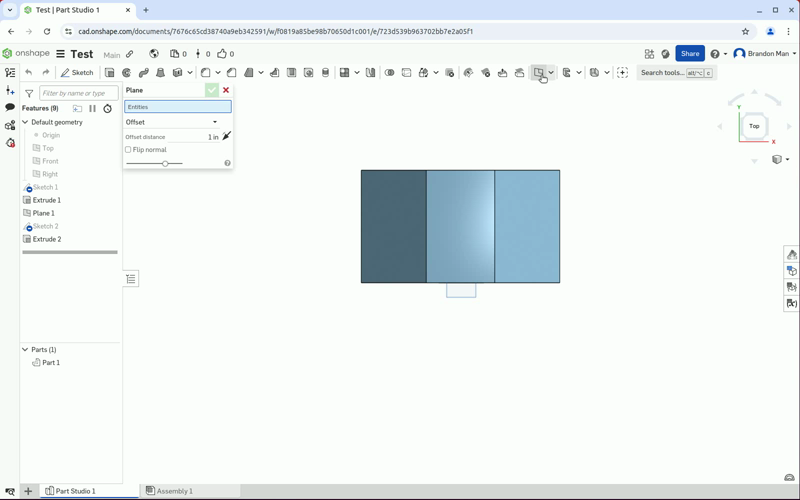
mouse_move(73, 150)
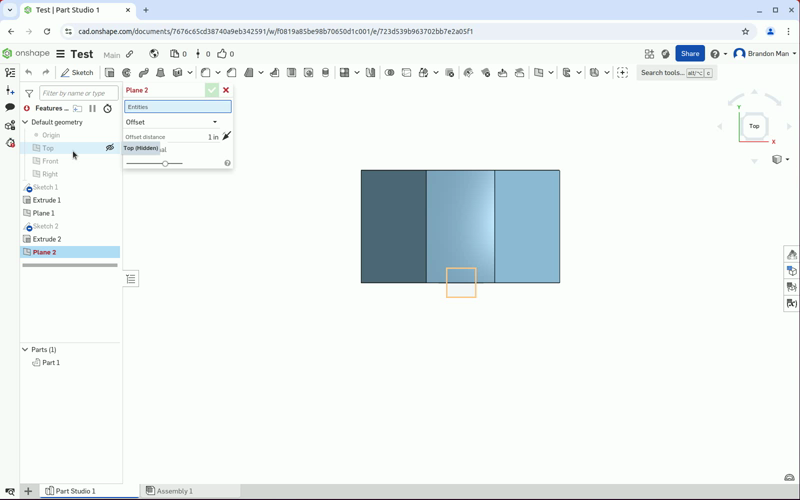
click(73, 150)
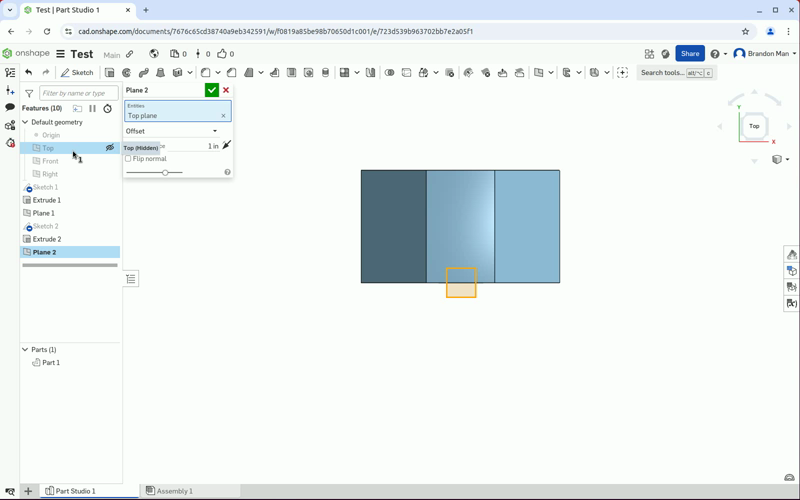
key(tab, 2)
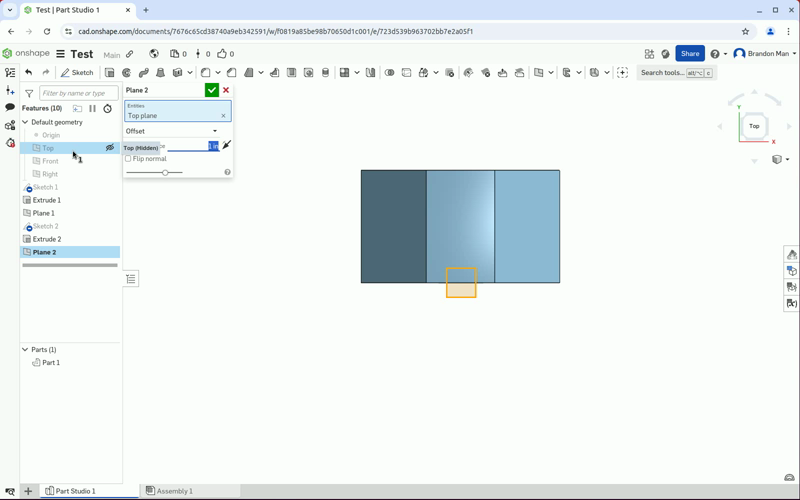
text(6.501)
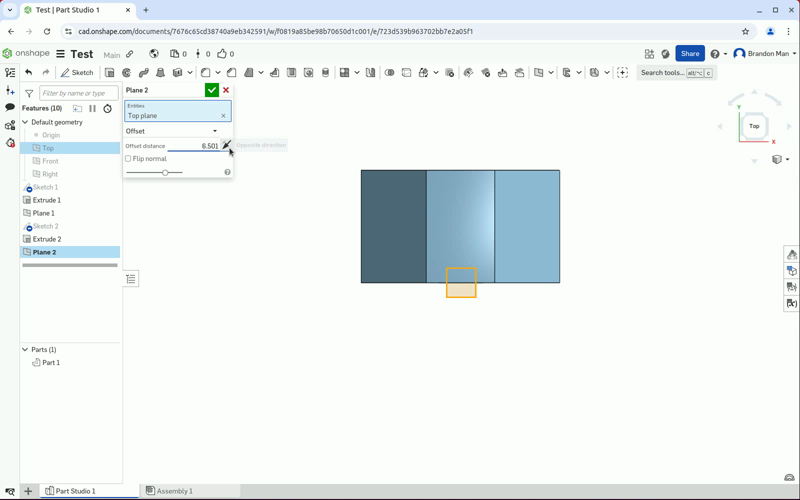
mouse_move(229, 147)
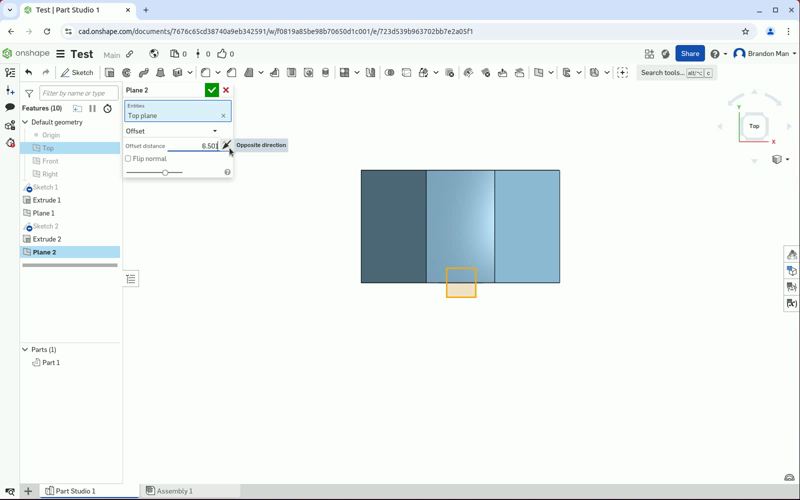
click(229, 147)
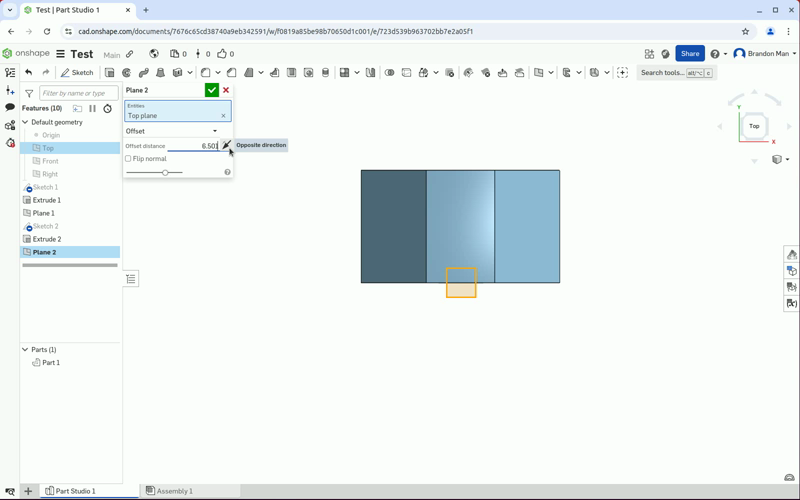
key(enter, 2)
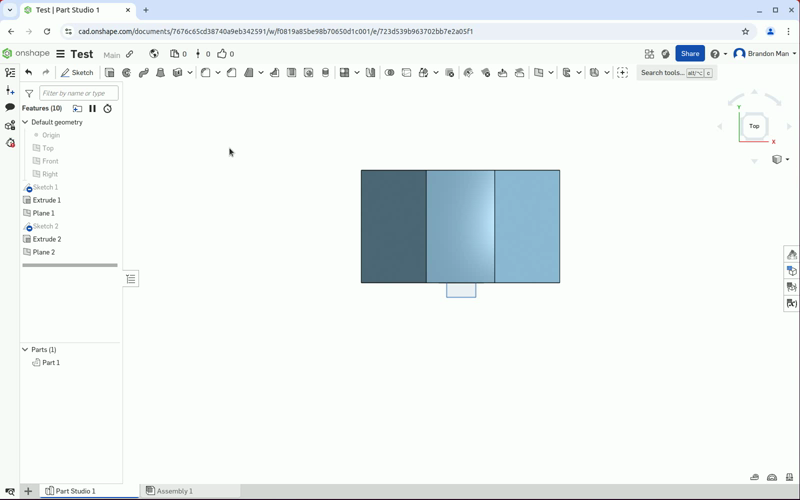
key(shift+s)
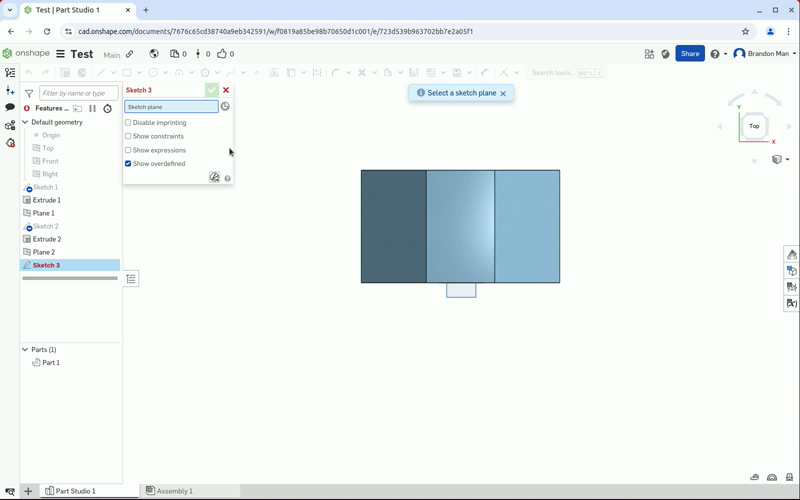
mouse_move(73, 254)
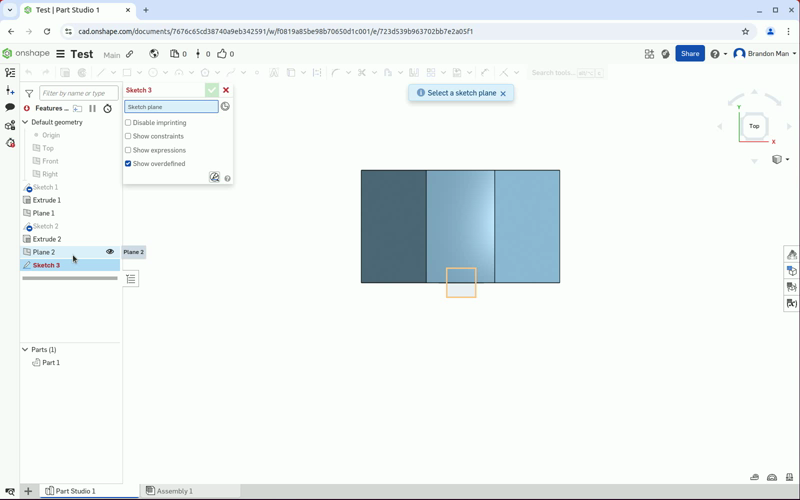
click(73, 254)
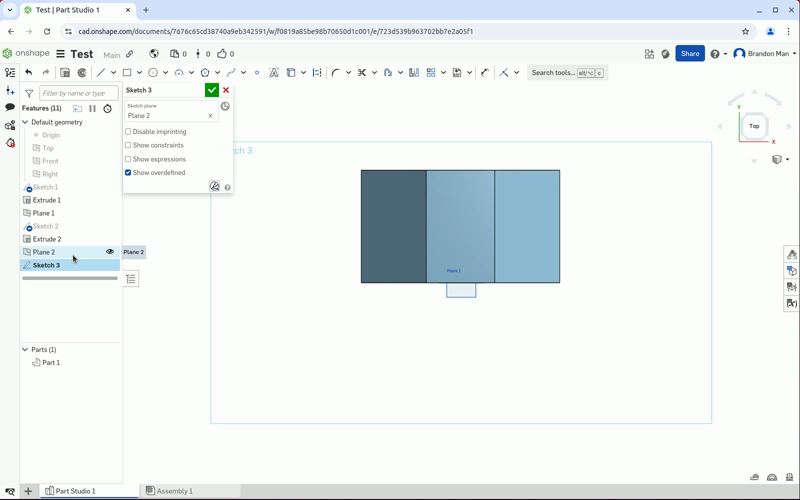
mouse_move(73, 352)
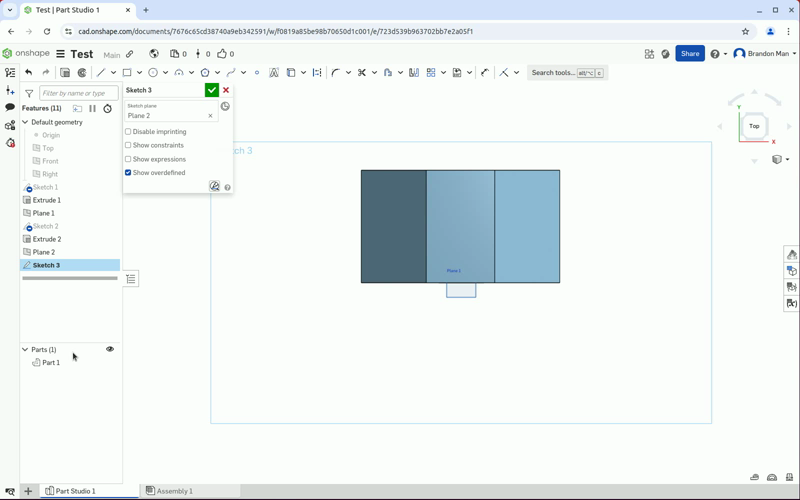
key(y)
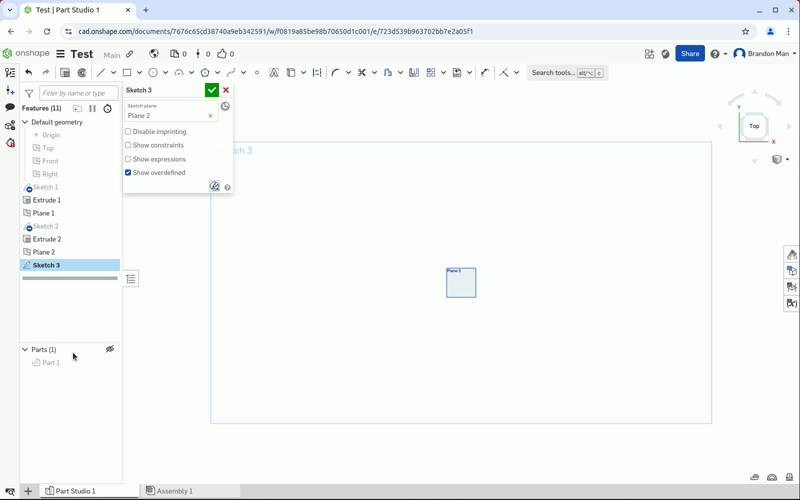
key(l)
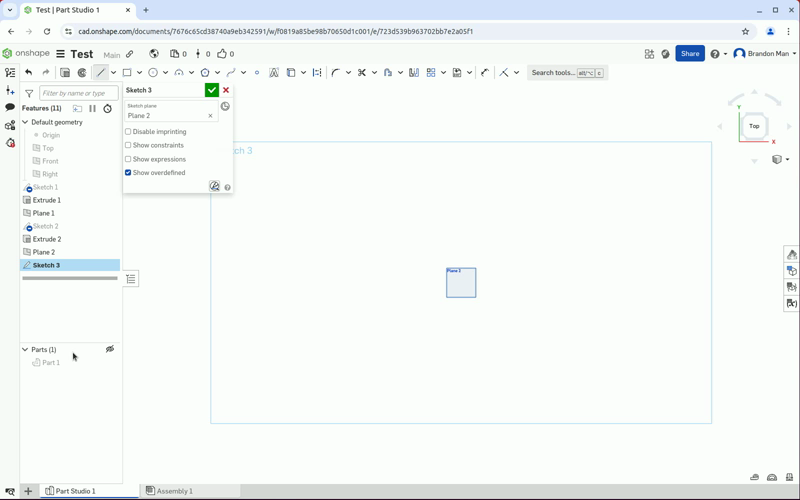
key_down(shift)
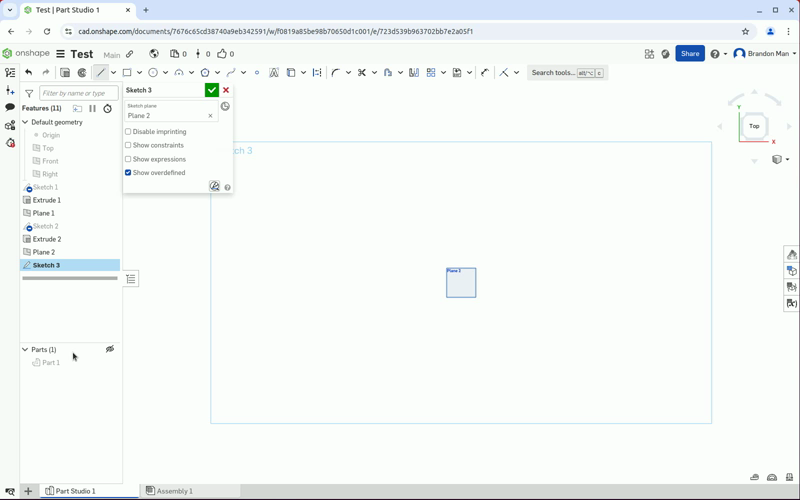
mouse_move(443, 282)
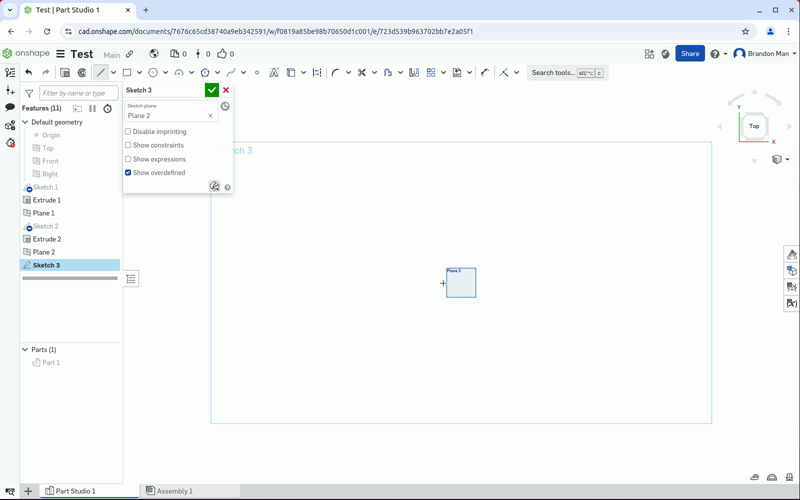
click(443, 282)
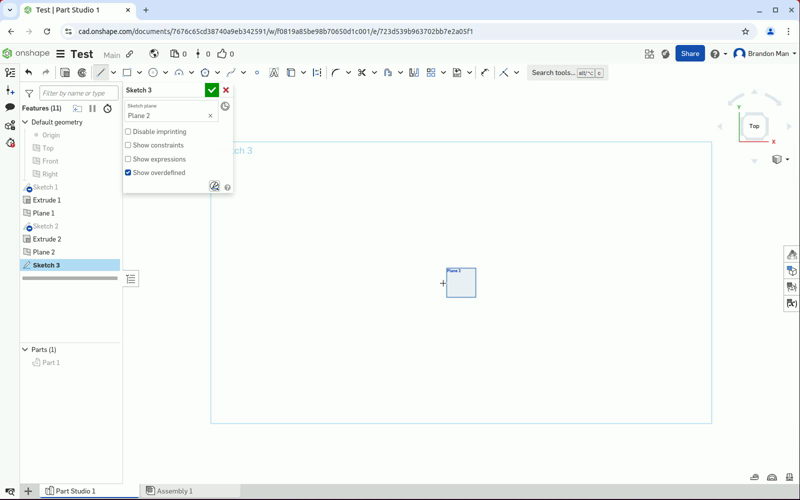
key_up(shift)
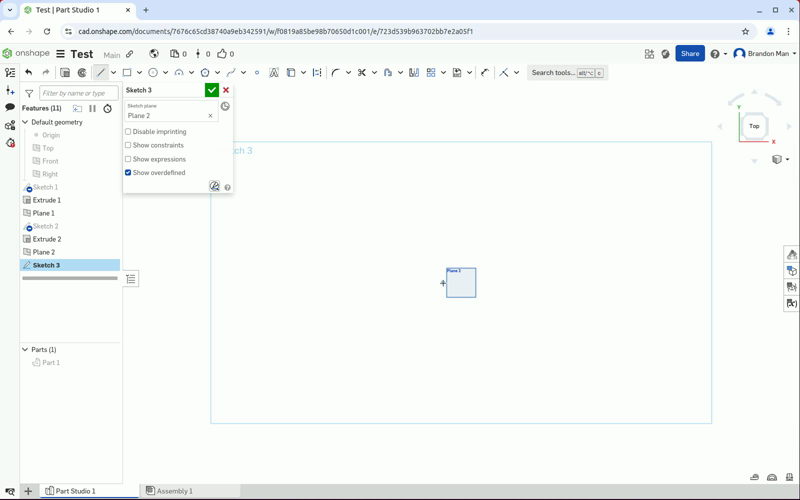
key_down(shift)
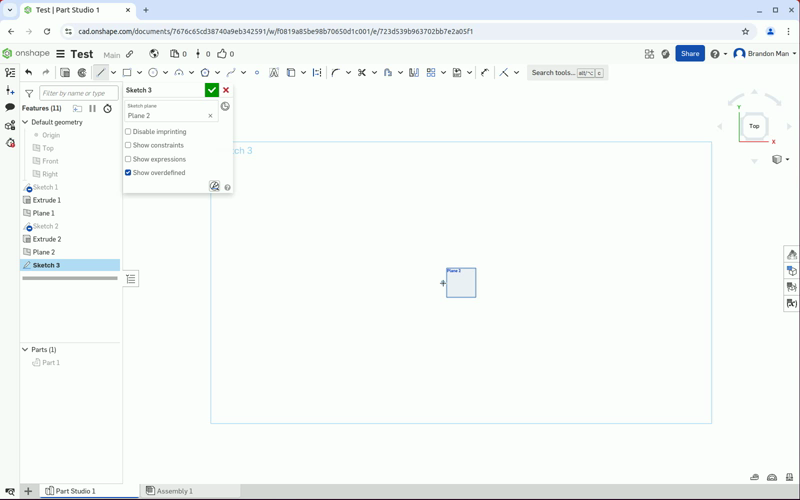
mouse_move(473, 282)
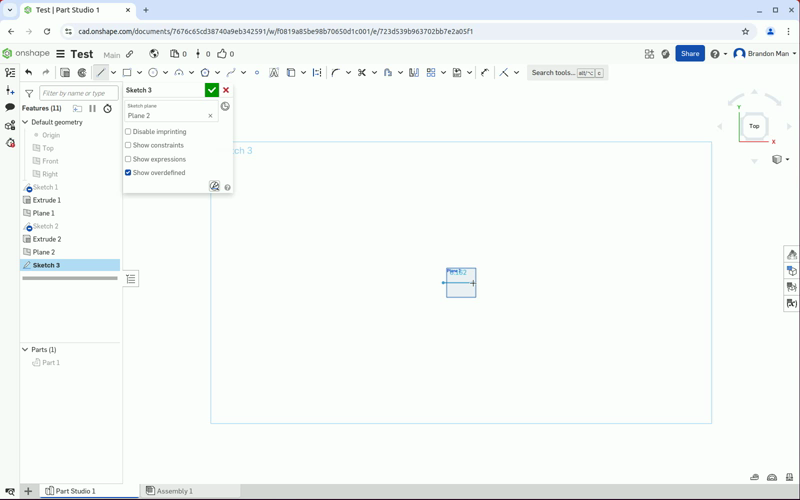
mouse_move(477, 282)
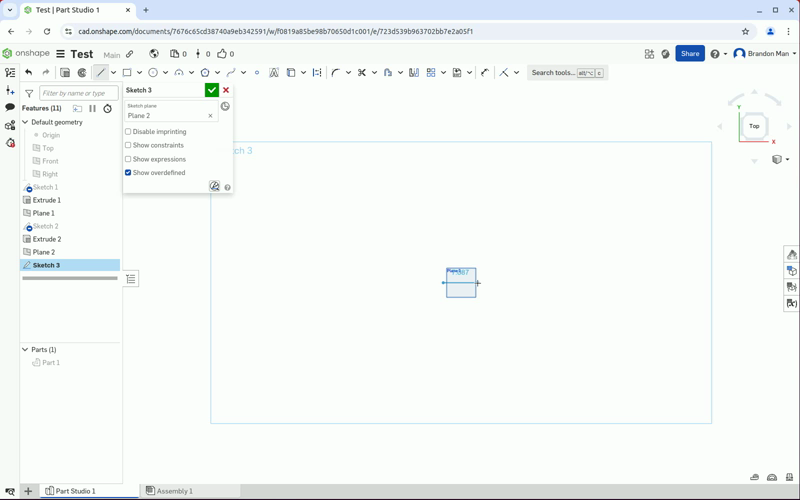
click(477, 282)
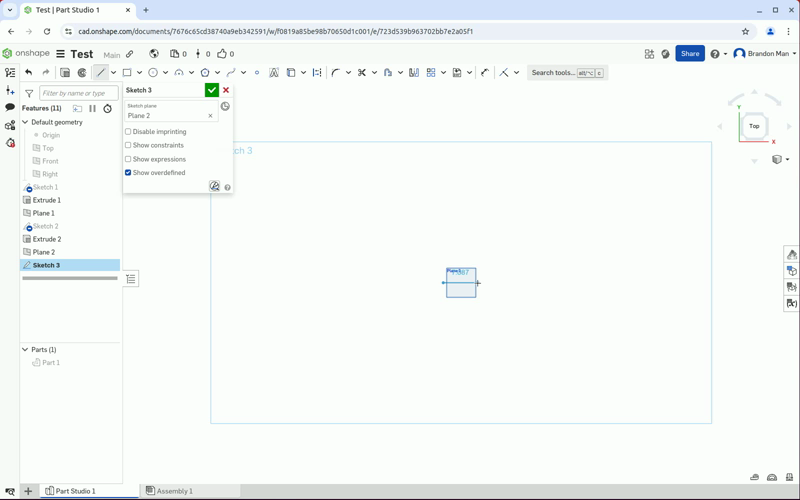
key_up(shift)
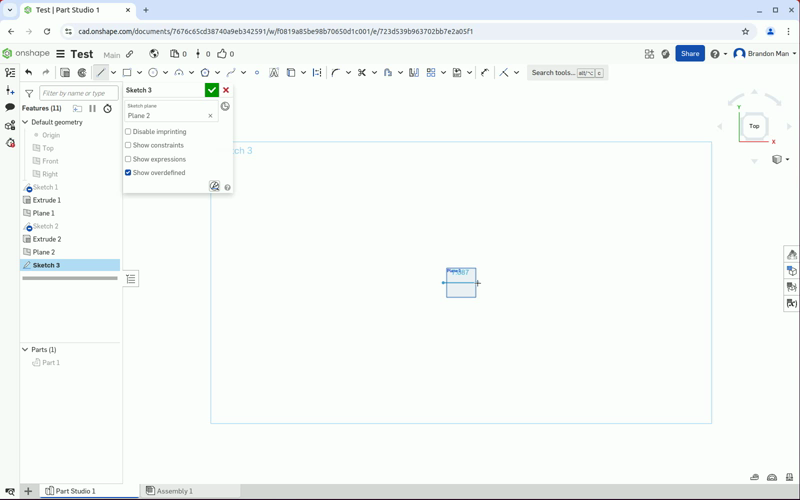
key_down(shift)
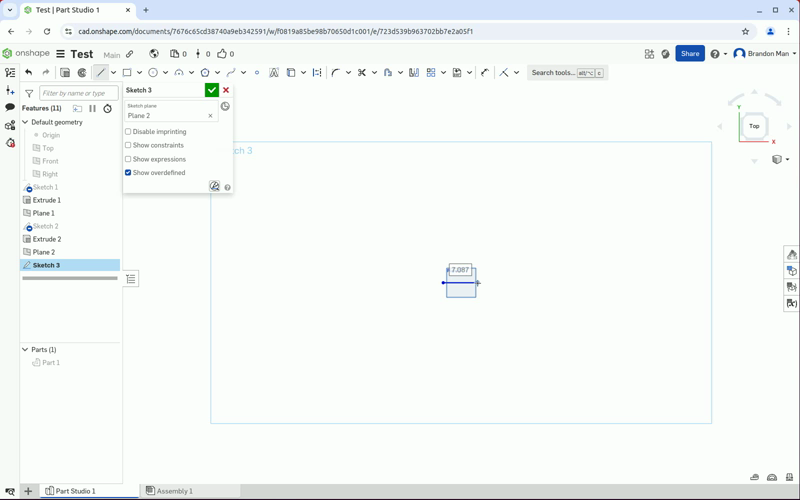
mouse_move(507, 282)
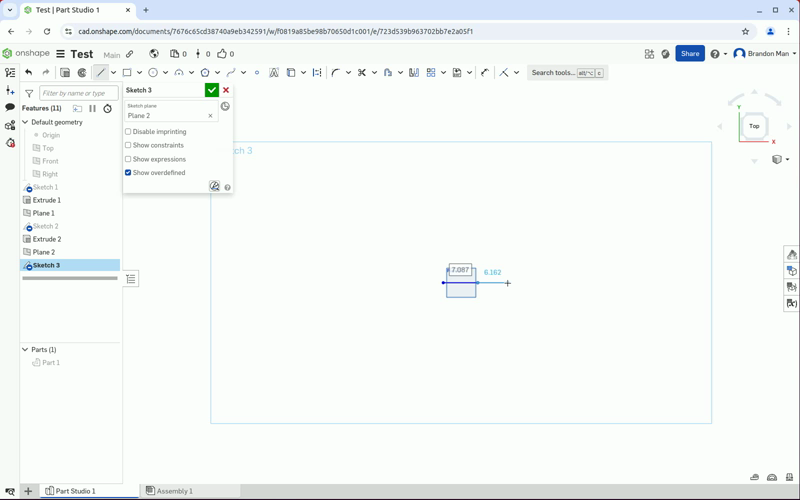
mouse_move(477, 244)
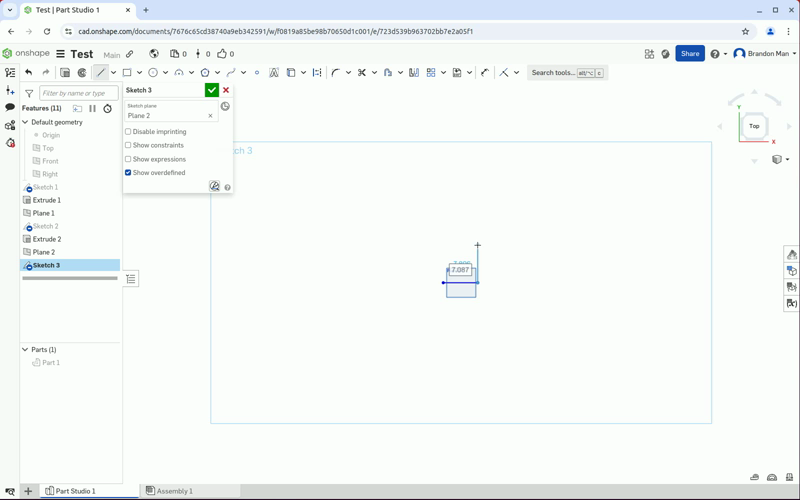
click(477, 244)
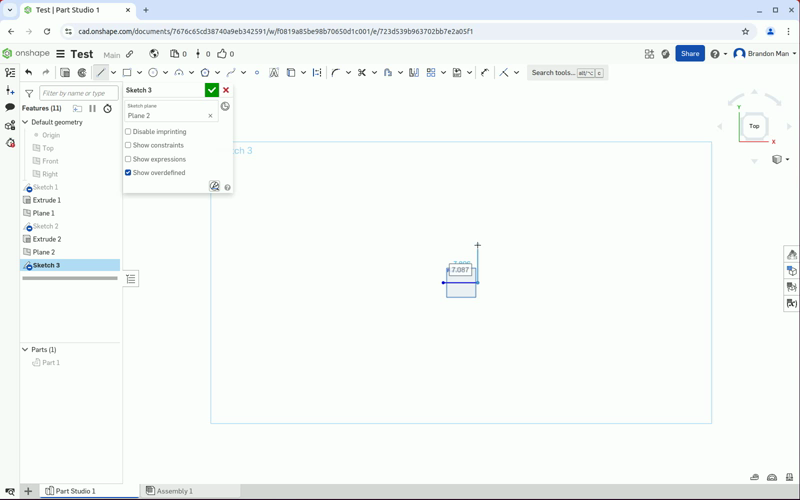
key_up(shift)
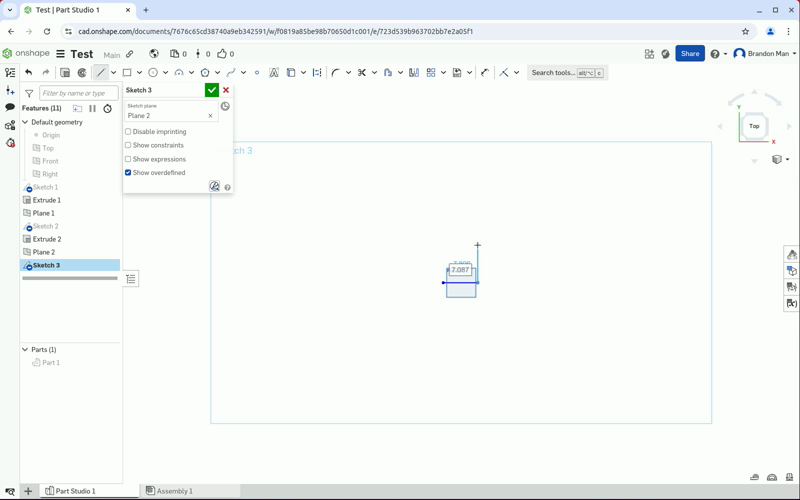
key_down(shift)
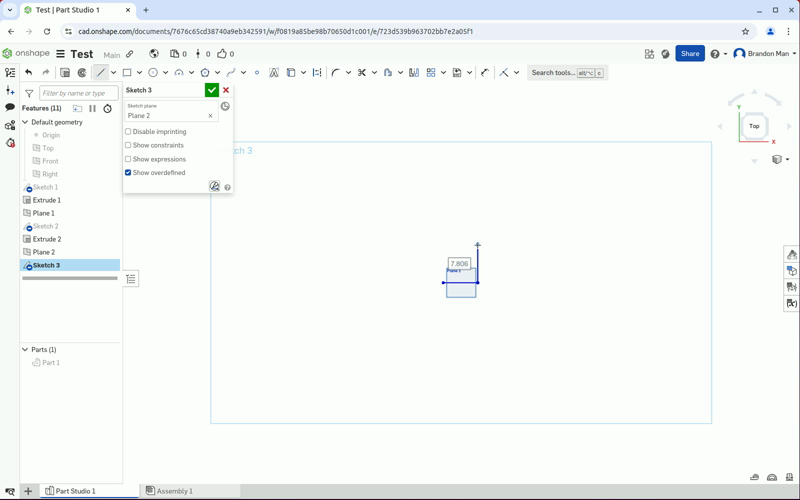
mouse_move(507, 244)
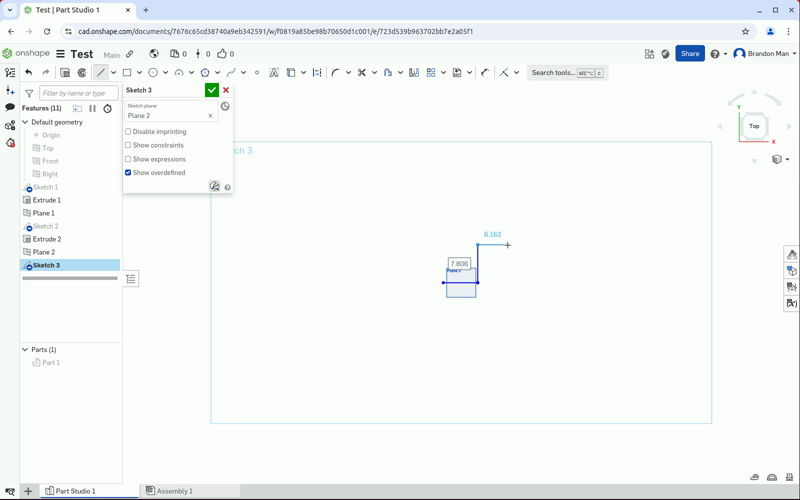
mouse_move(443, 244)
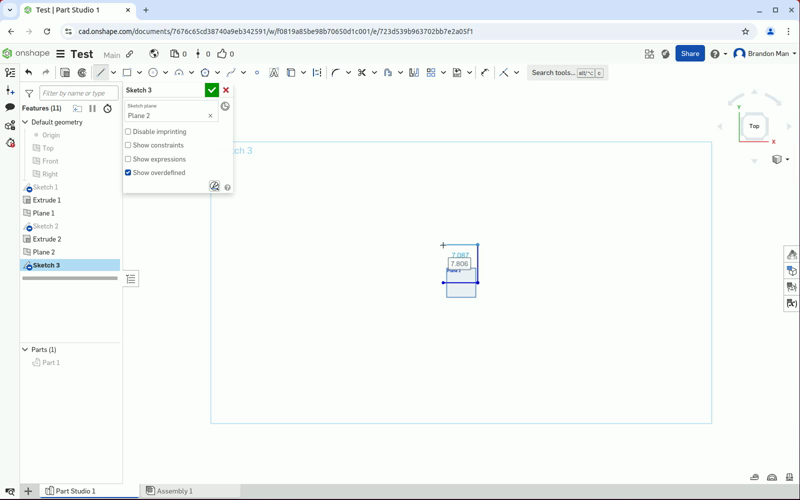
click(443, 244)
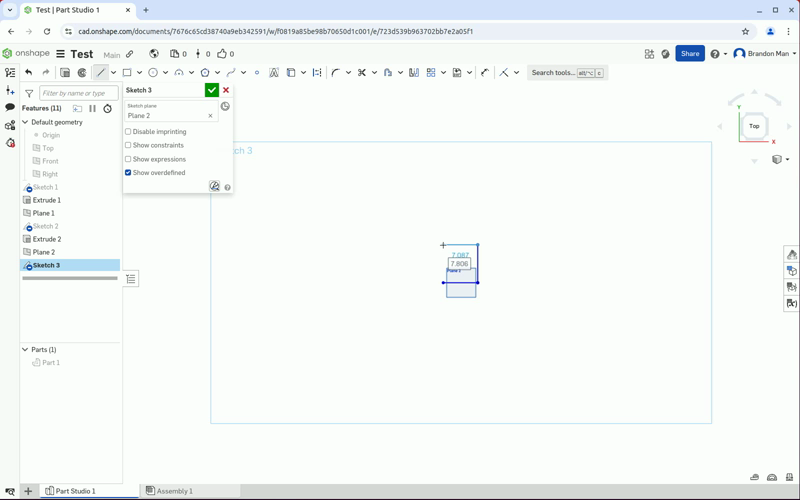
key_up(shift)
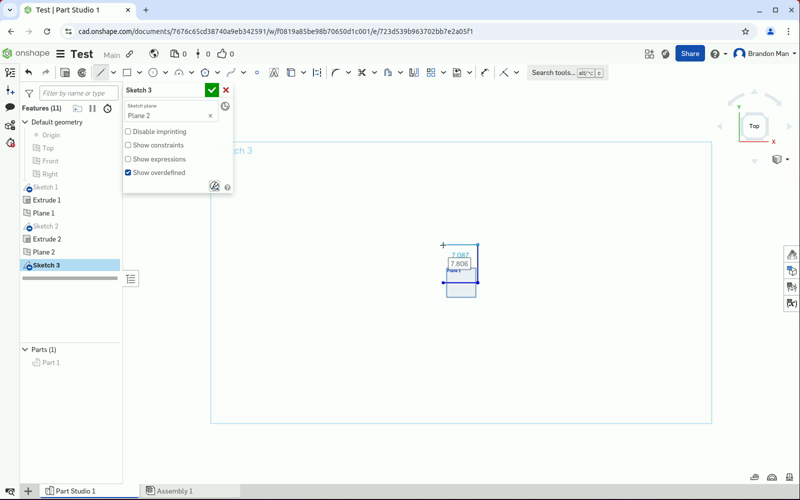
mouse_move(473, 244)
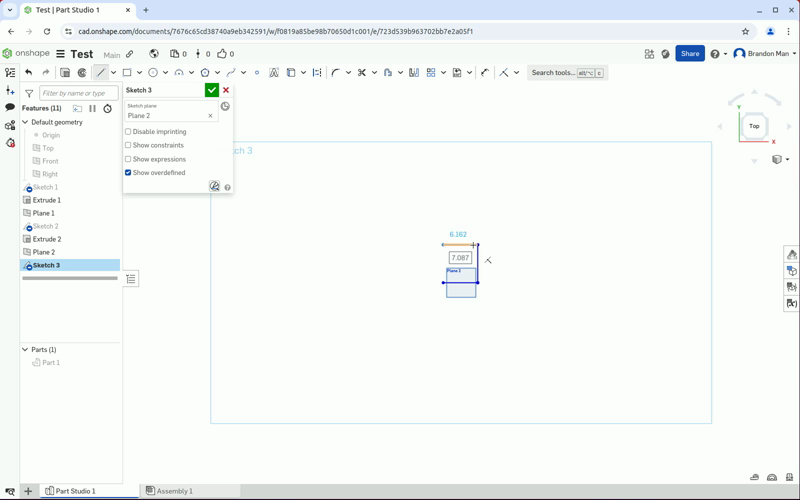
key_down(shift)
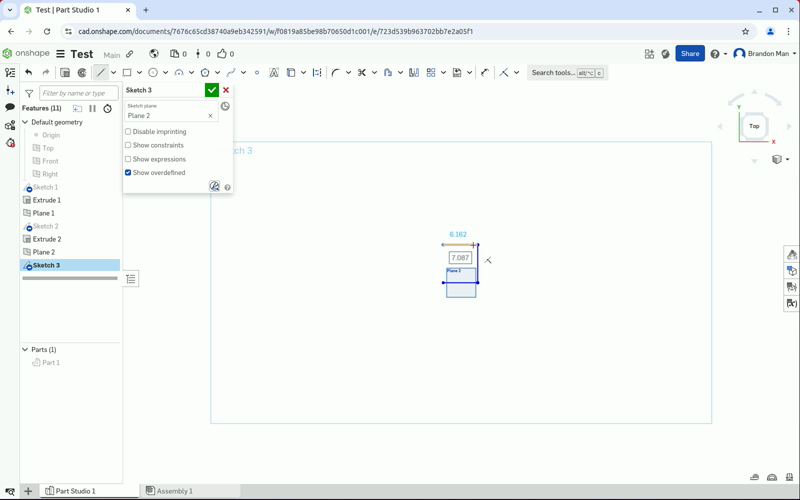
mouse_move(443, 282)
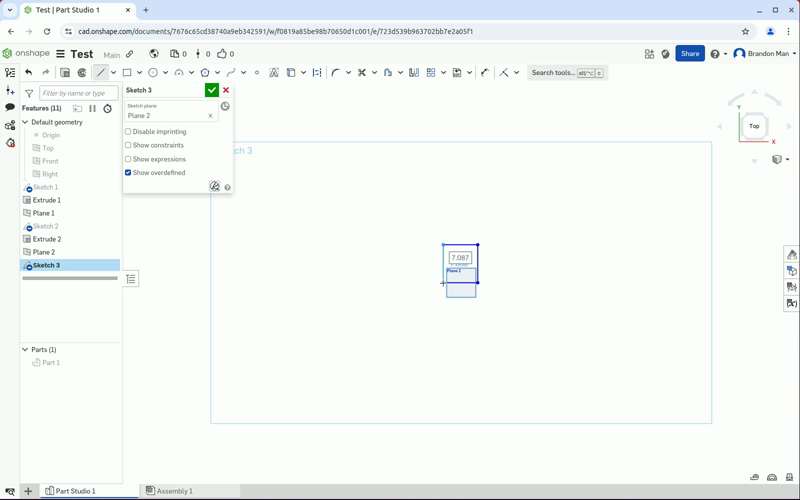
key_up(shift)
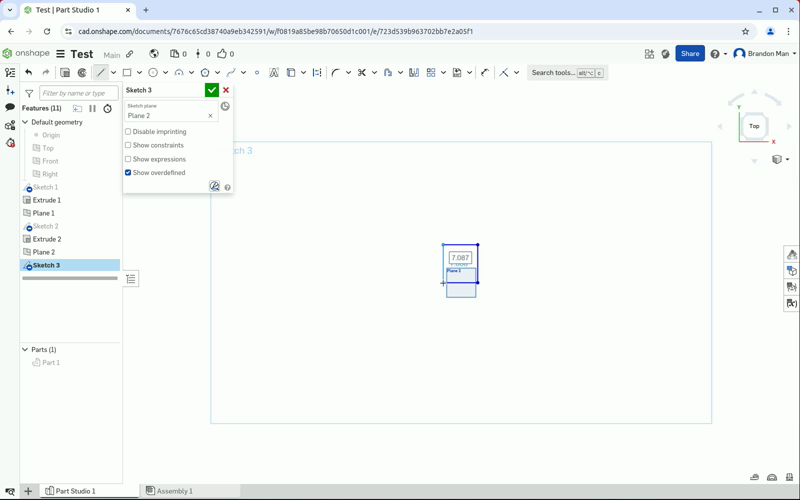
click(443, 282)
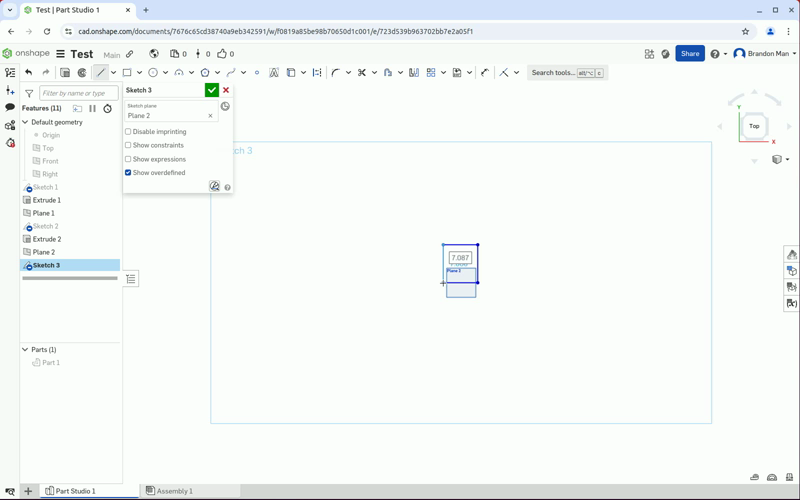
key(esc)
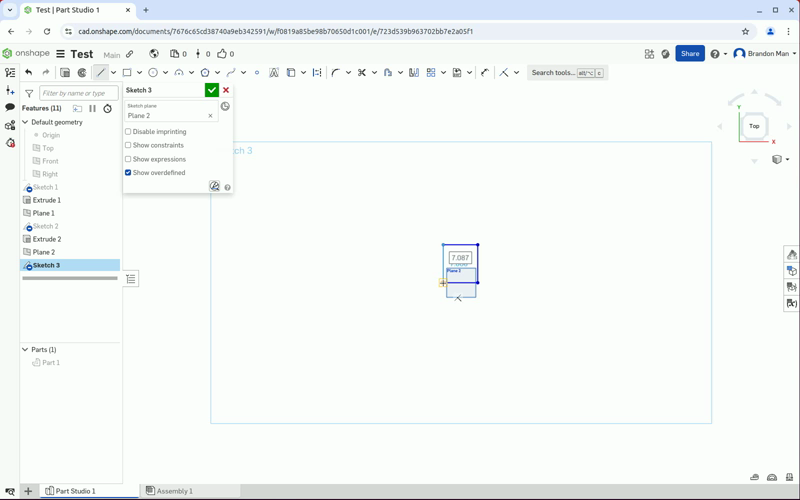
mouse_move(448, 256)
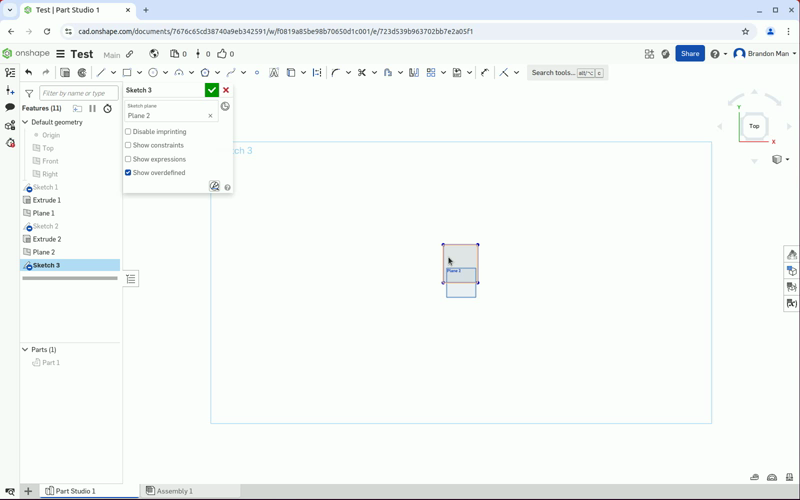
scroll(6)
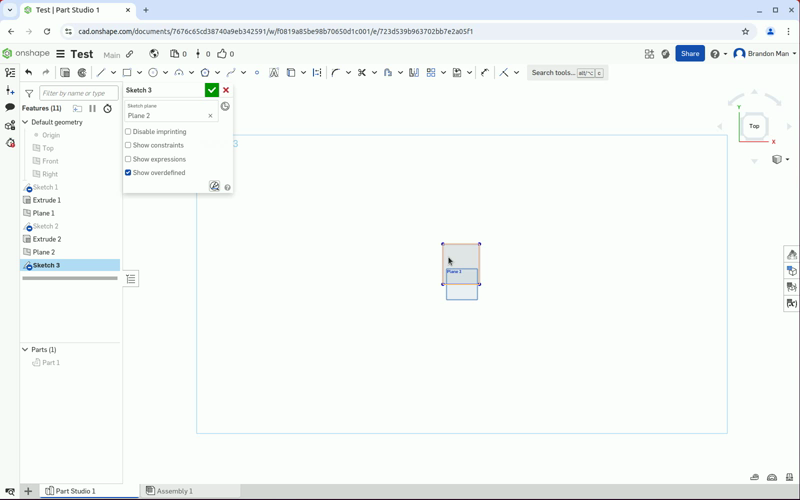
scroll(6)
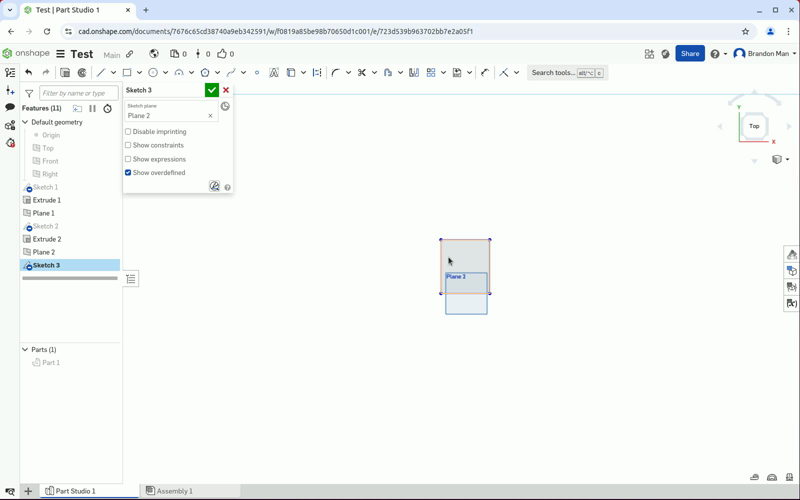
scroll(6)
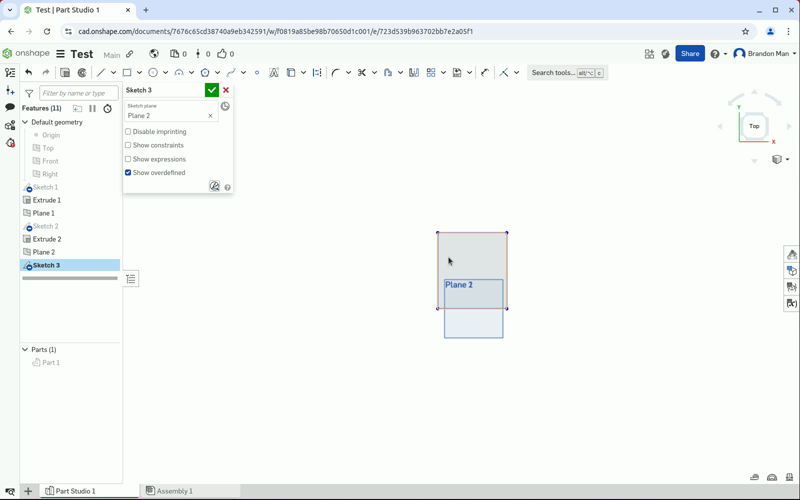
scroll(6)
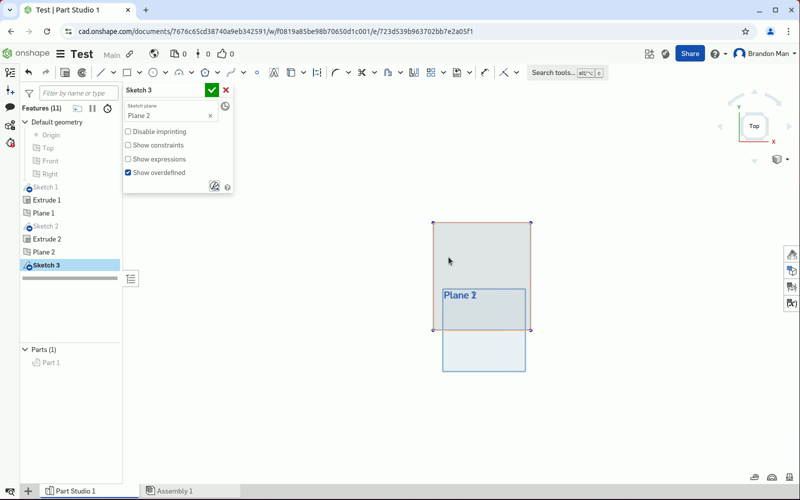
scroll(6)
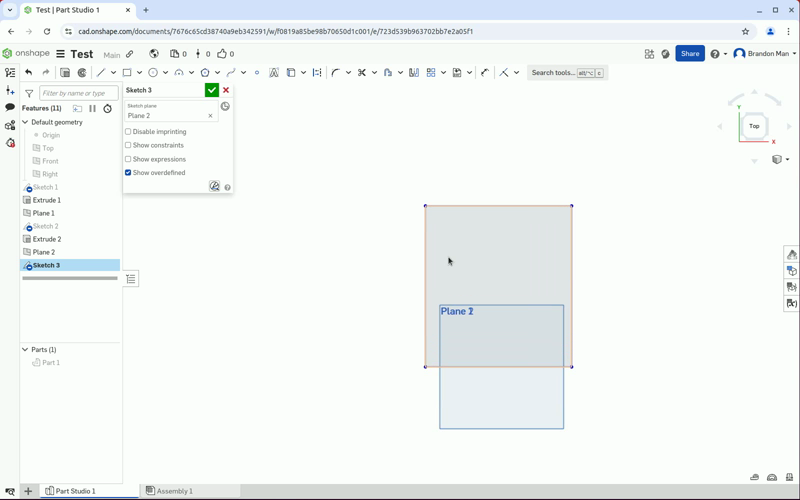
scroll(6)
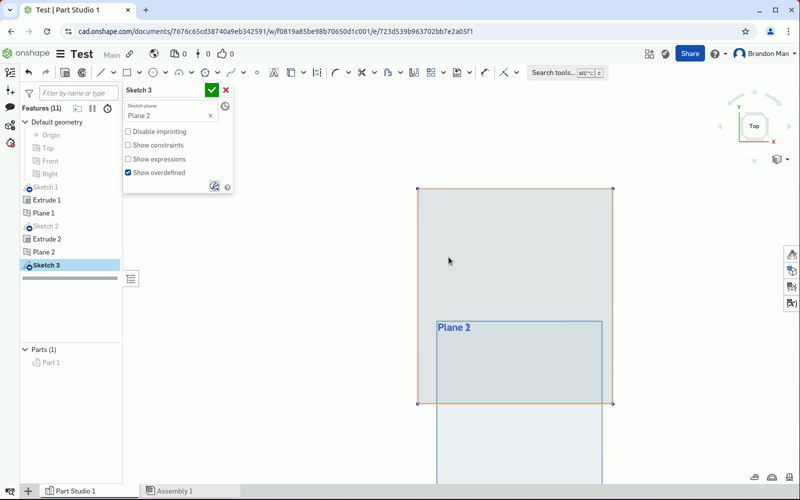
scroll(6)
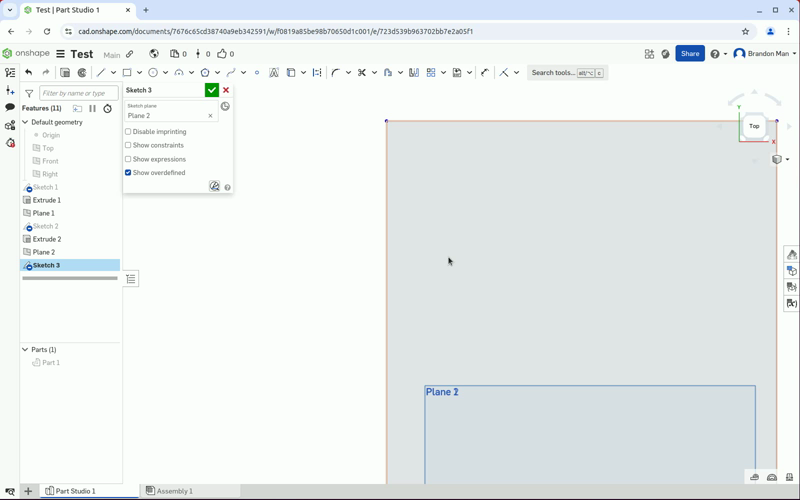
click(448, 256)
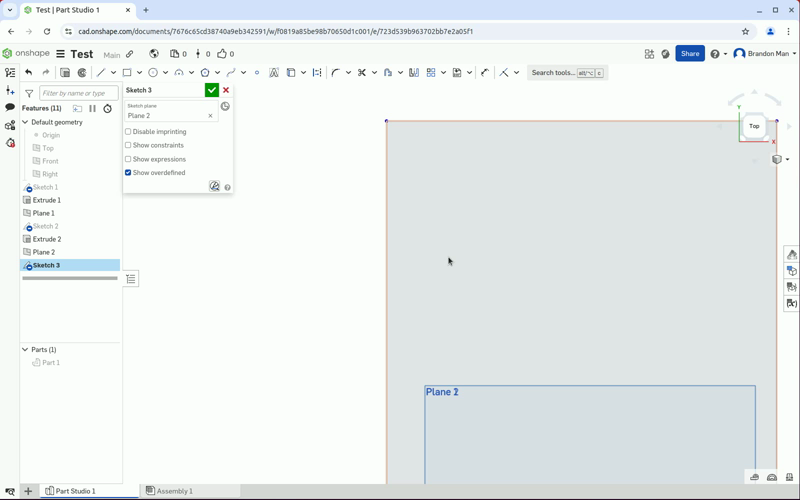
scroll(-6)
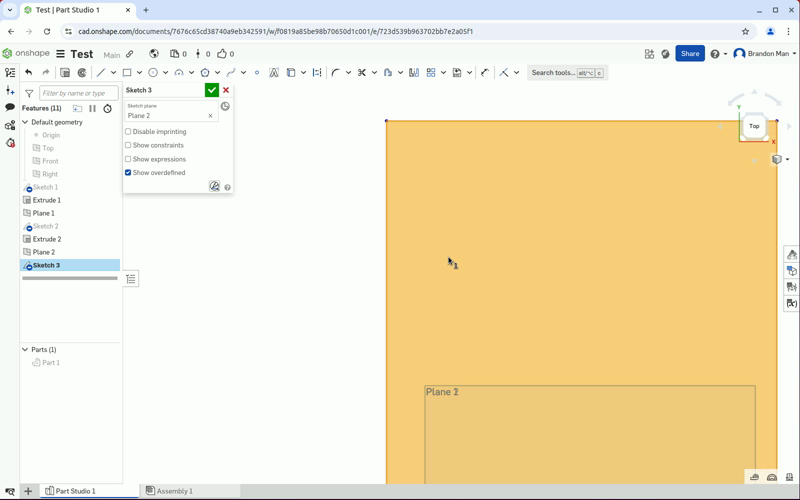
scroll(-6)
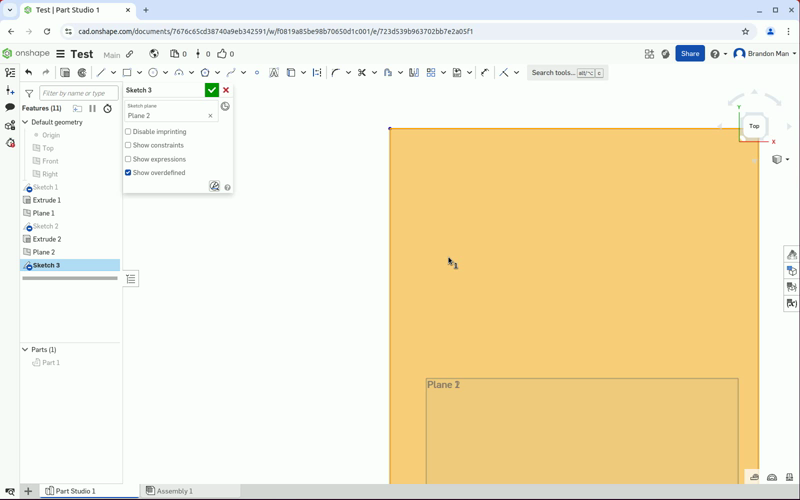
scroll(-6)
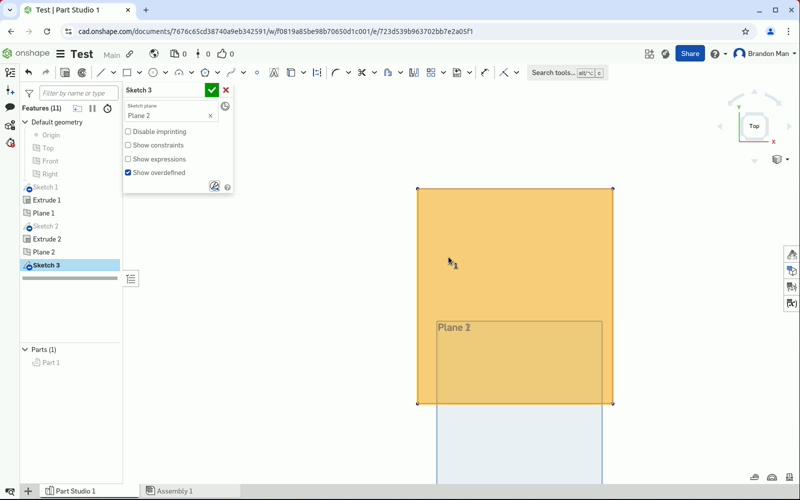
scroll(-6)
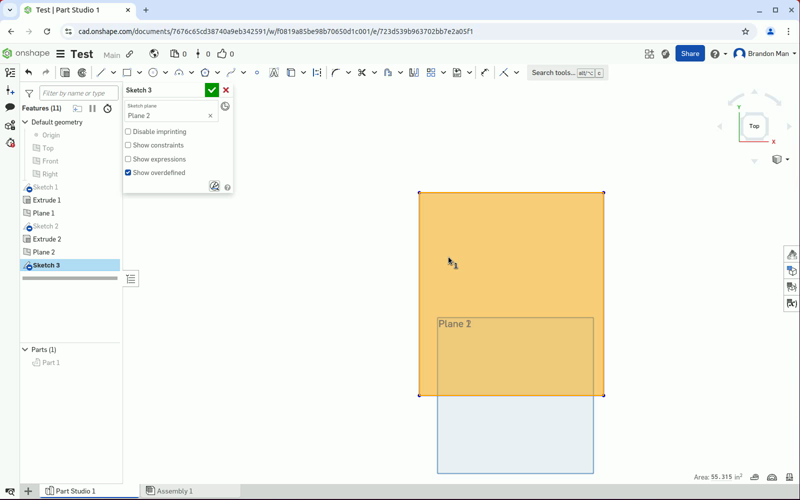
scroll(-6)
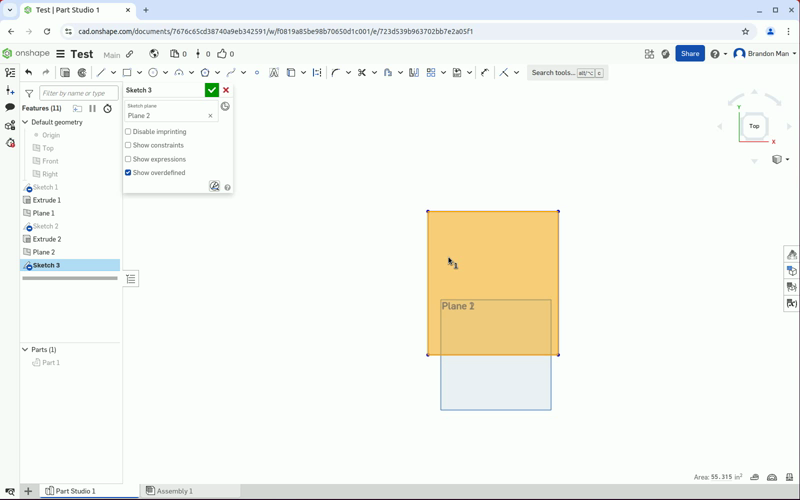
scroll(-6)
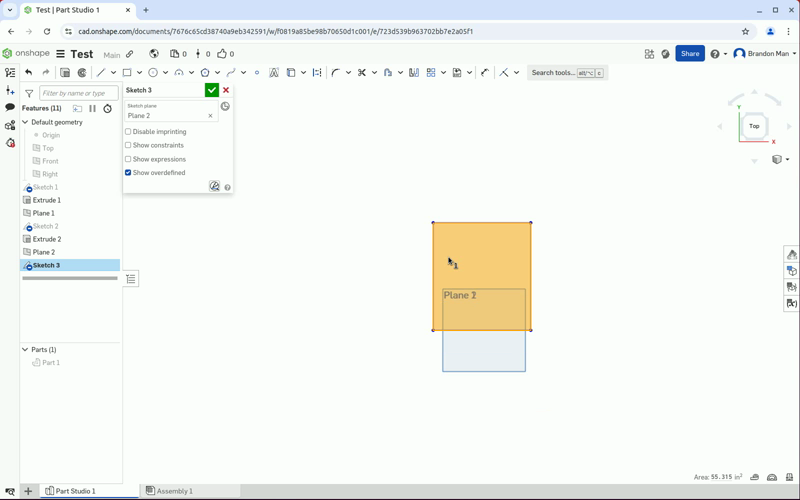
scroll(-6)
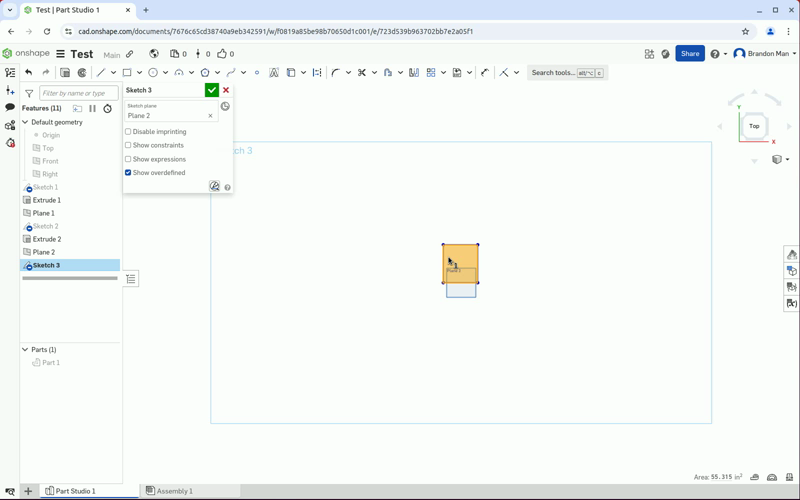
mouse_move(73, 352)
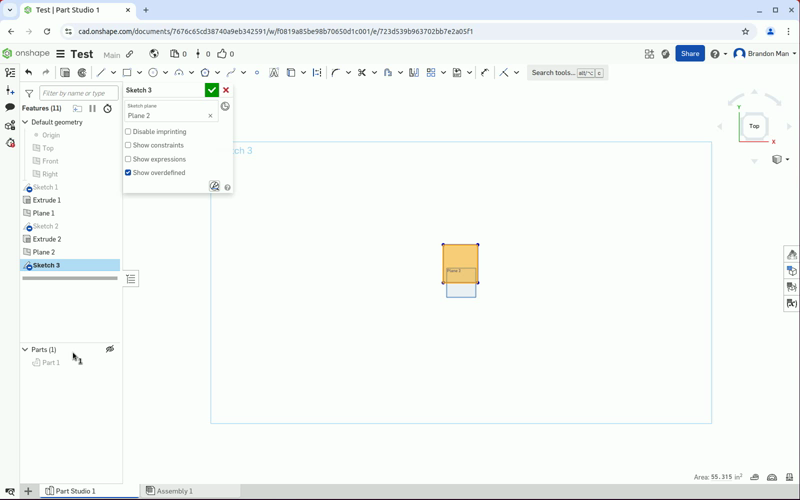
key(shift+y)
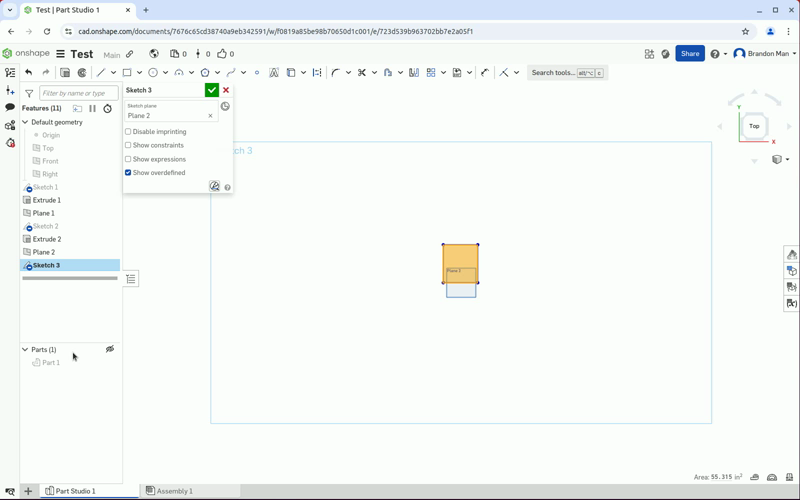
key(shift+e)
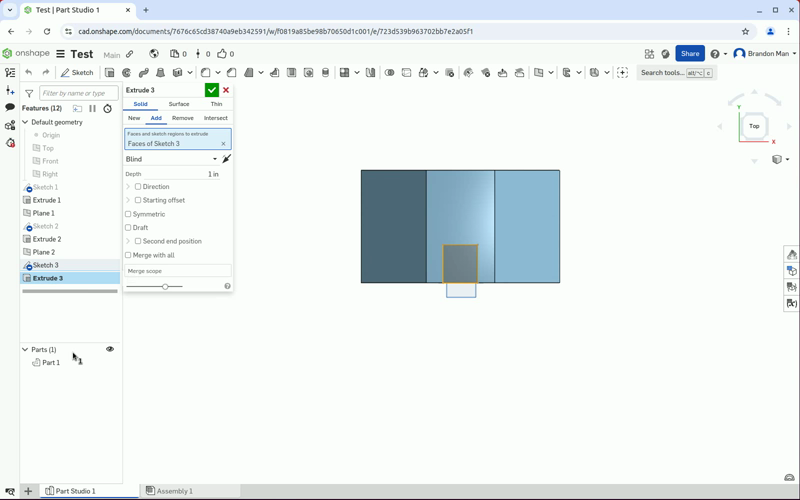
mouse_move(143, 106)
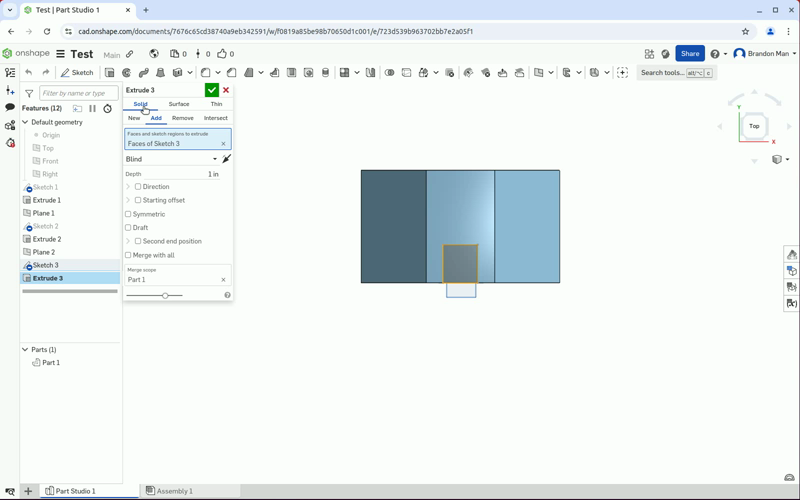
click(143, 106)
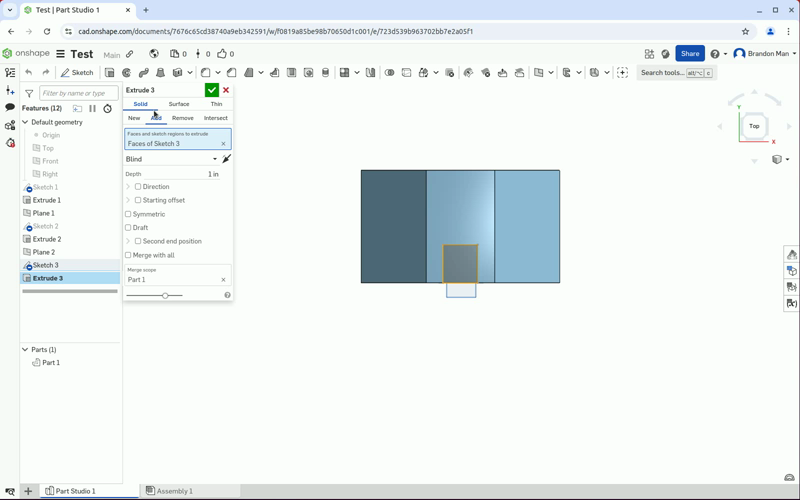
mouse_move(186, 120)
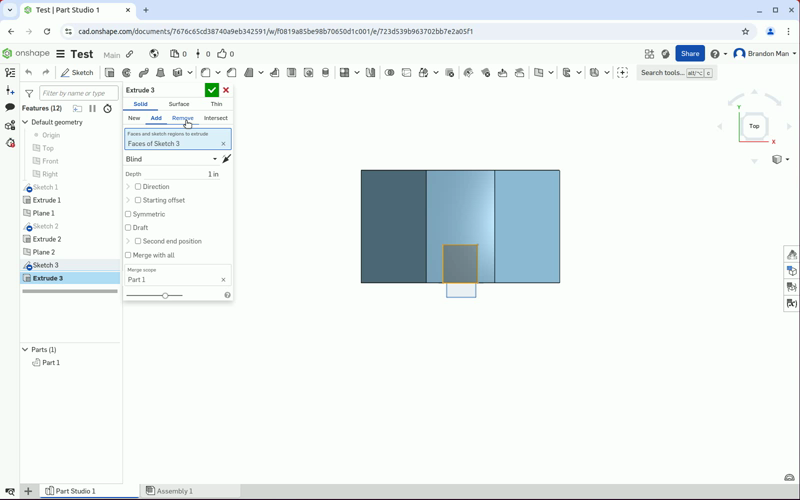
click(186, 120)
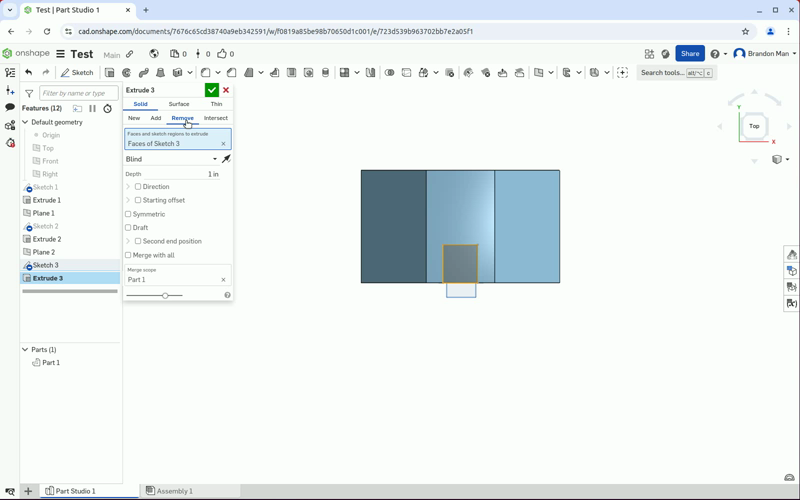
key(tab, 4)
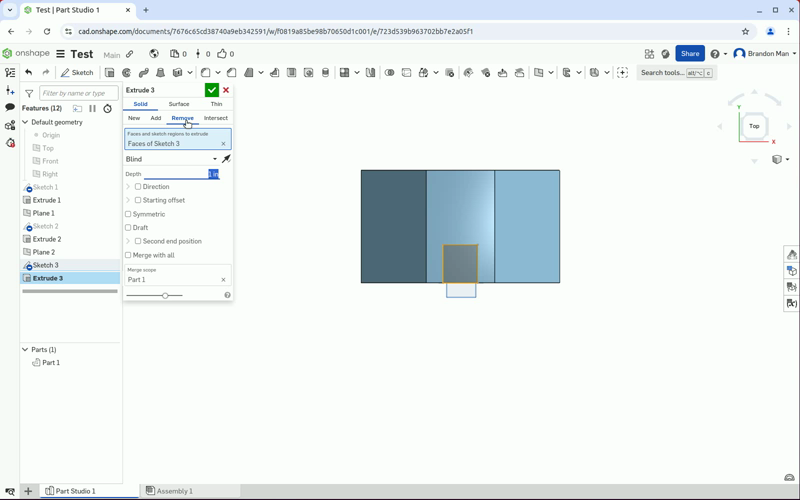
text(2.889)
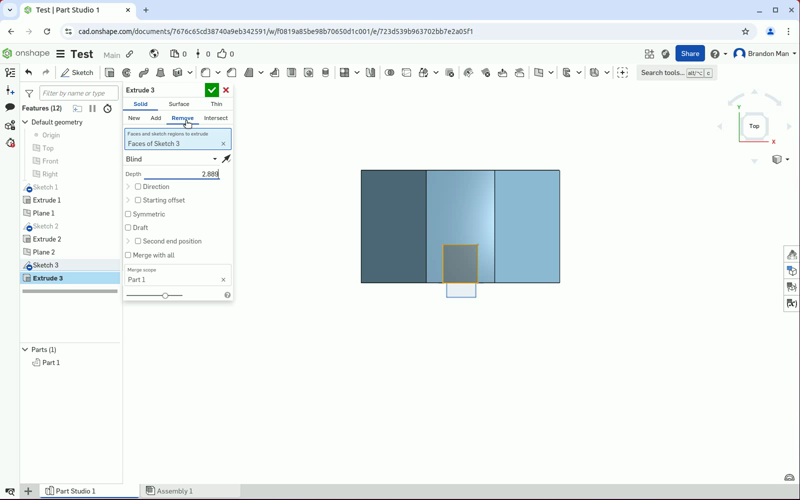
key(tab, 6)
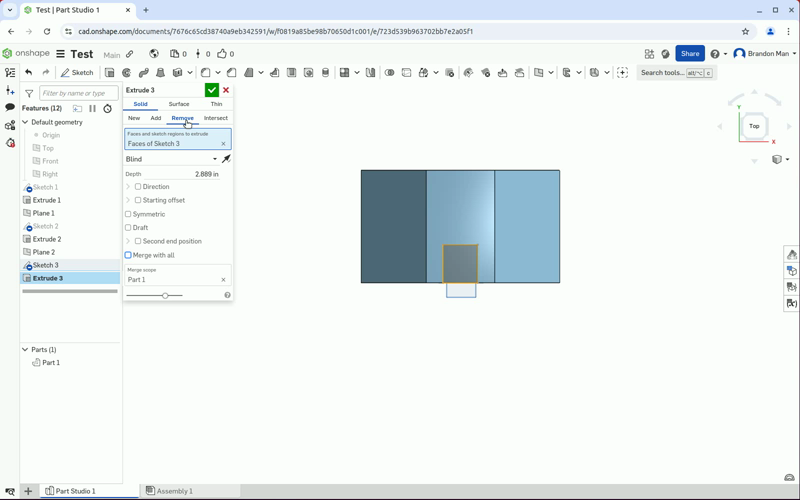
key(space)
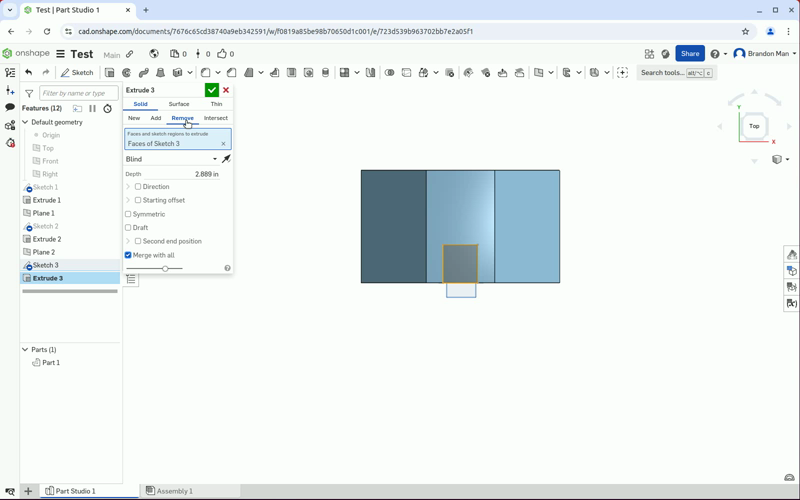
key(enter)
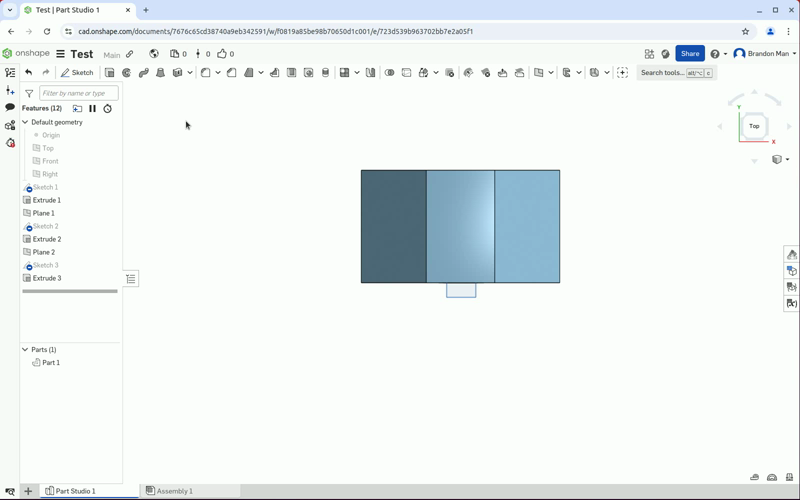
key(shift+h)
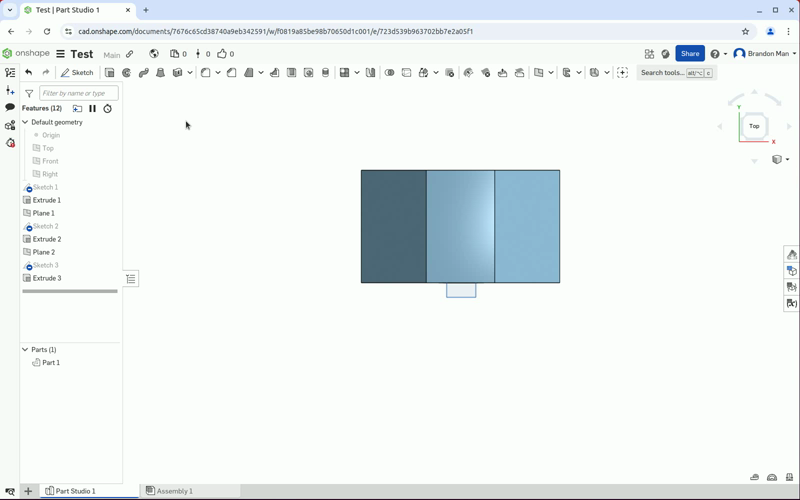
key(shift+h)
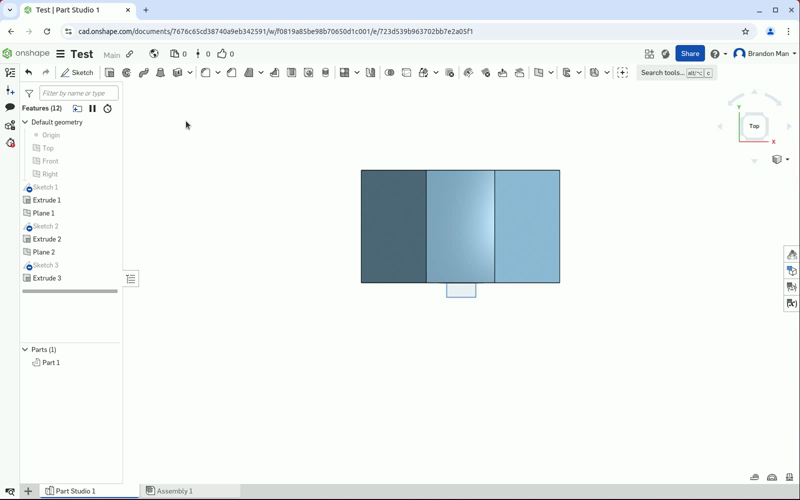
mouse_move(73, 189)
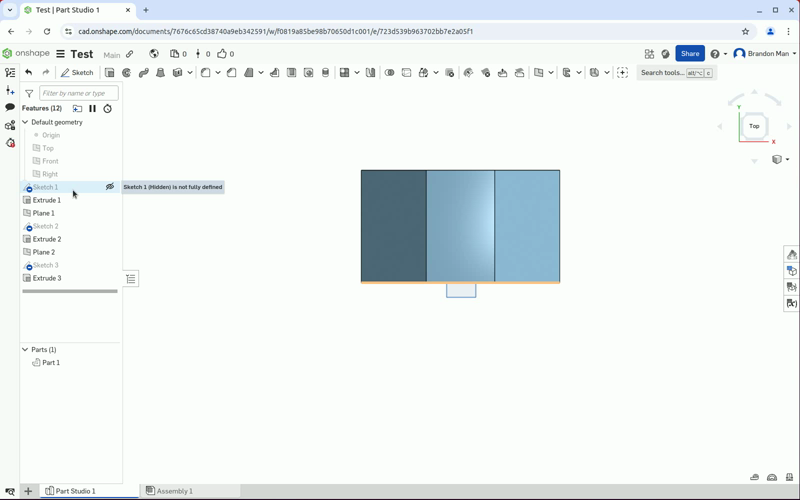
click(73, 189)
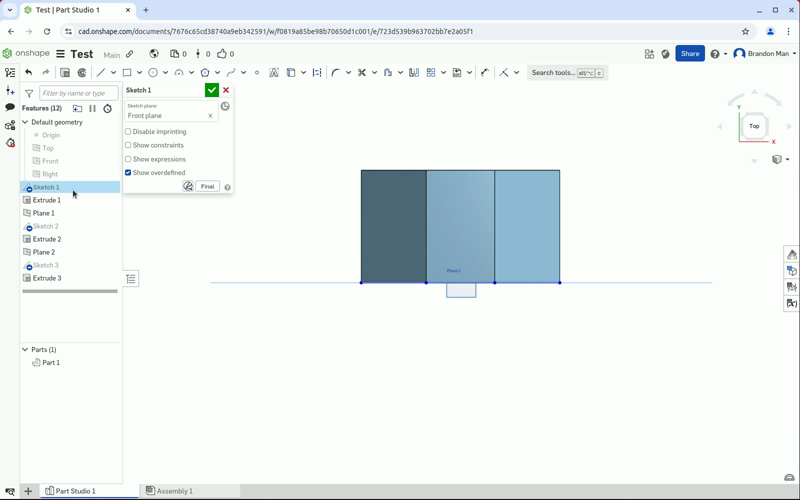
mouse_move(229, 92)
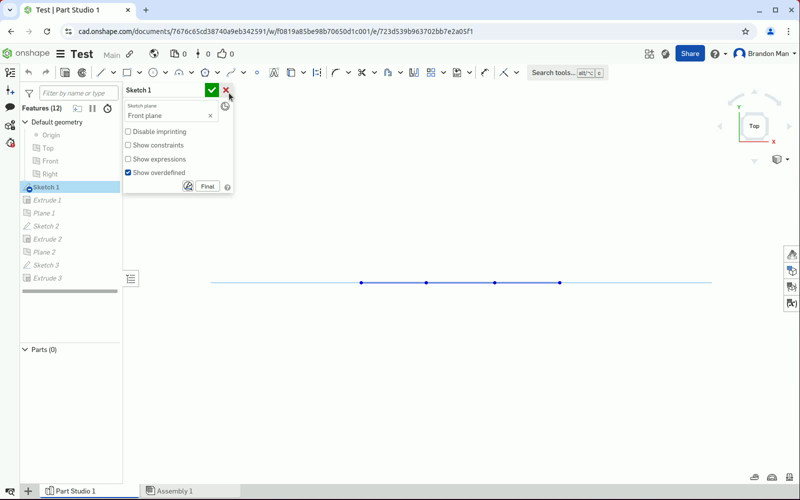
click(229, 92)
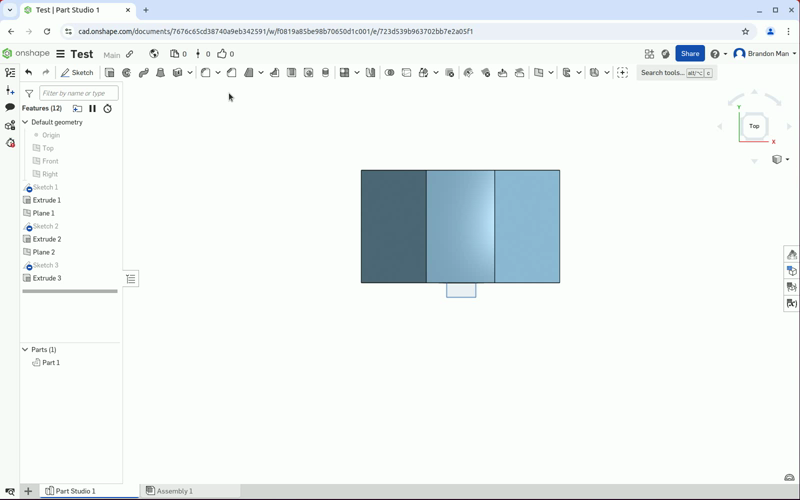
mouse_move(73, 352)
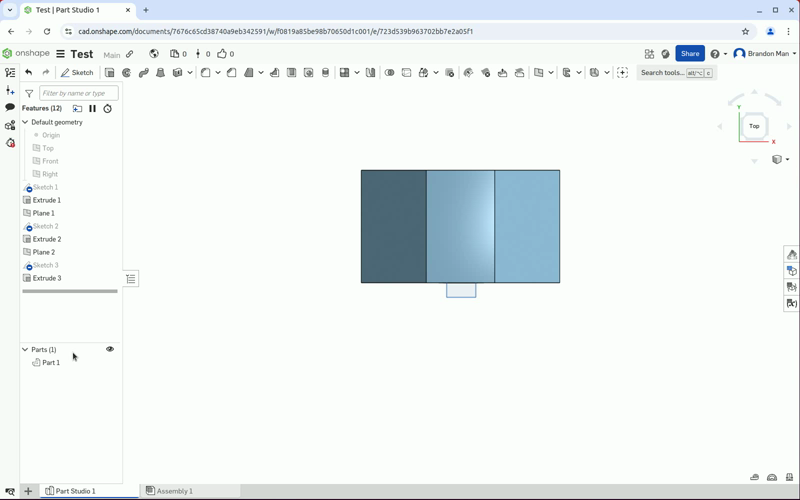
key(y)
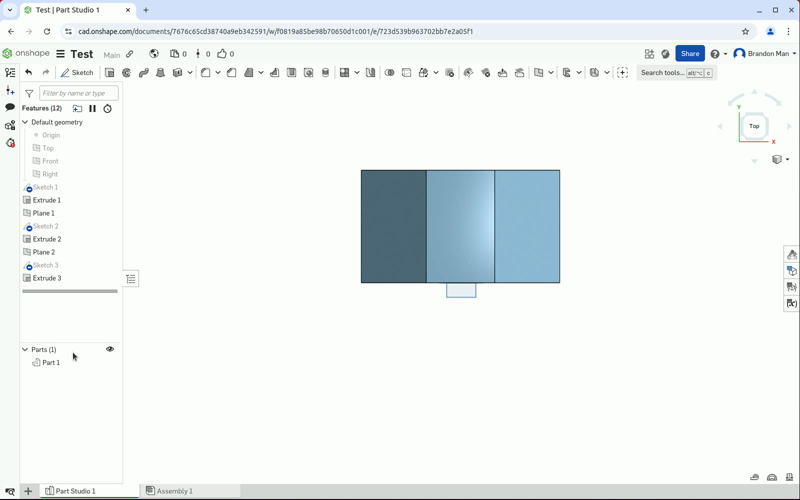
key(shift+p)
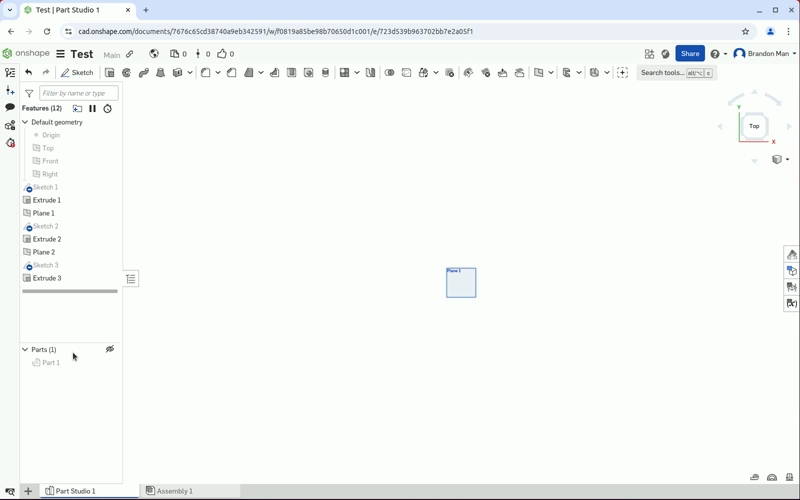
key(space)
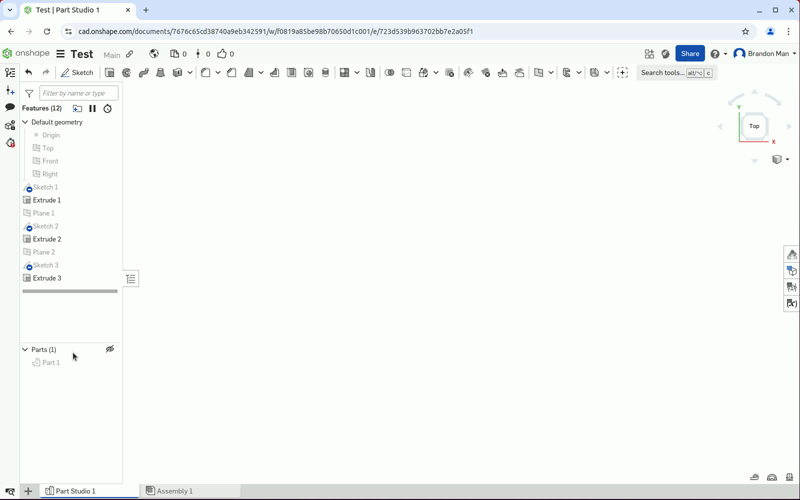
key_down(shift)
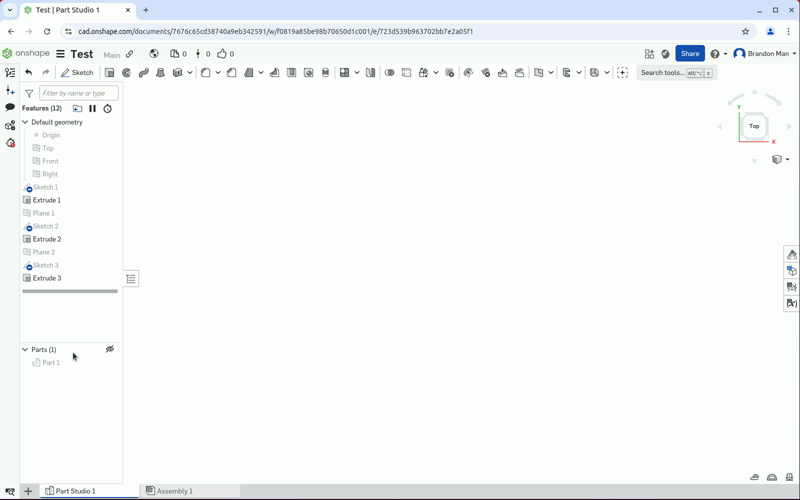
key(up)
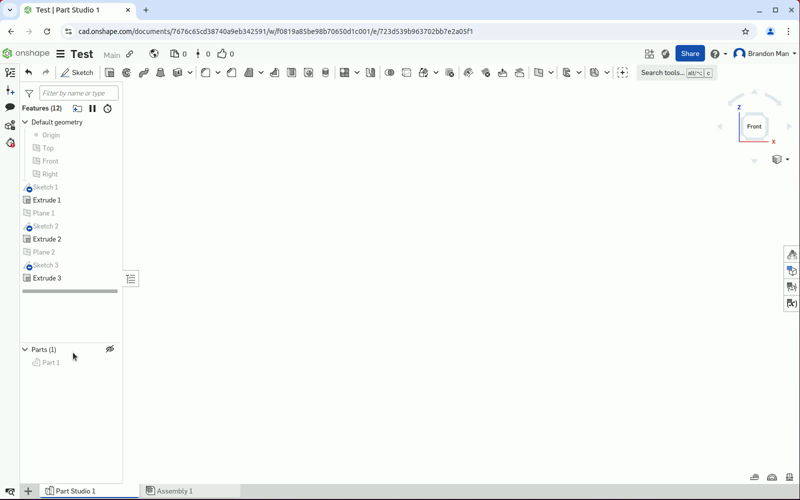
key_up(shift)
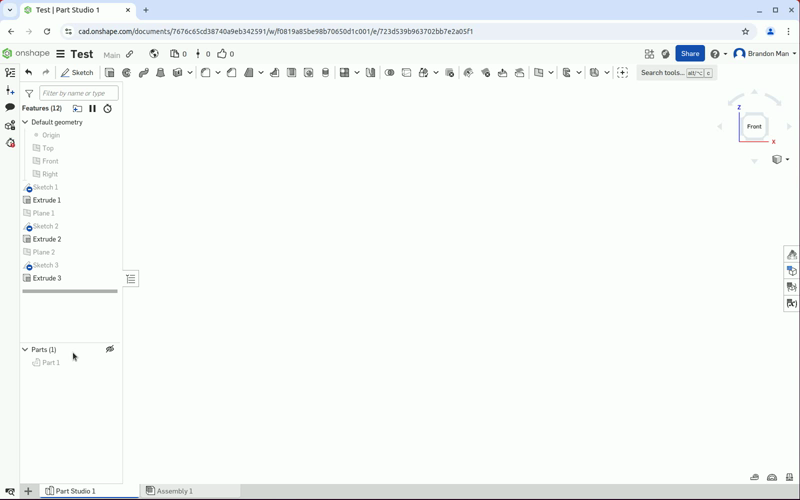
mouse_move(73, 352)
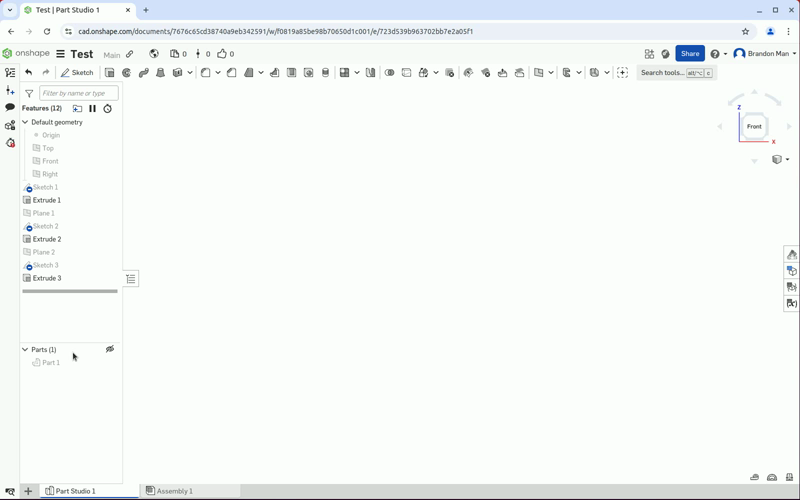
key(shift+y)
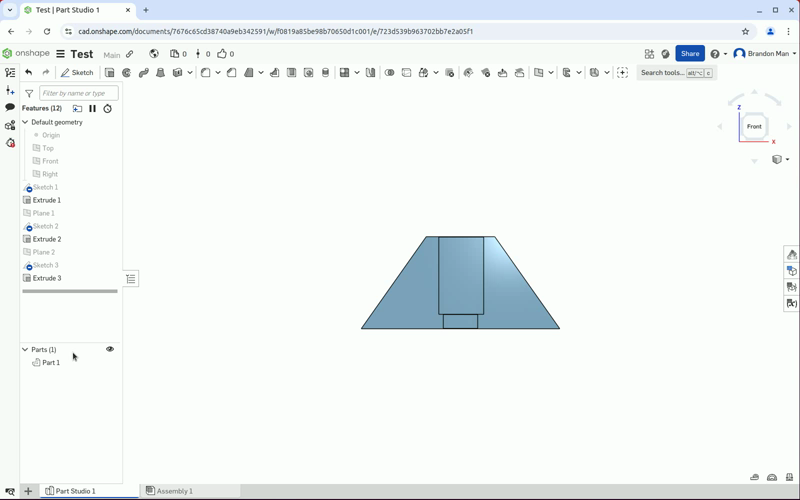
mouse_move(541, 75)
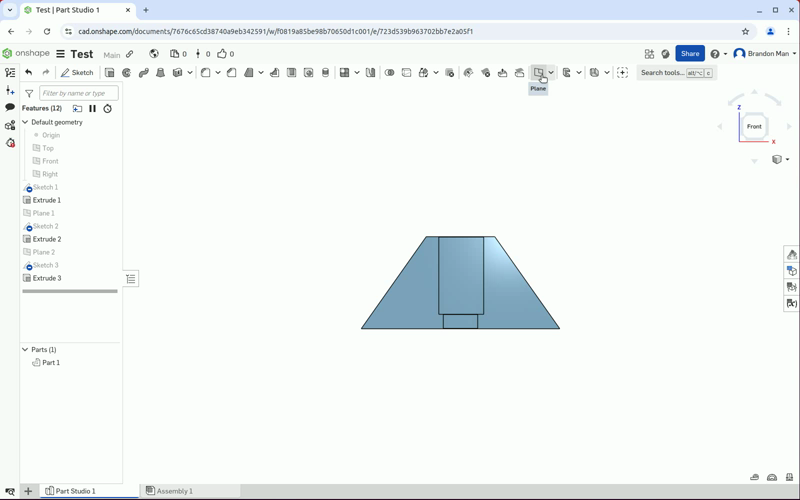
click(541, 75)
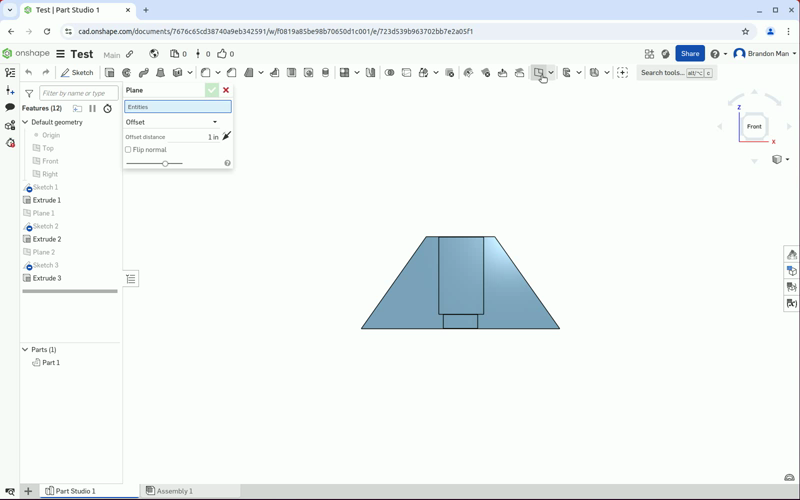
mouse_move(73, 163)
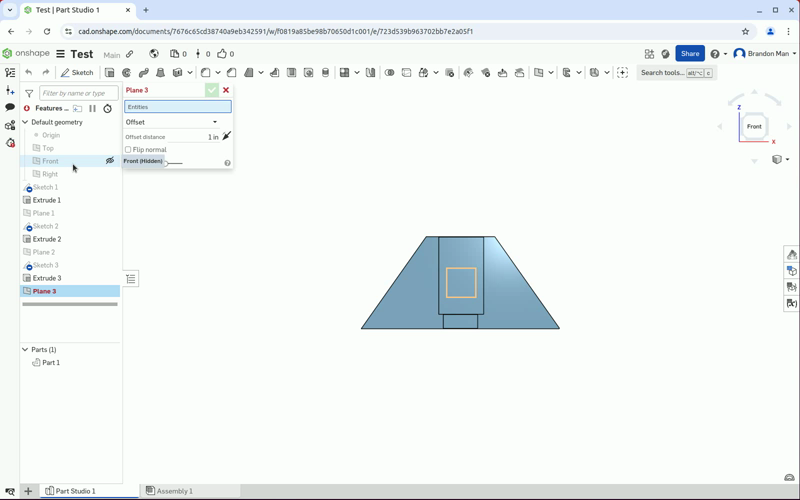
click(73, 163)
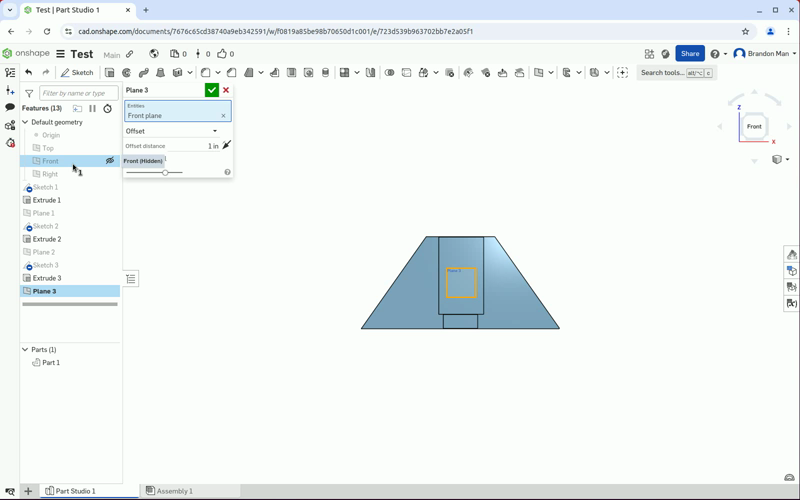
key(tab, 2)
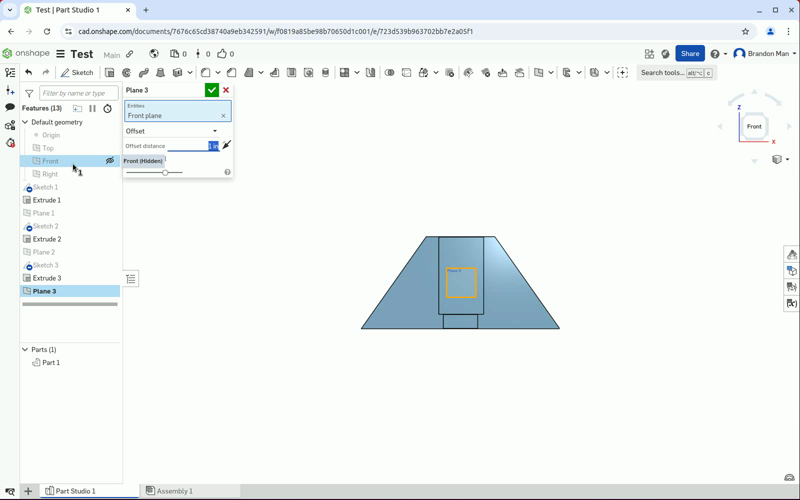
text(7.703)
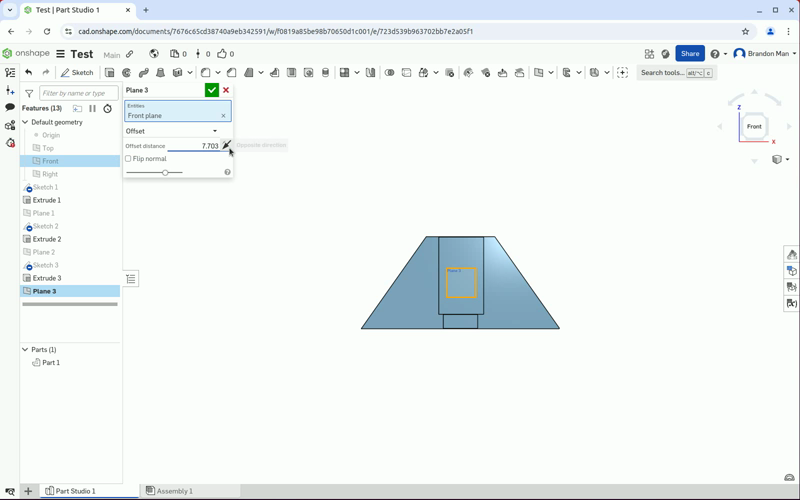
mouse_move(229, 147)
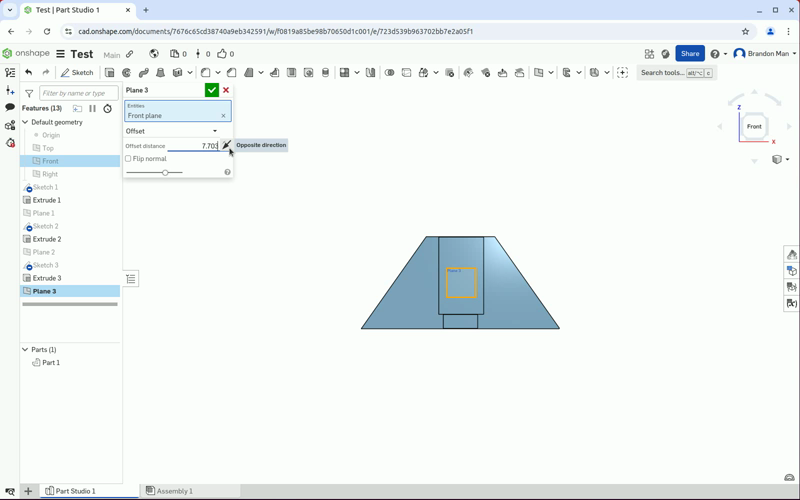
click(229, 147)
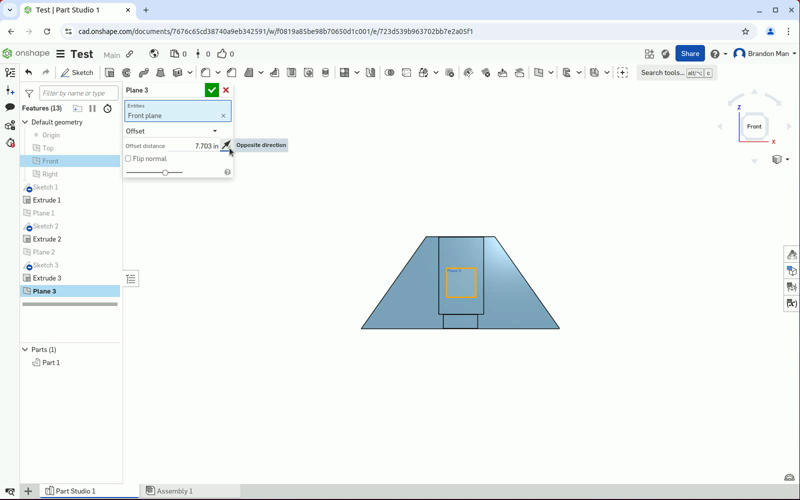
key(enter, 2)
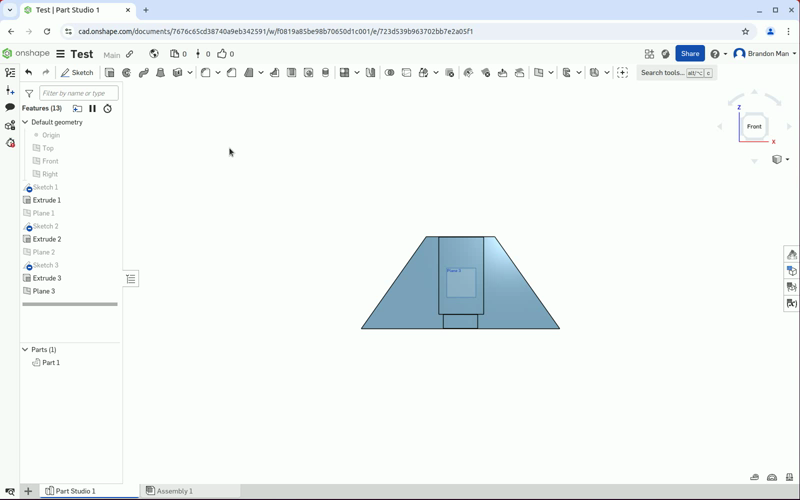
key(shift+s)
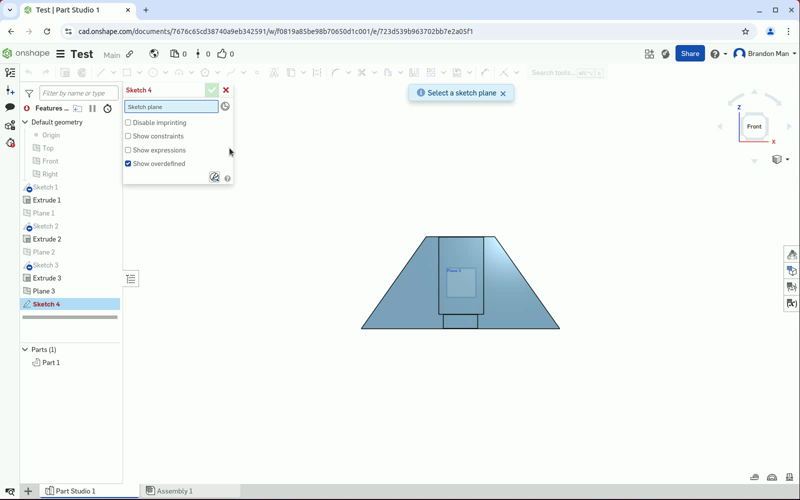
mouse_move(73, 293)
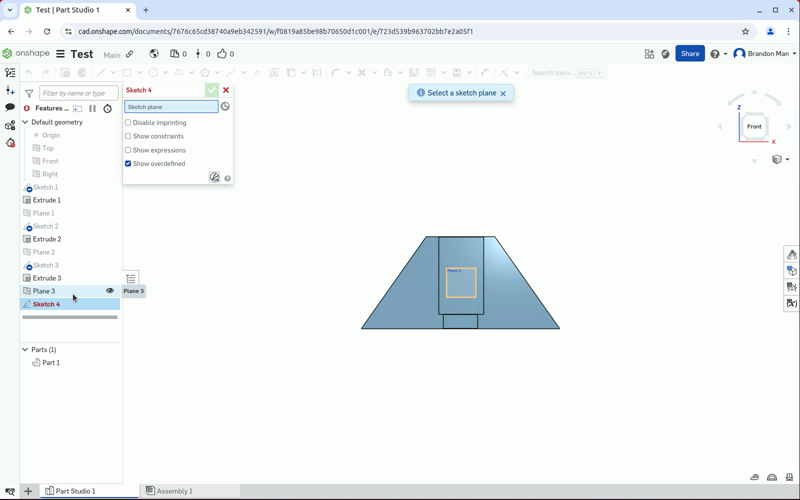
click(73, 293)
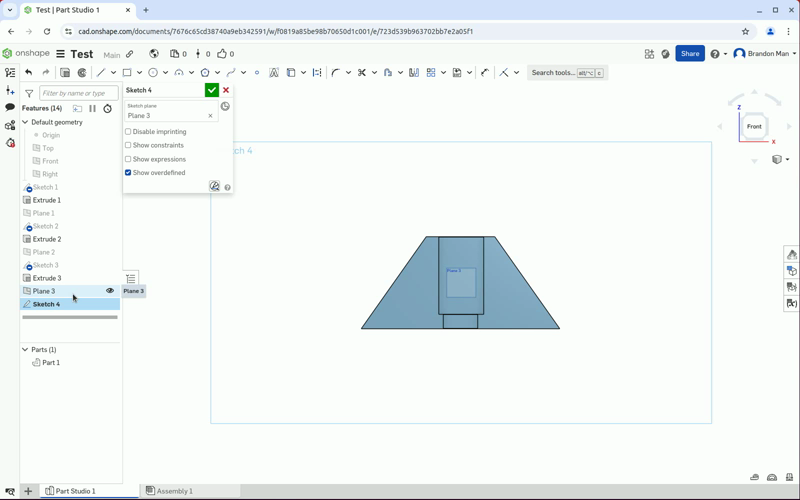
mouse_move(73, 352)
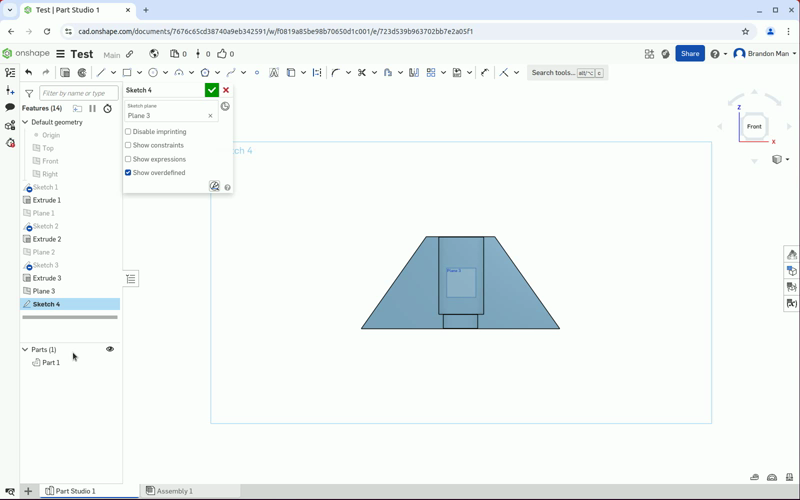
key(y)
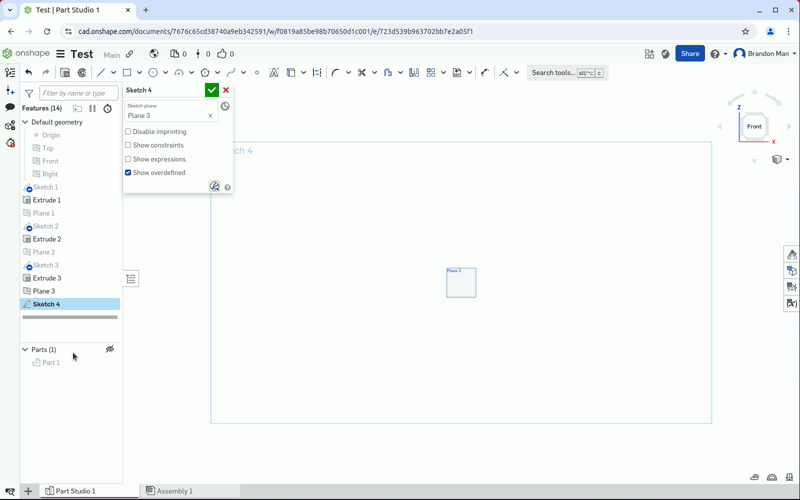
key(l)
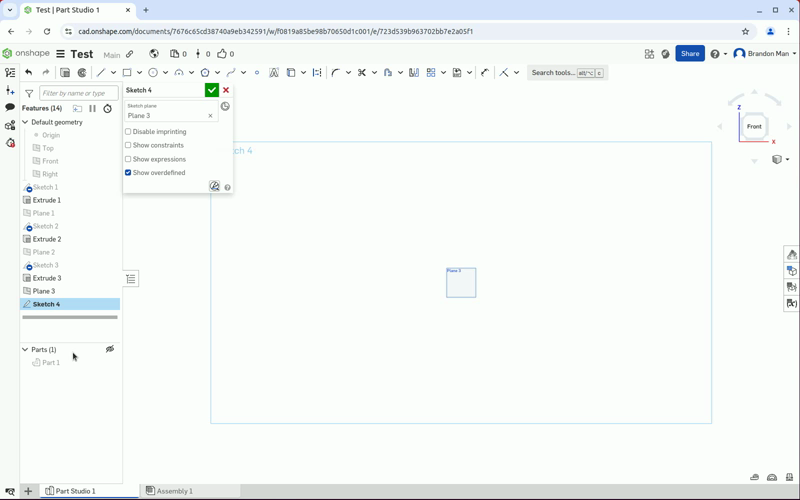
key_down(shift)
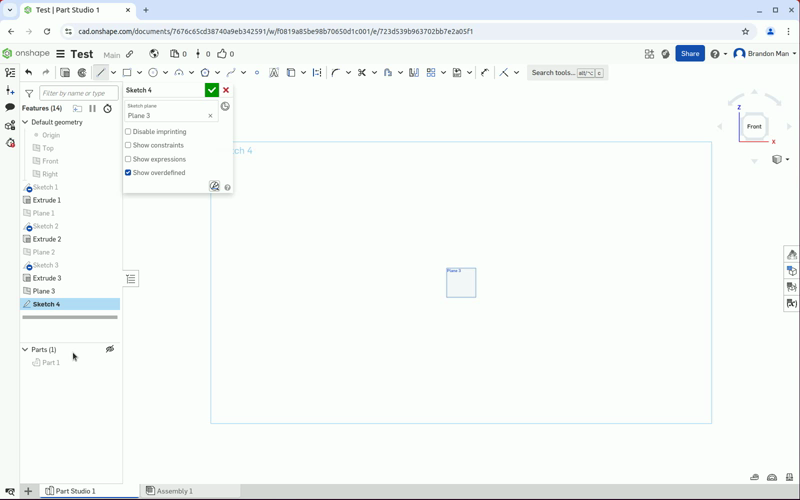
mouse_move(438, 253)
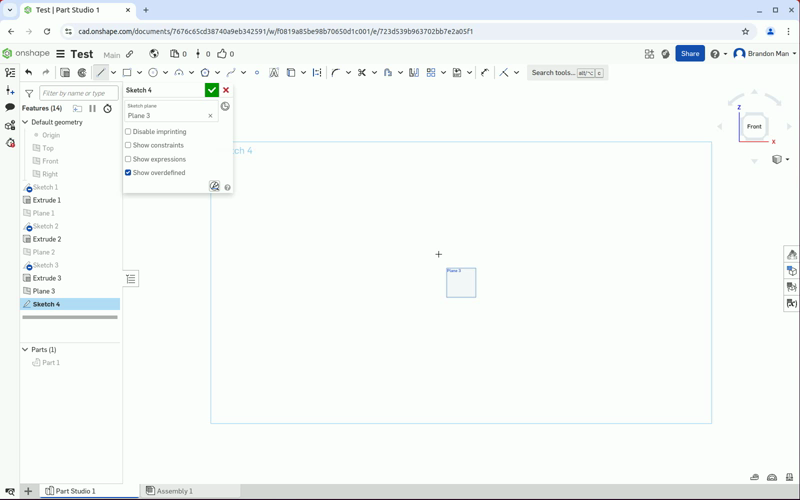
click(438, 253)
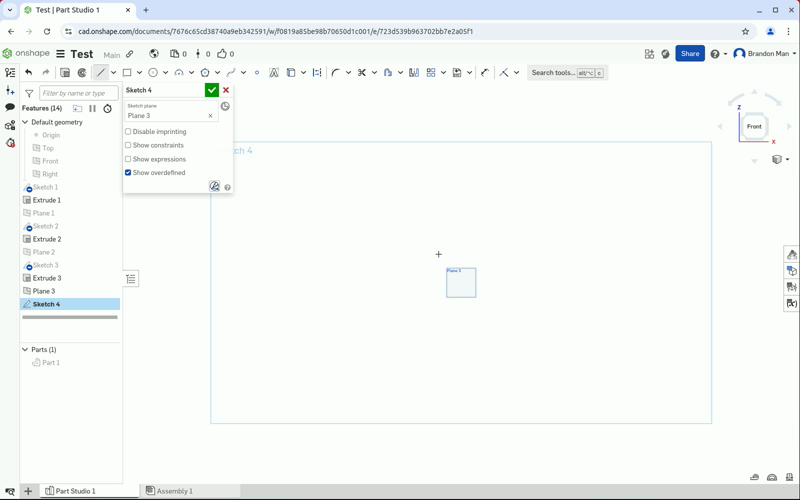
key_up(shift)
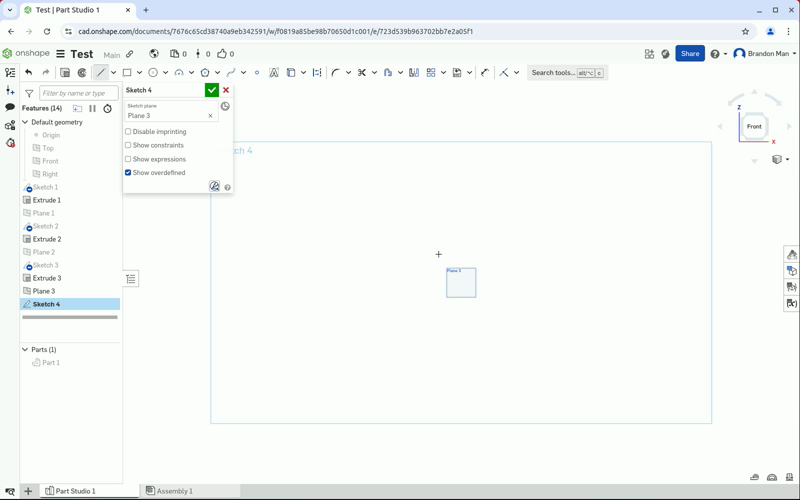
key_down(shift)
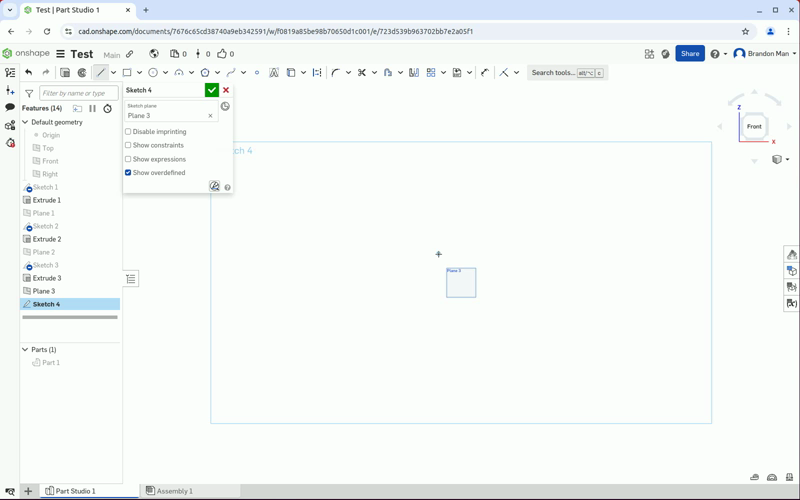
mouse_move(468, 253)
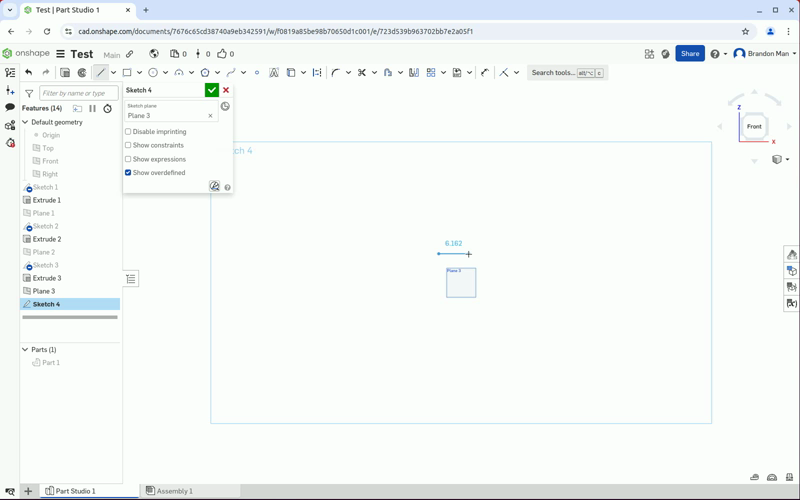
mouse_move(483, 253)
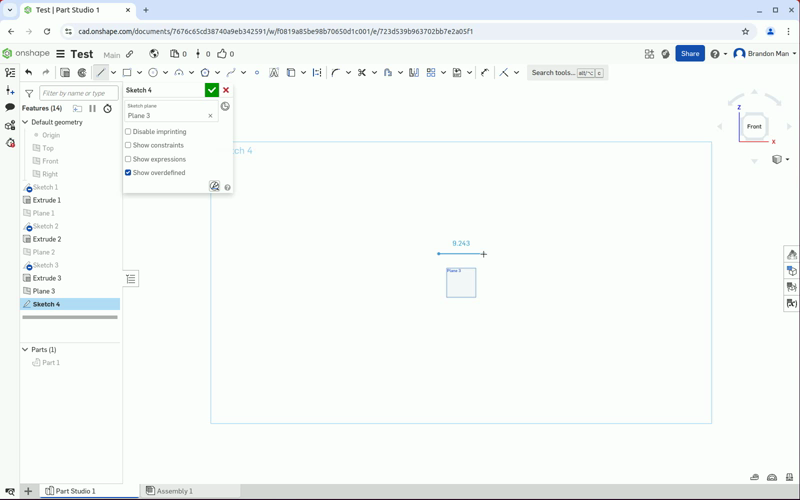
click(483, 253)
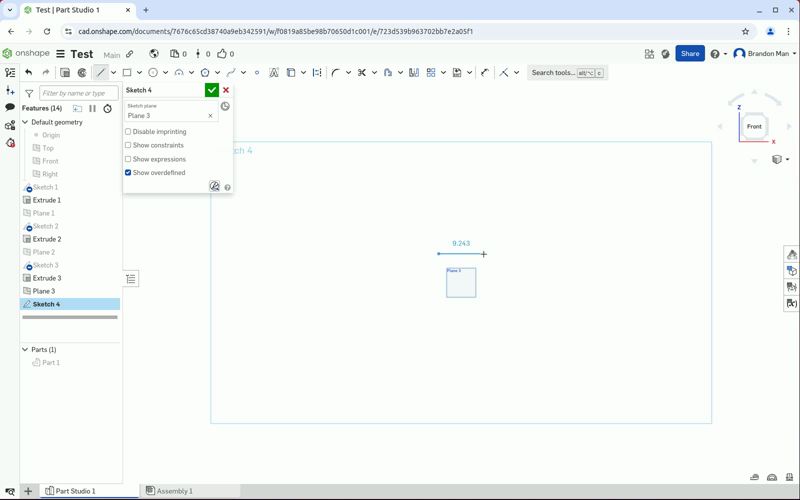
key_up(shift)
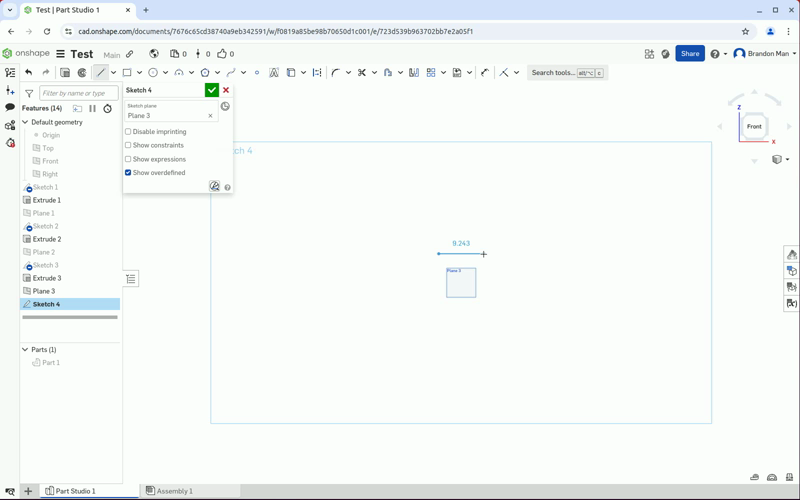
key_down(shift)
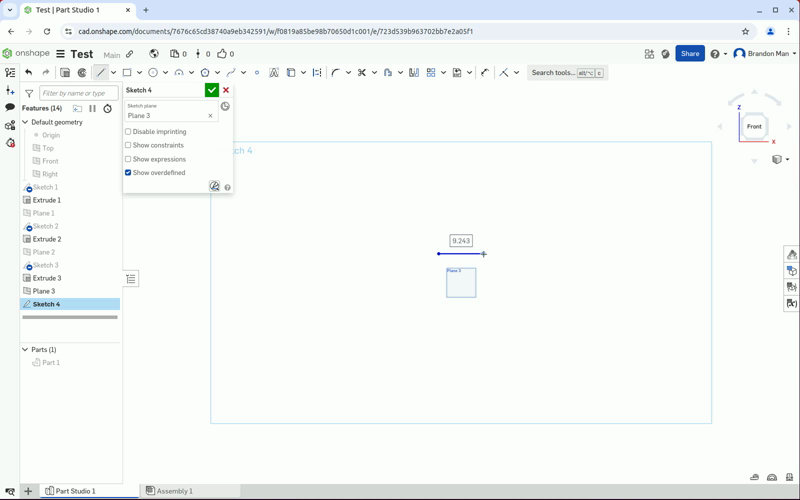
mouse_move(513, 253)
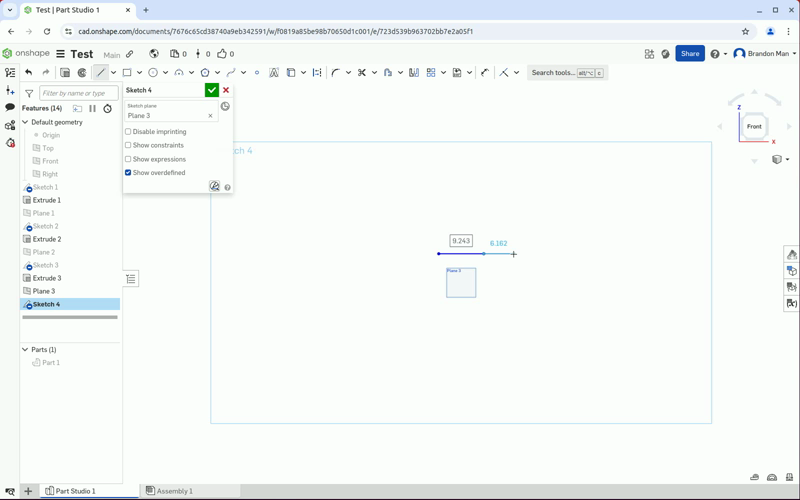
mouse_move(483, 243)
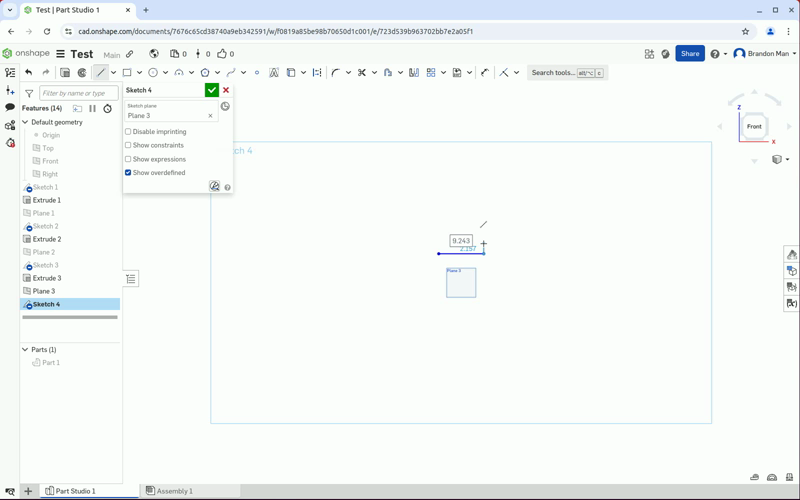
click(483, 243)
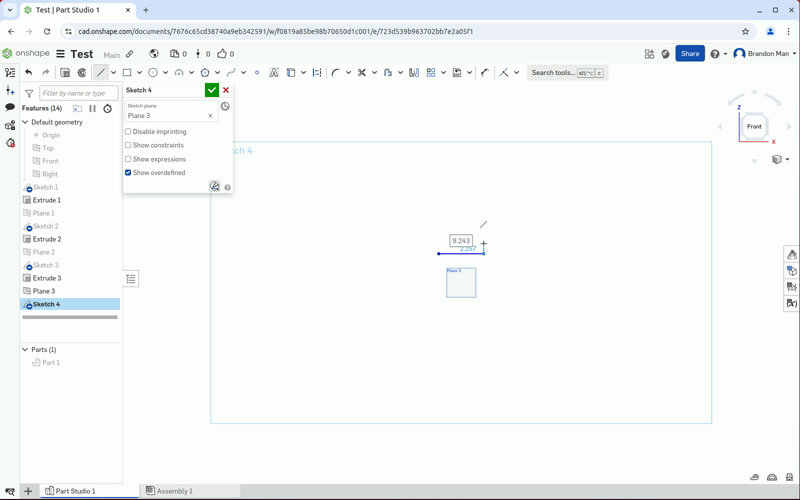
key_up(shift)
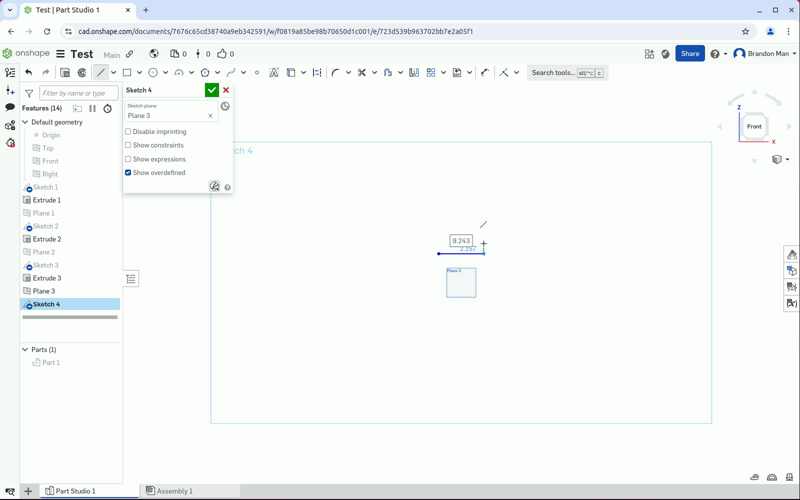
key_down(shift)
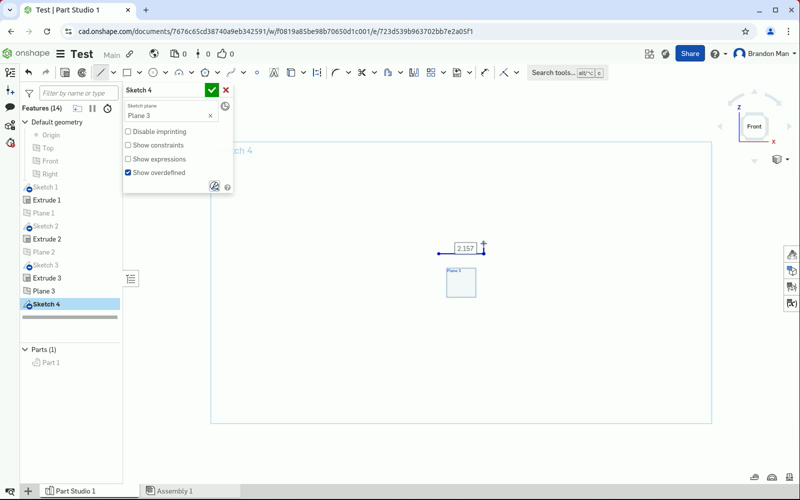
mouse_move(513, 243)
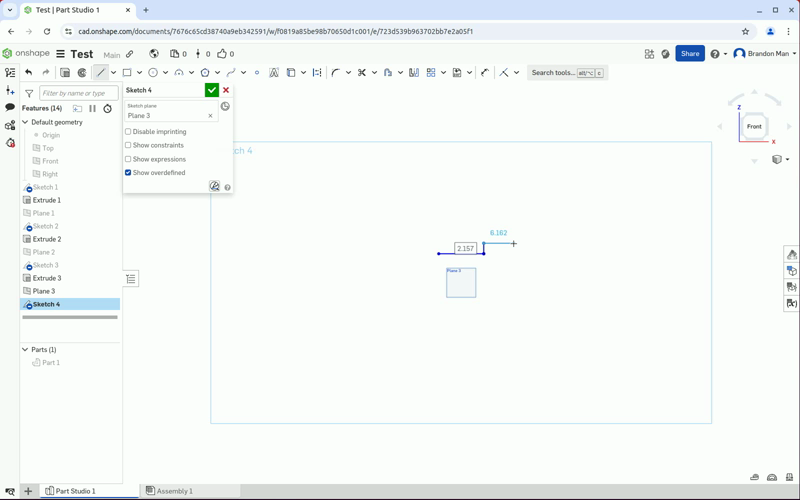
mouse_move(438, 243)
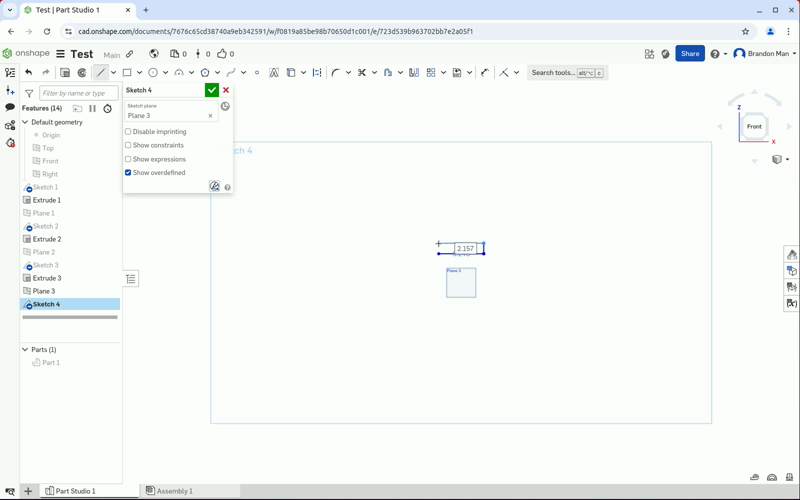
click(438, 243)
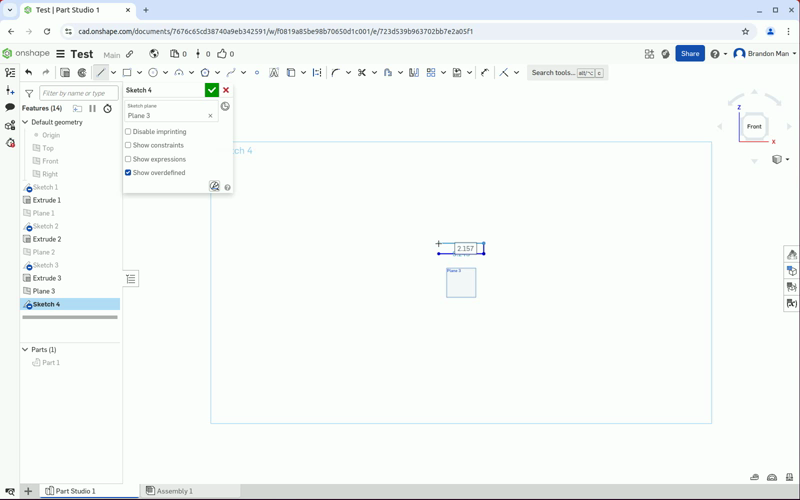
key_up(shift)
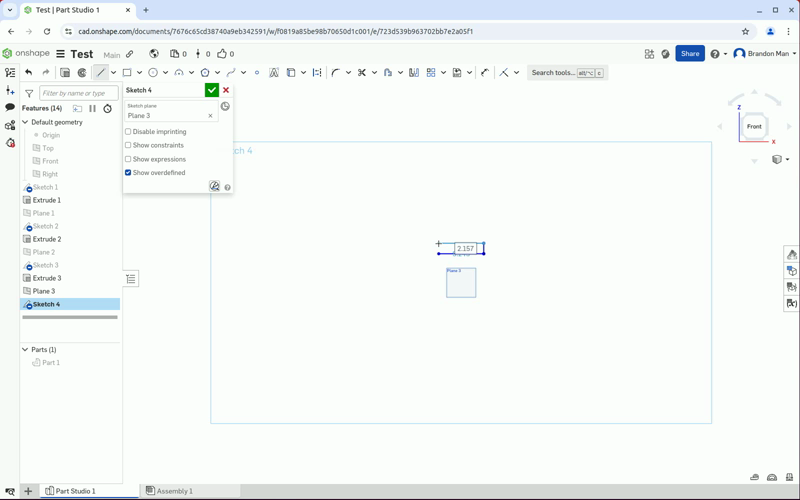
mouse_move(468, 243)
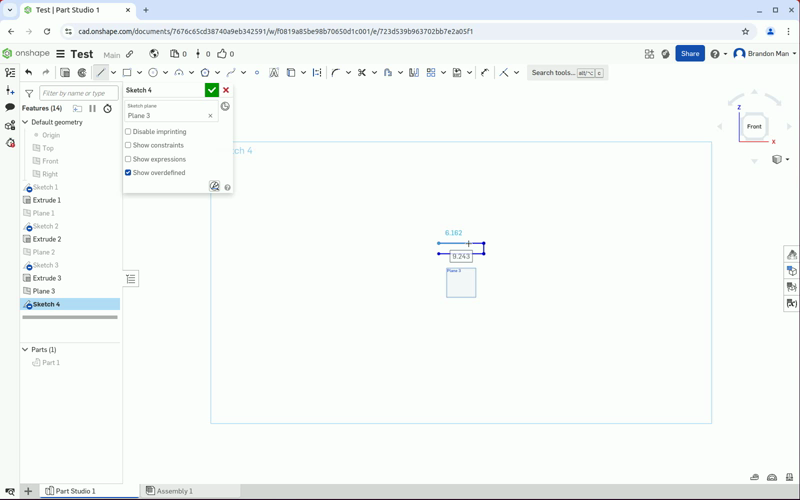
key_down(shift)
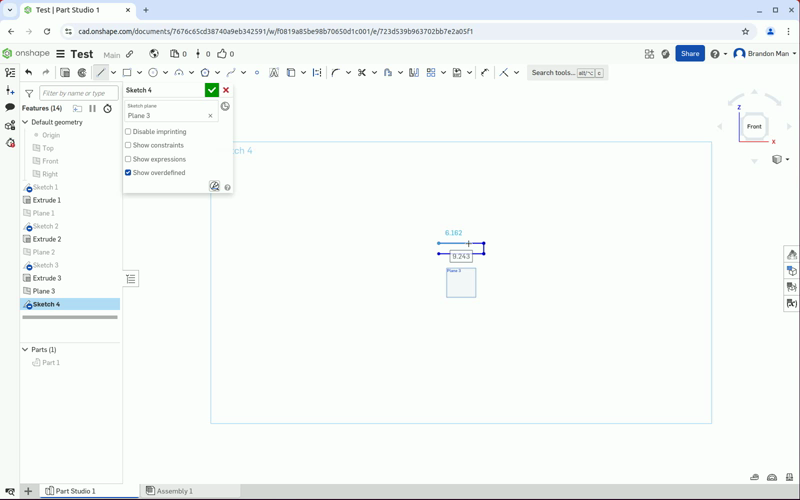
mouse_move(438, 253)
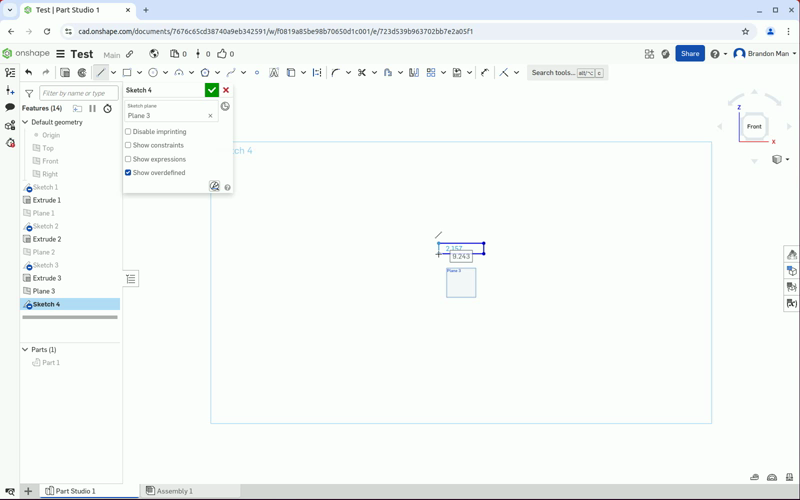
key_up(shift)
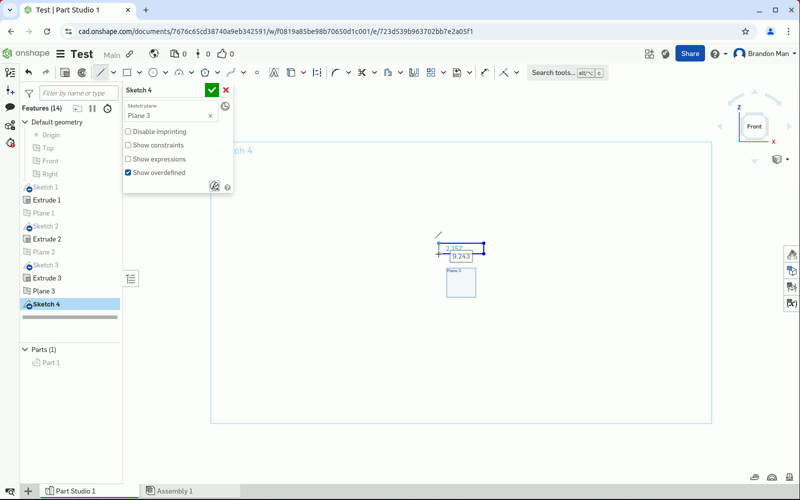
click(438, 253)
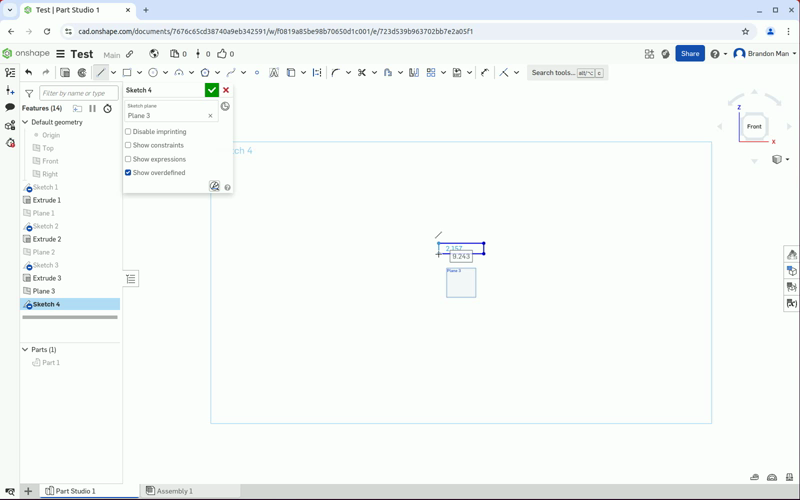
key(esc)
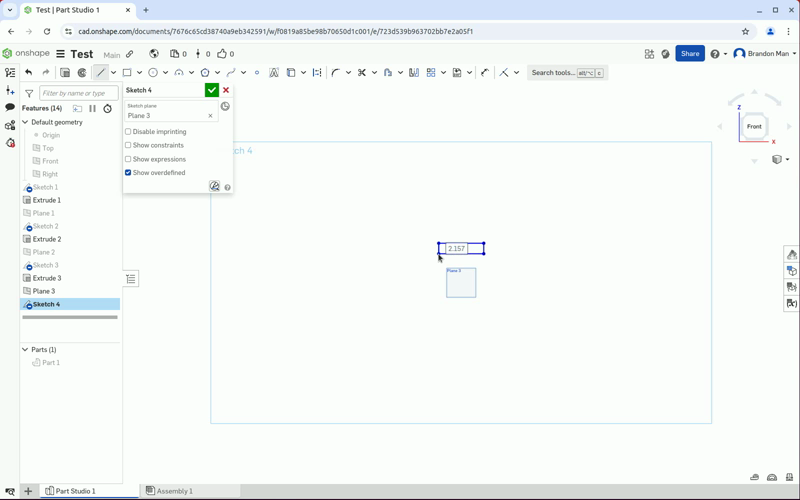
mouse_move(477, 251)
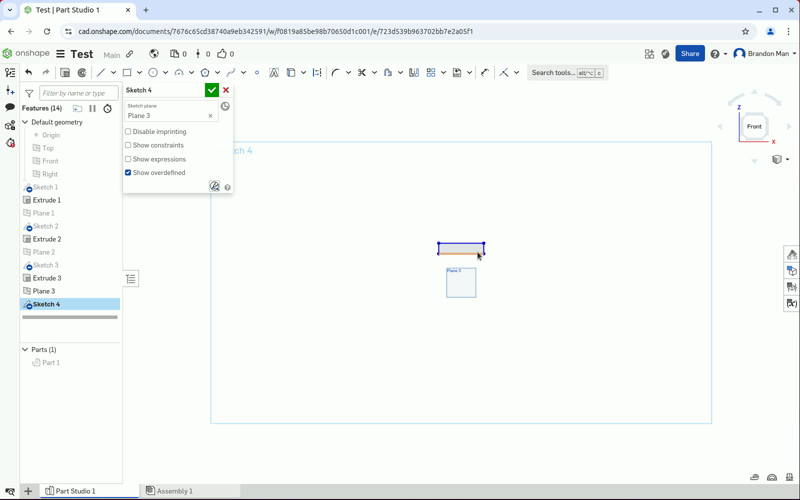
scroll(6)
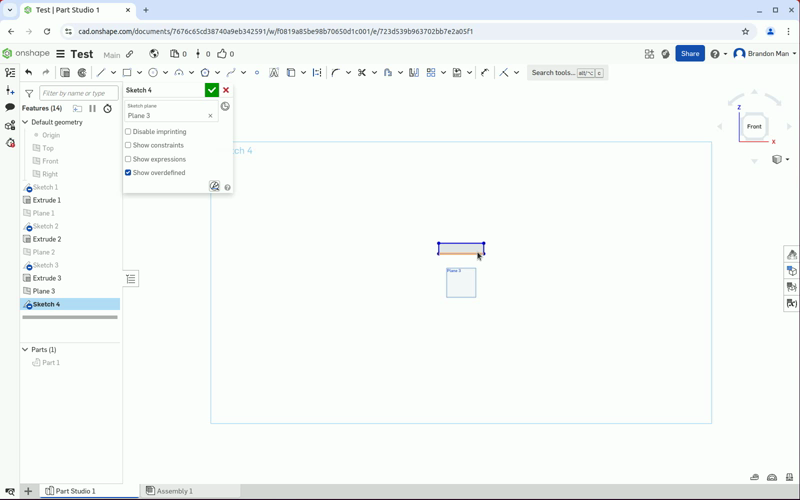
scroll(6)
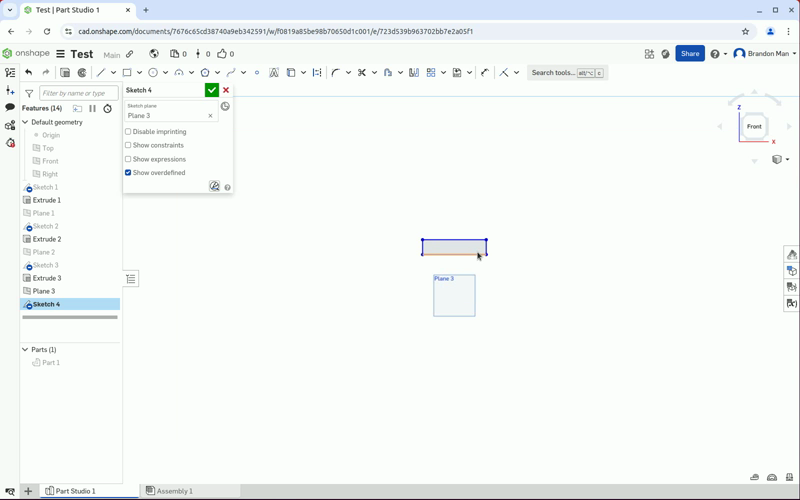
scroll(6)
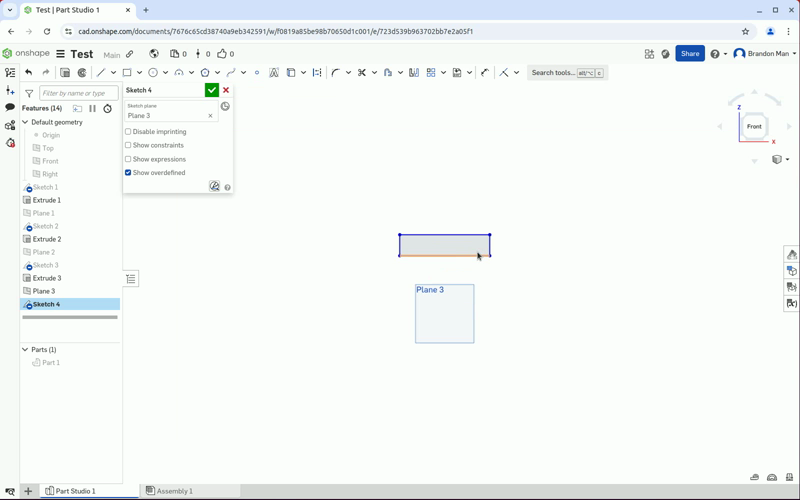
scroll(6)
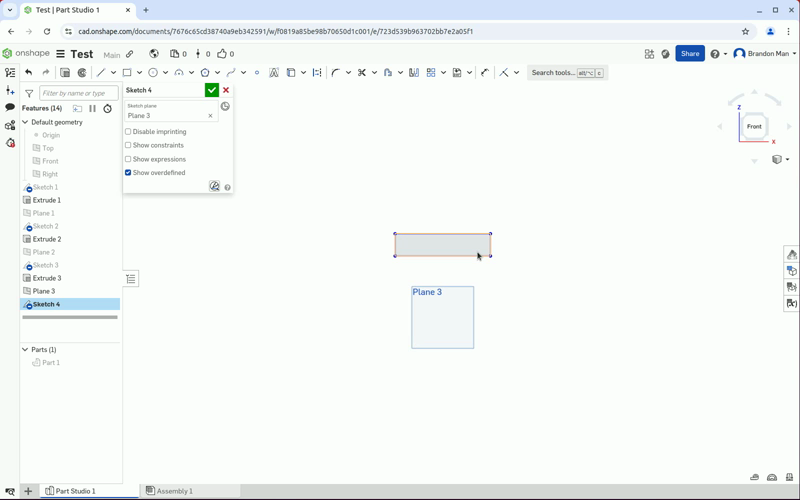
scroll(6)
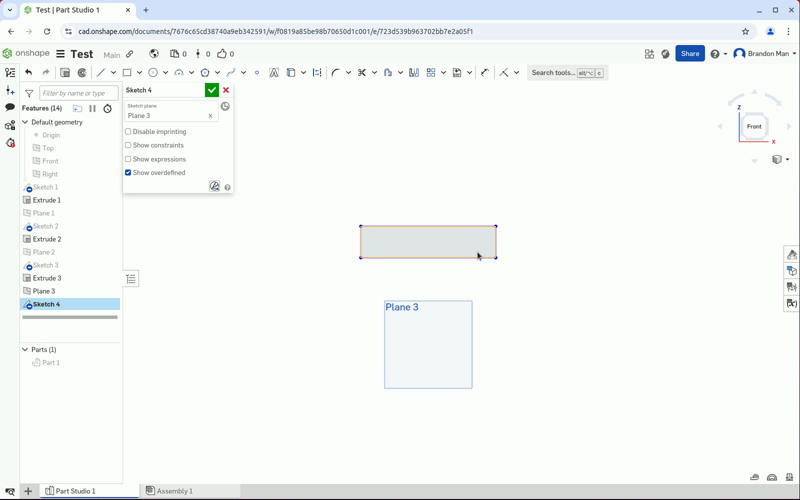
scroll(6)
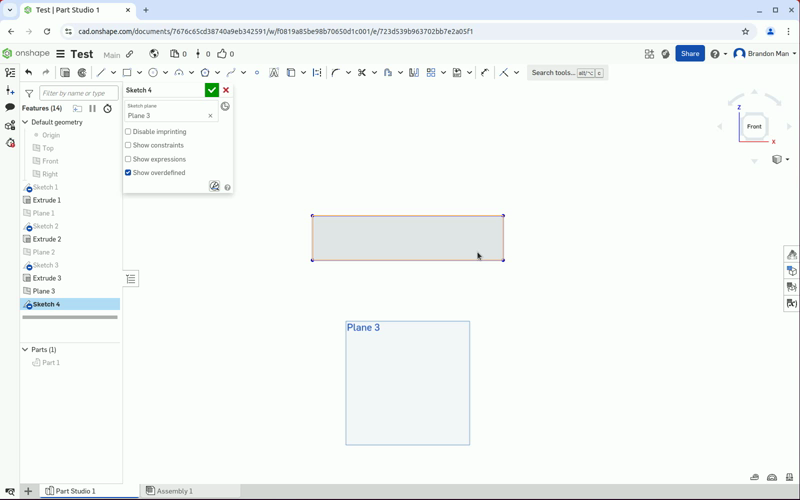
scroll(6)
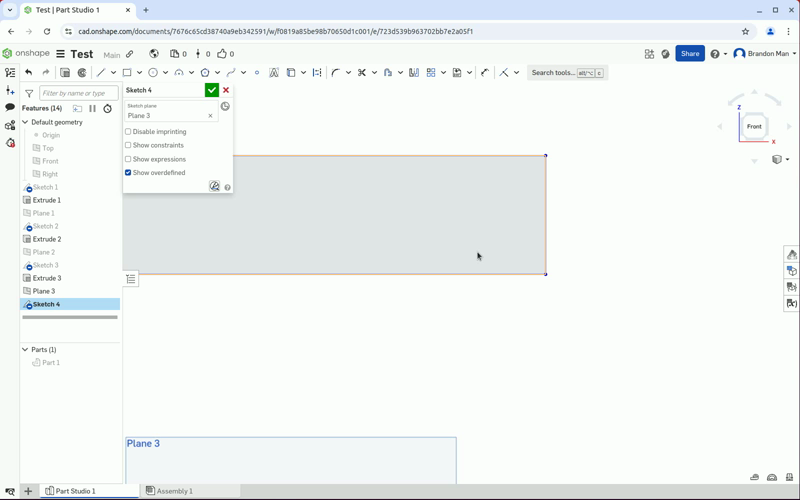
click(477, 251)
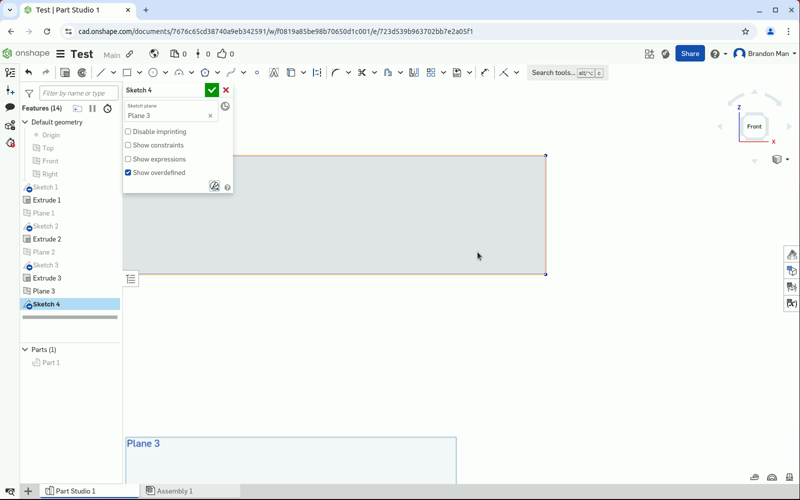
scroll(-6)
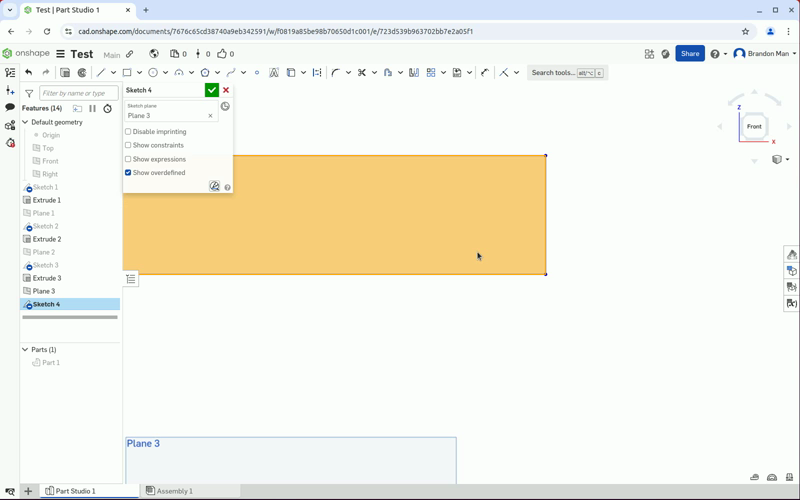
scroll(-6)
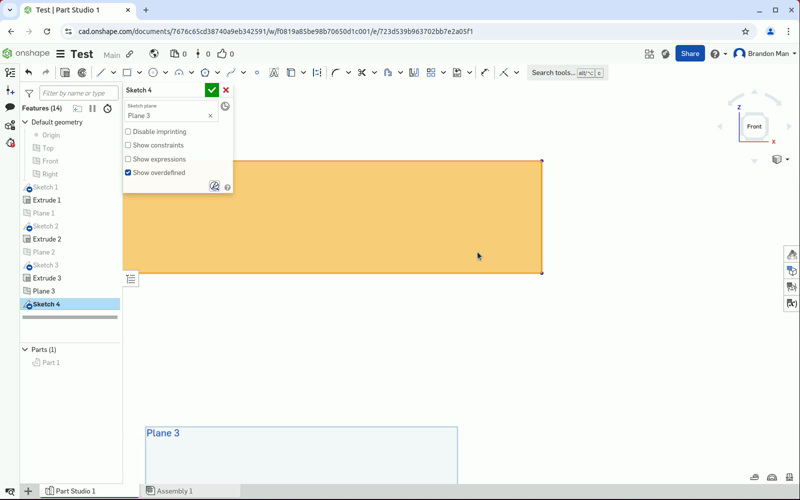
scroll(-6)
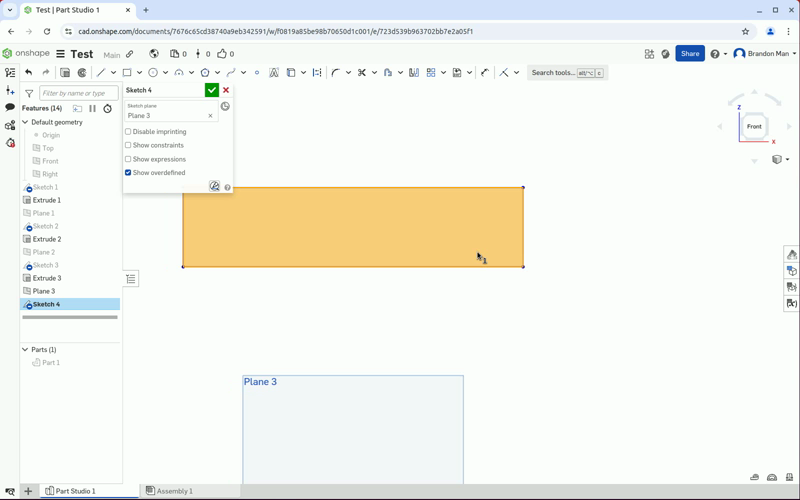
scroll(-6)
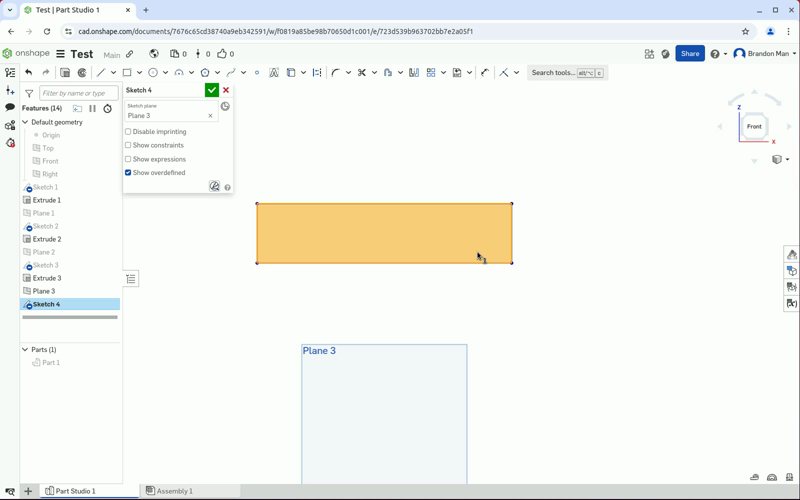
scroll(-6)
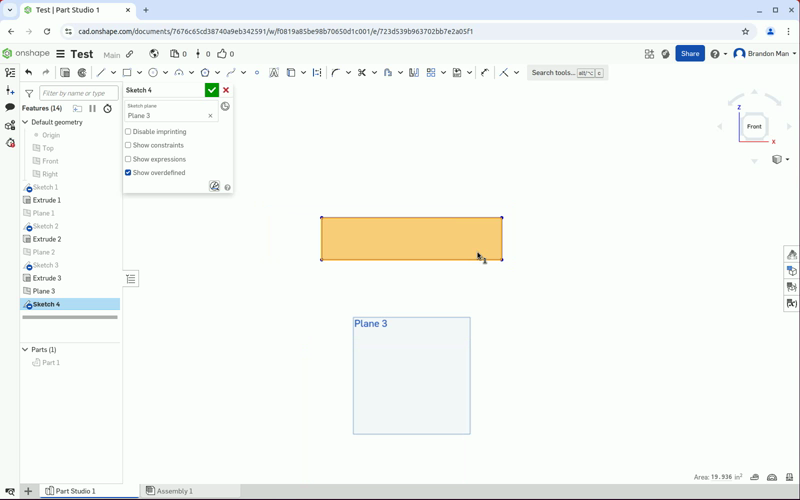
scroll(-6)
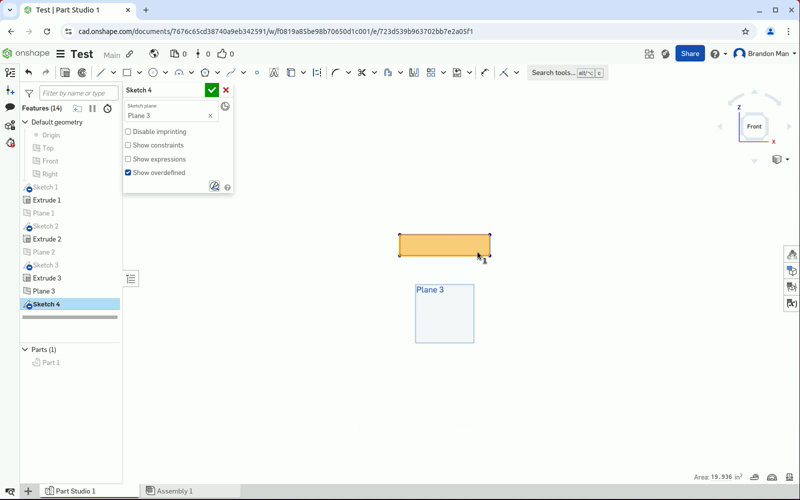
scroll(-6)
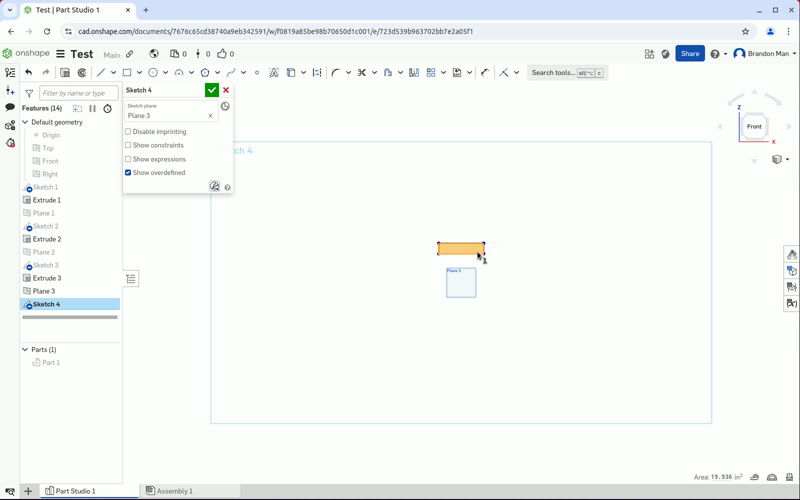
mouse_move(73, 352)
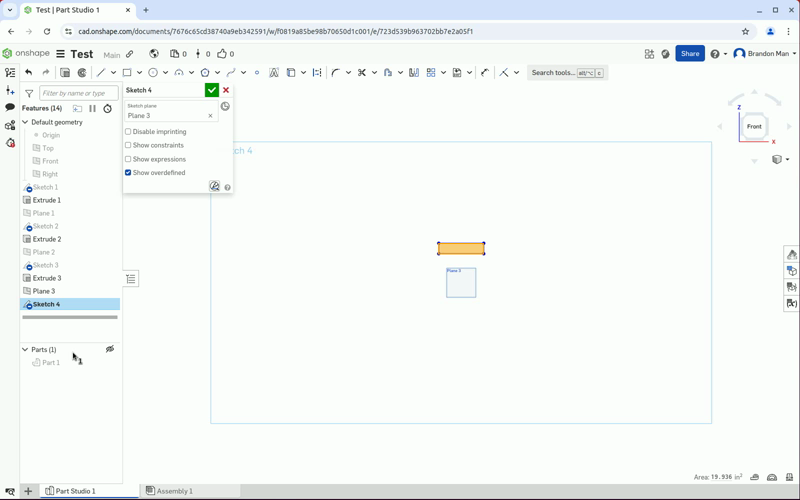
key(shift+y)
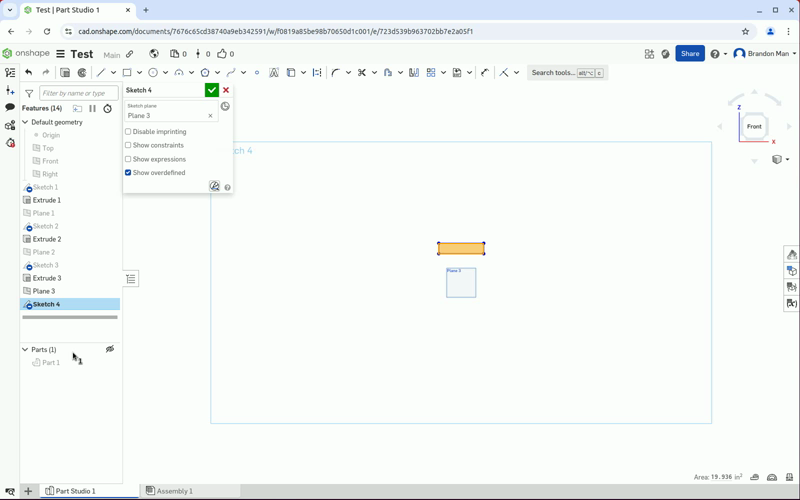
key(shift+e)
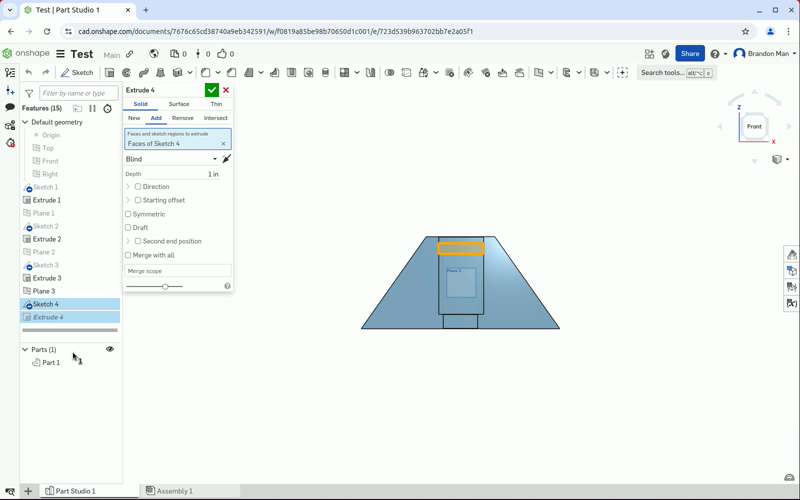
mouse_move(143, 106)
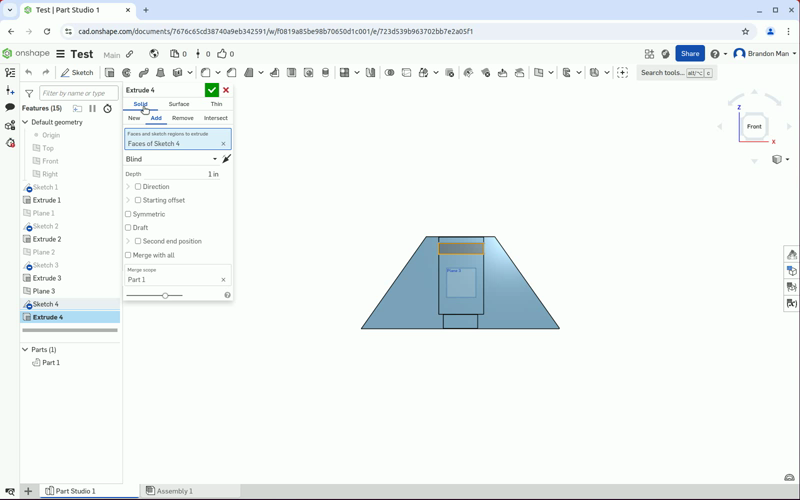
click(143, 106)
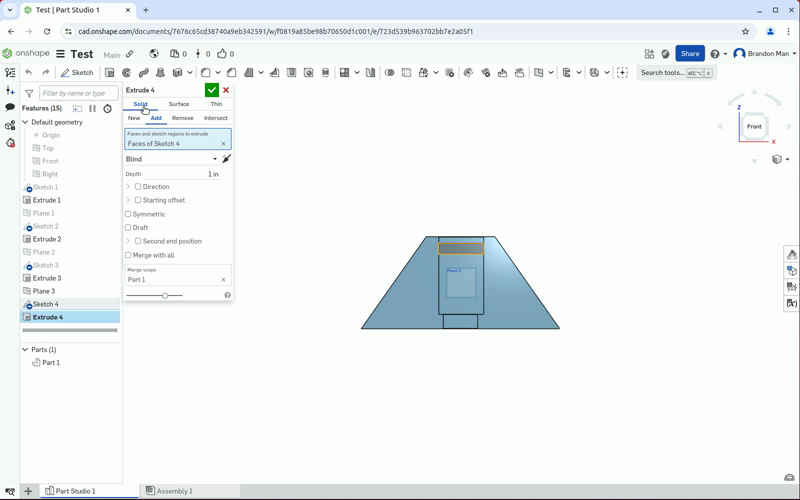
mouse_move(186, 120)
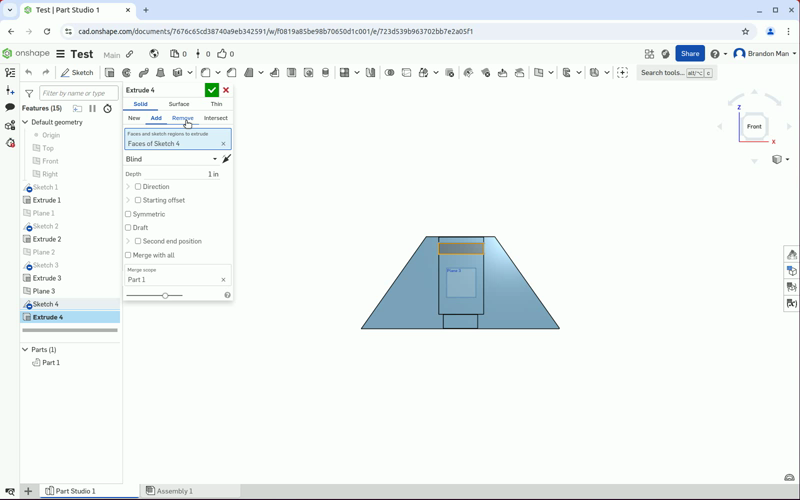
click(186, 120)
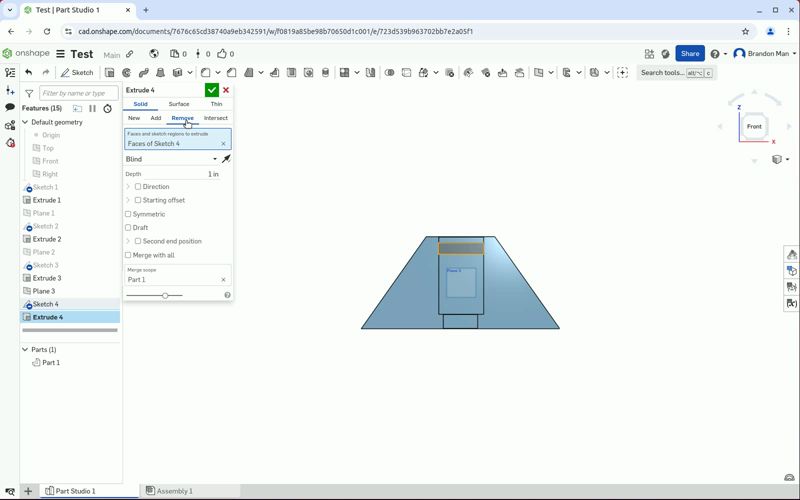
key(tab, 4)
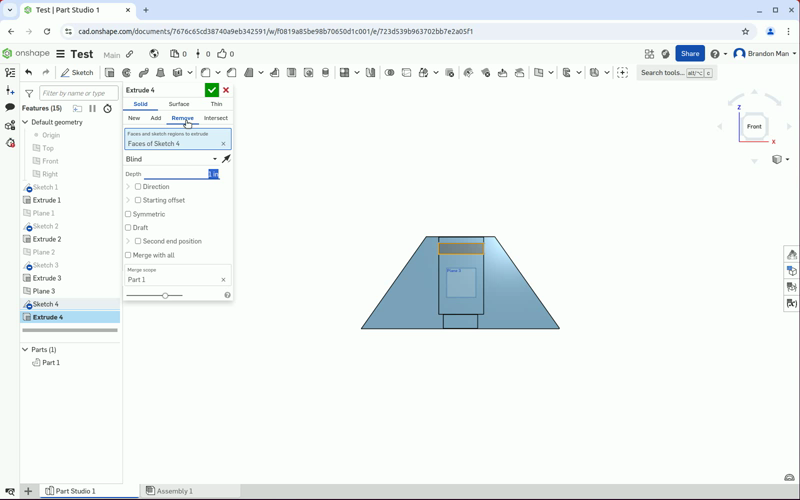
text(3.611)
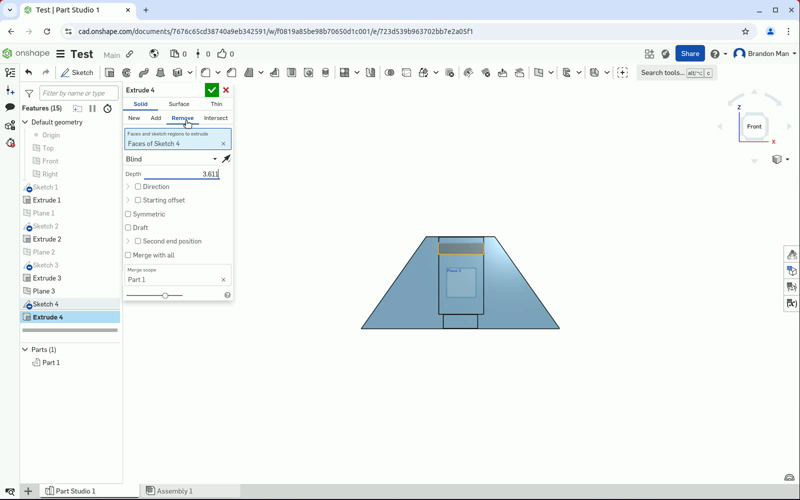
key(tab, 6)
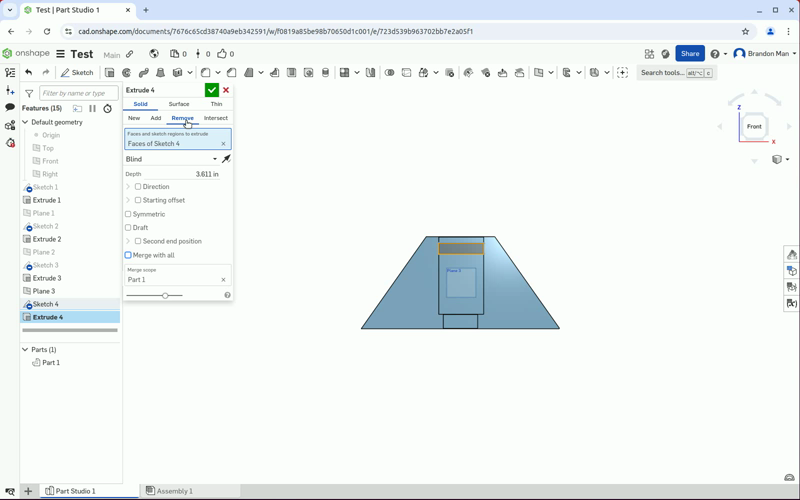
key(space)
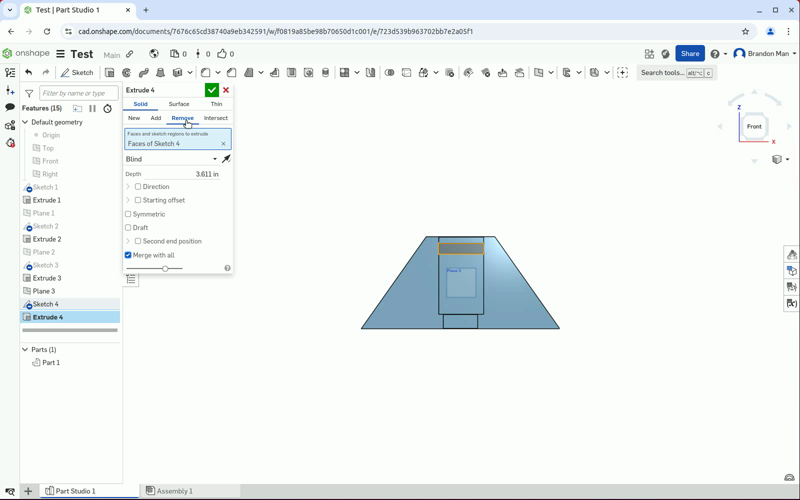
key(enter)
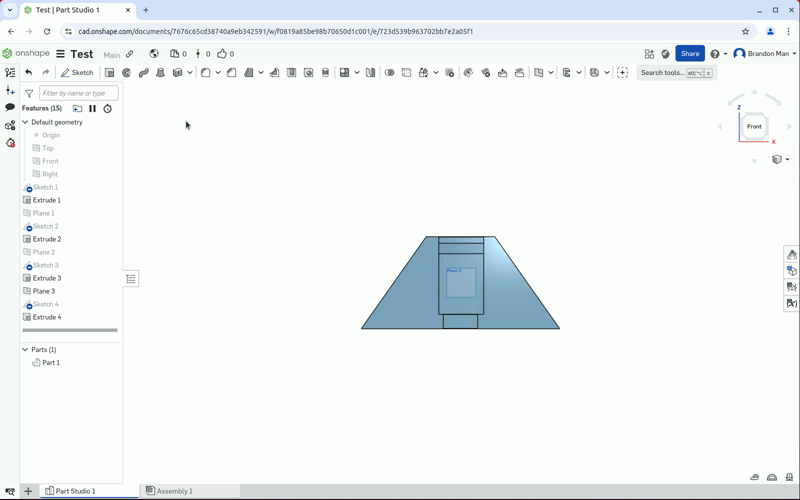
key(shift+h)
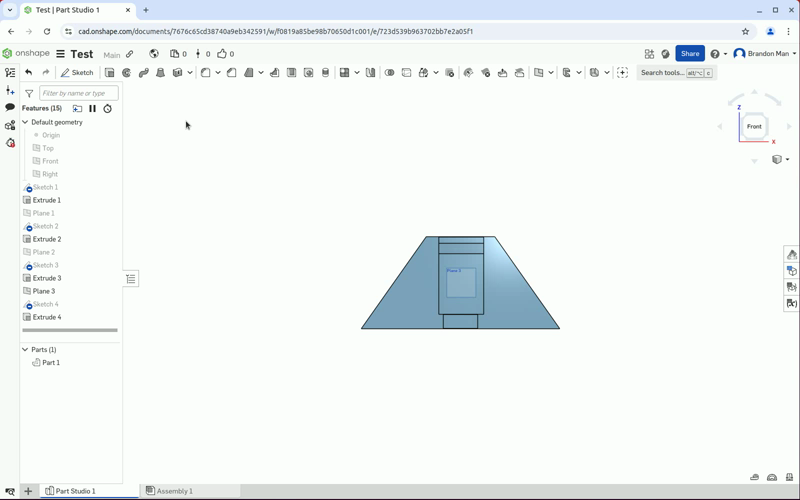
key(shift+h)
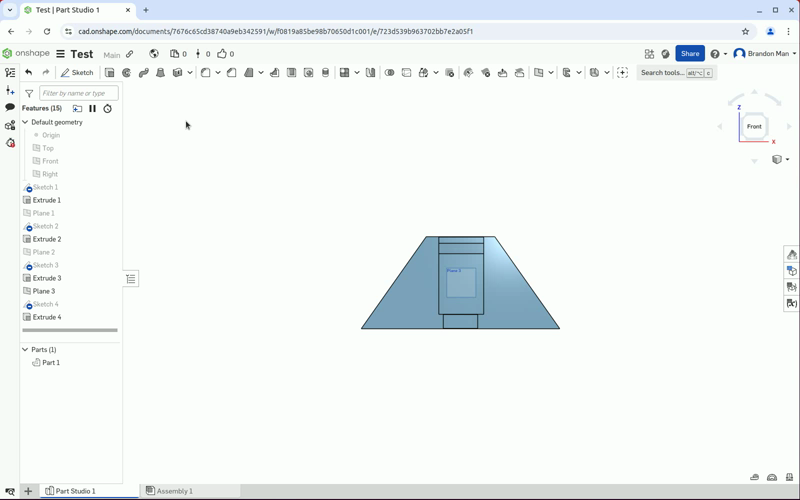
key(shift+7)
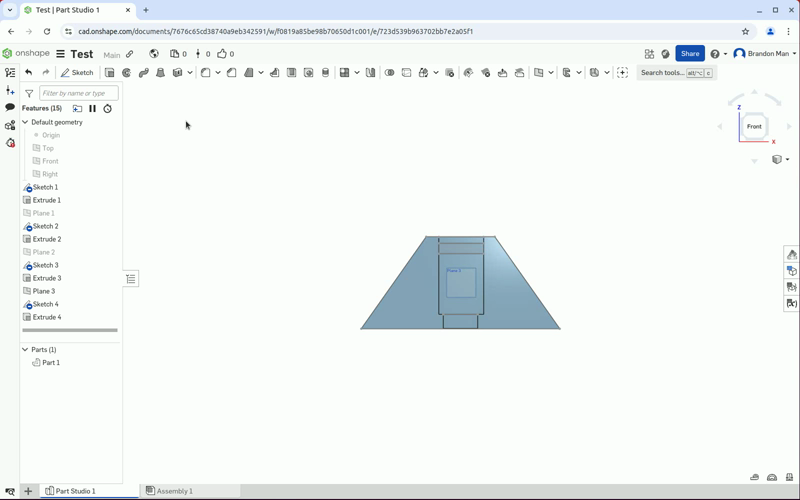
key(left, 2)
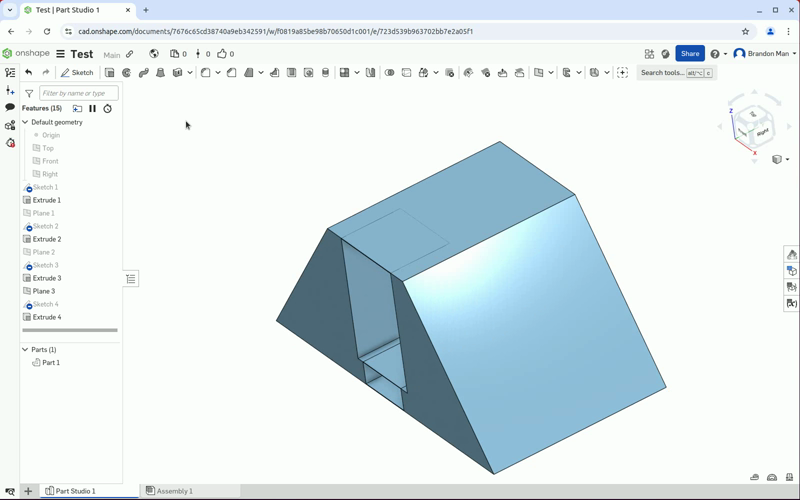
key(down, 2)
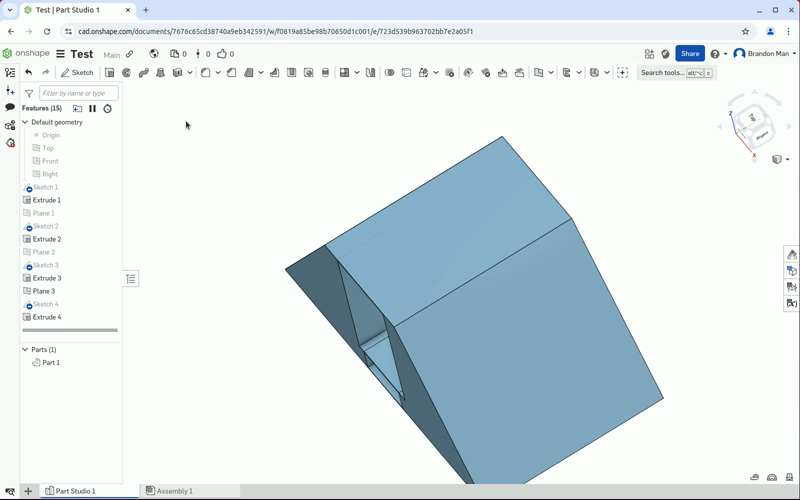
key(up, 2)
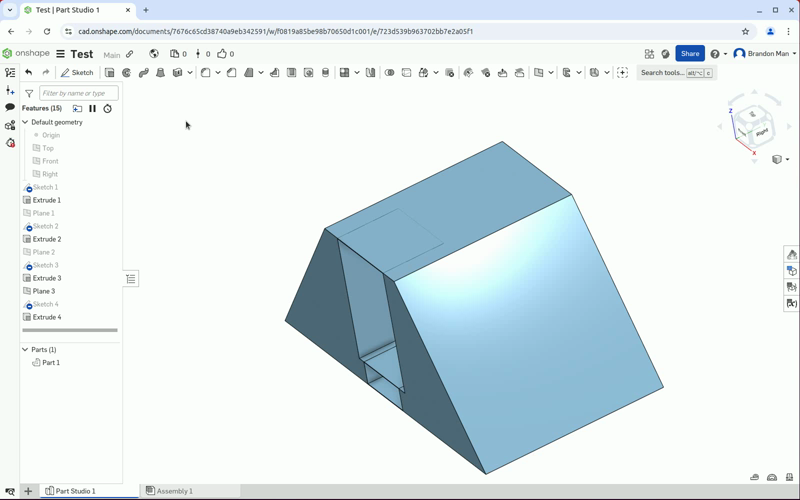
key(right, 2)
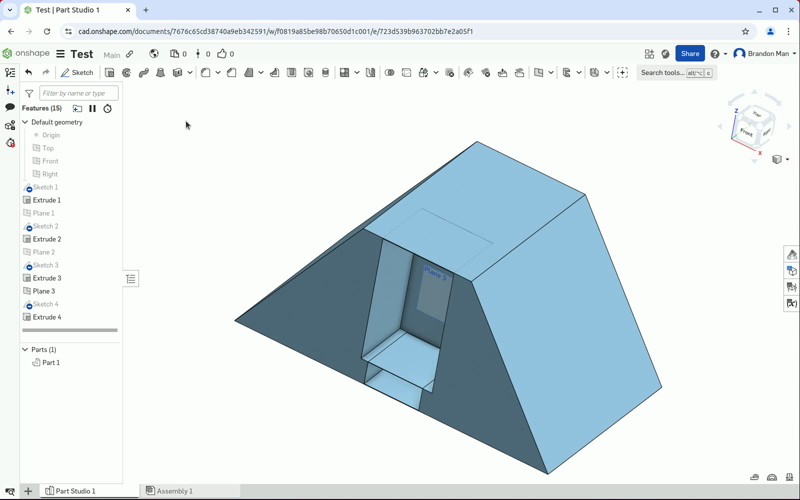
mouse_move(73, 189)
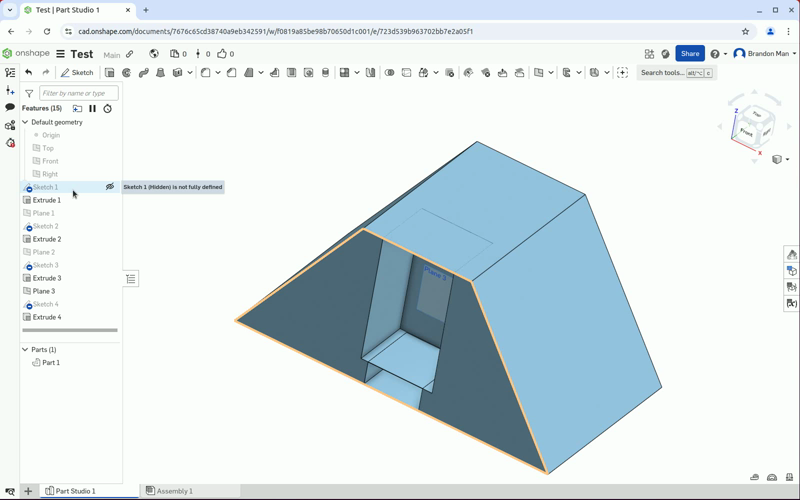
click(73, 189)